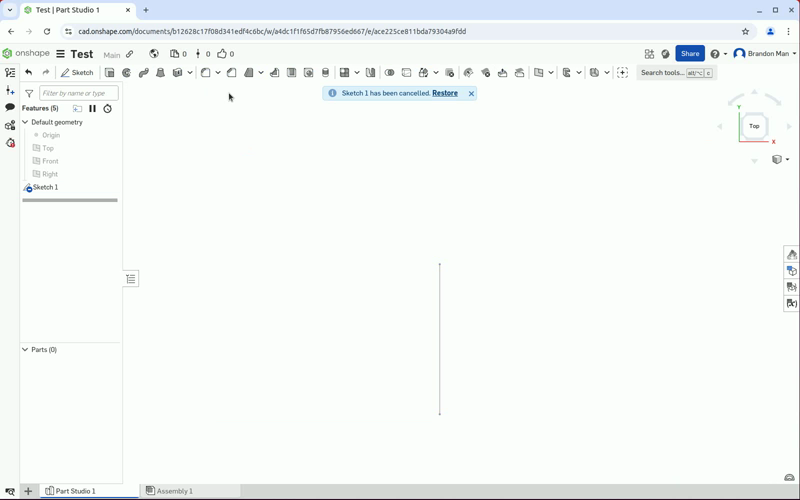
key(shift+h)
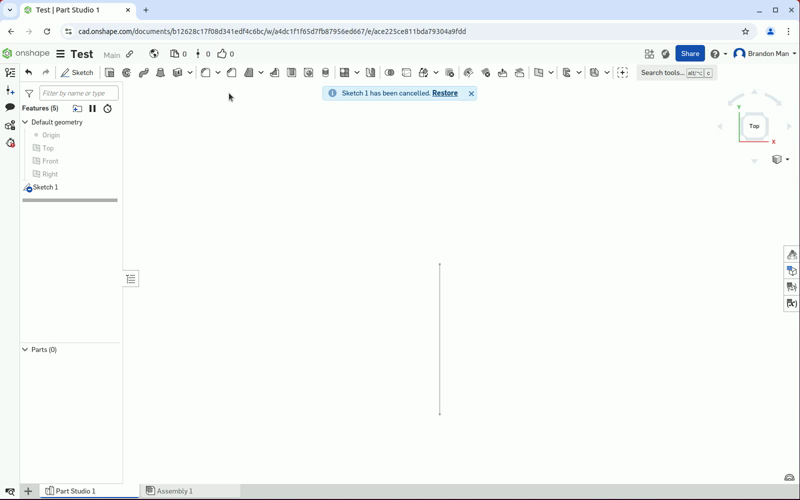
key(shift+s)
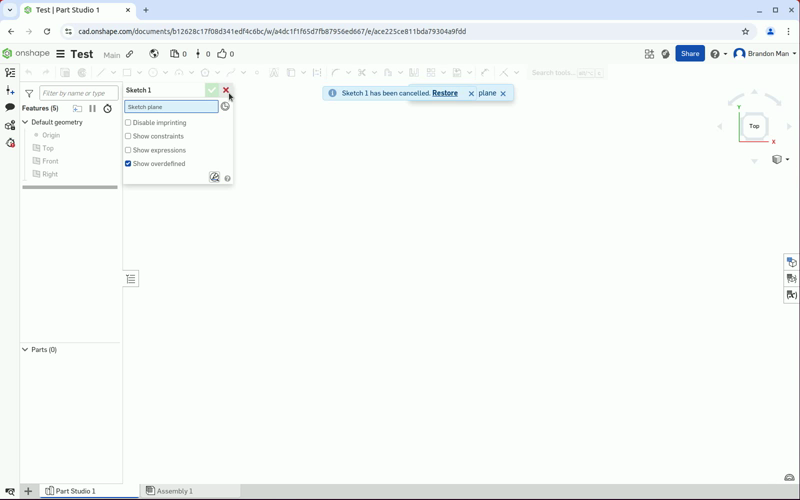
mouse_move(73, 150)
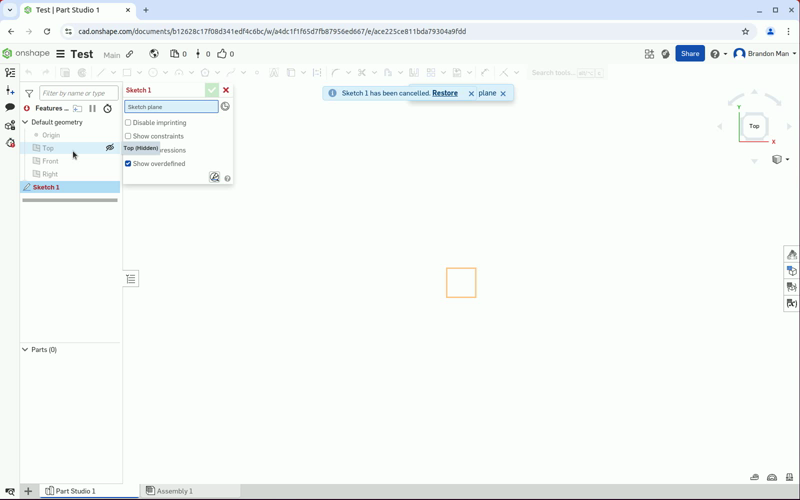
click(73, 150)
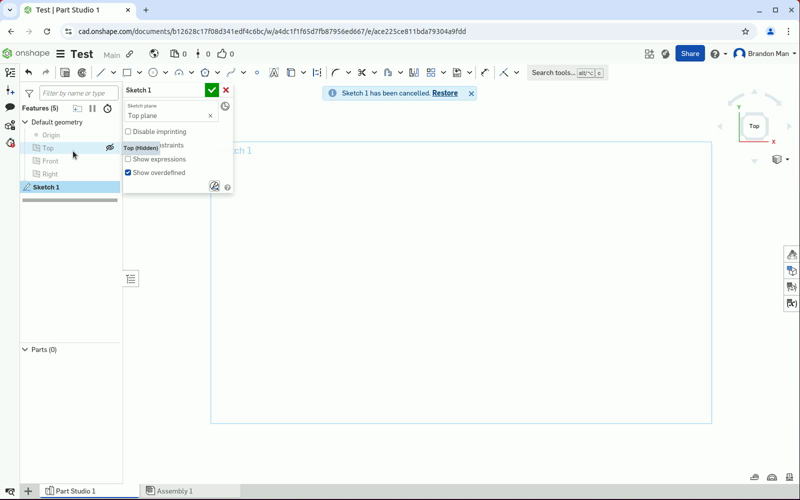
mouse_move(73, 352)
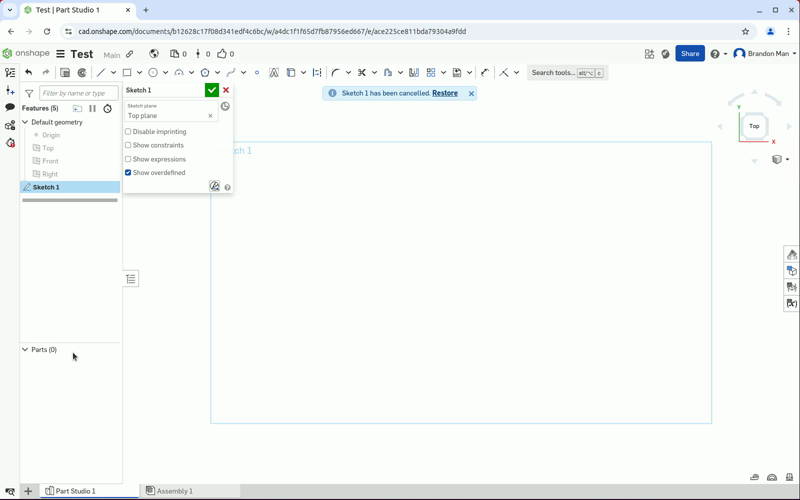
key(y)
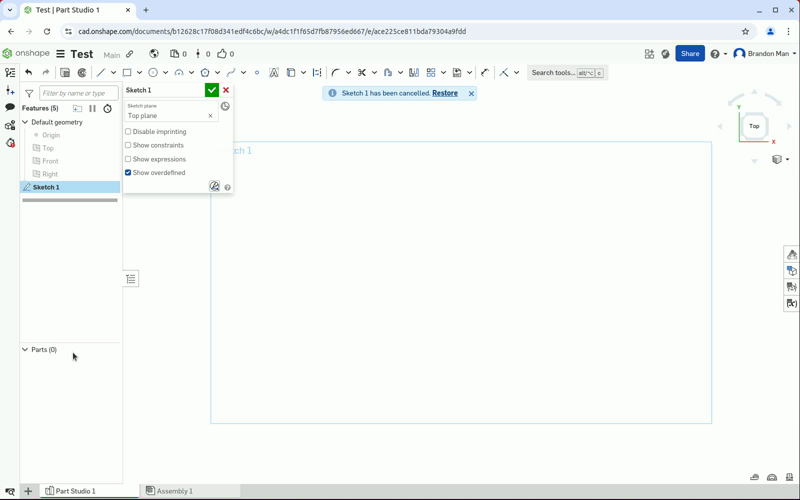
key(l)
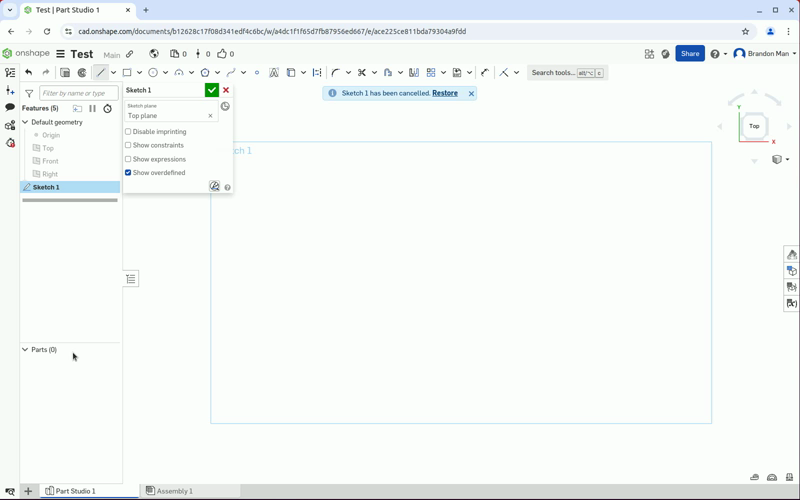
key_down(shift)
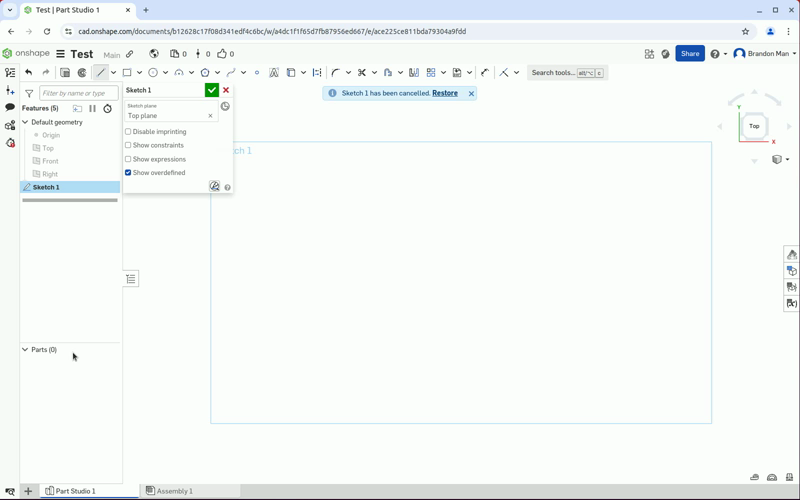
mouse_move(391, 334)
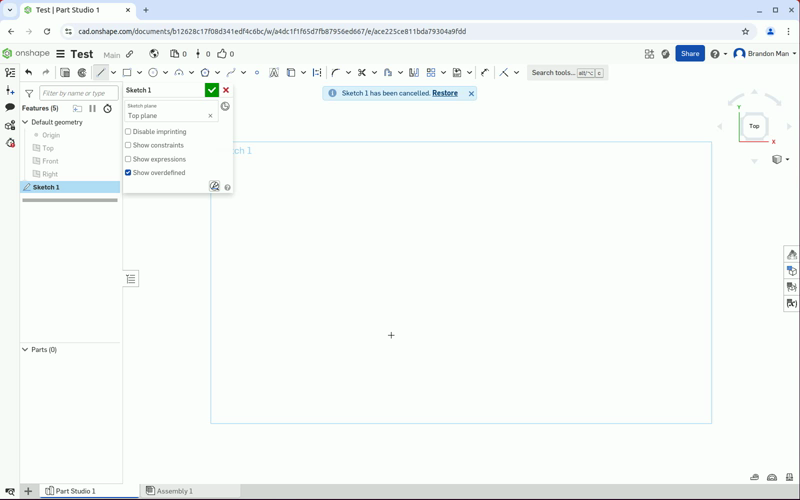
click(391, 334)
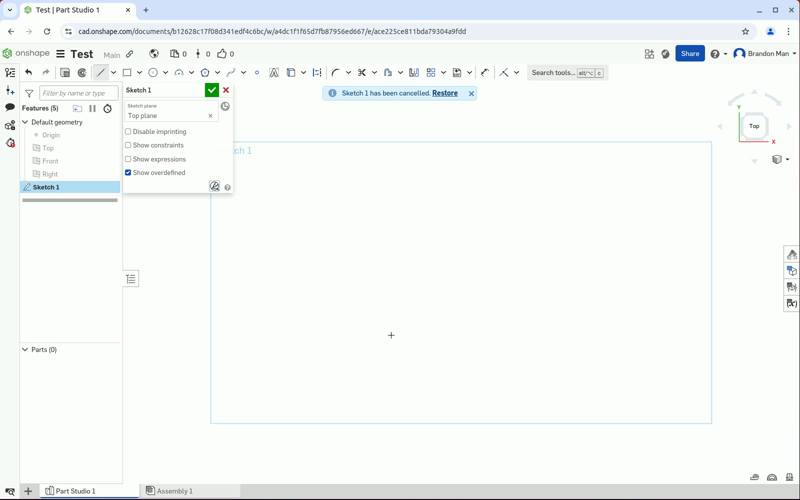
key_up(shift)
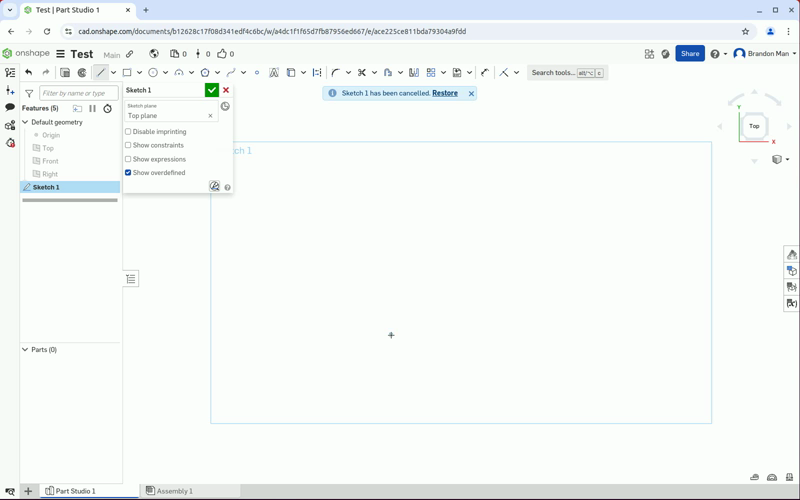
key_down(shift)
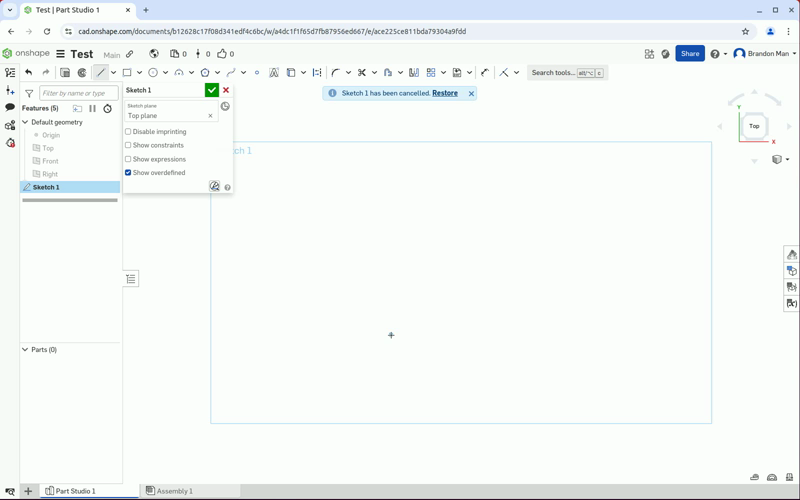
mouse_move(529, 334)
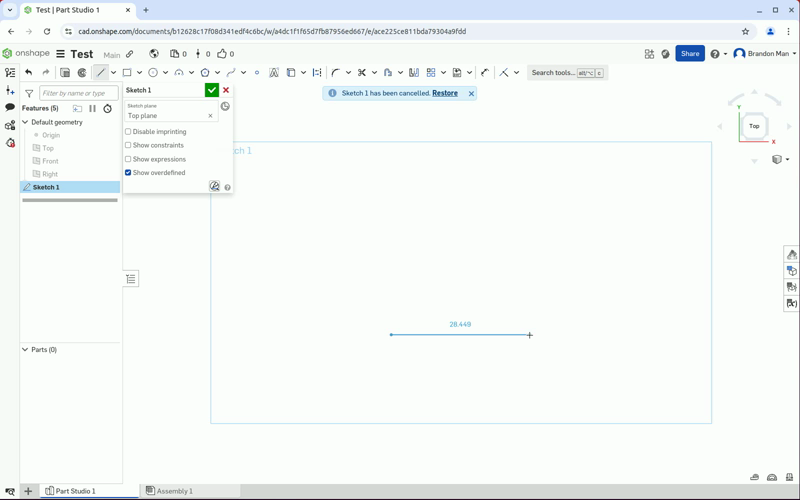
click(529, 334)
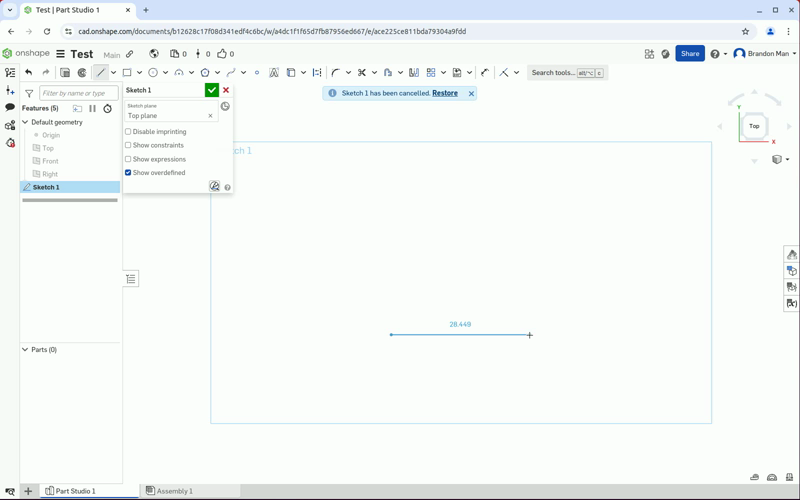
key_up(shift)
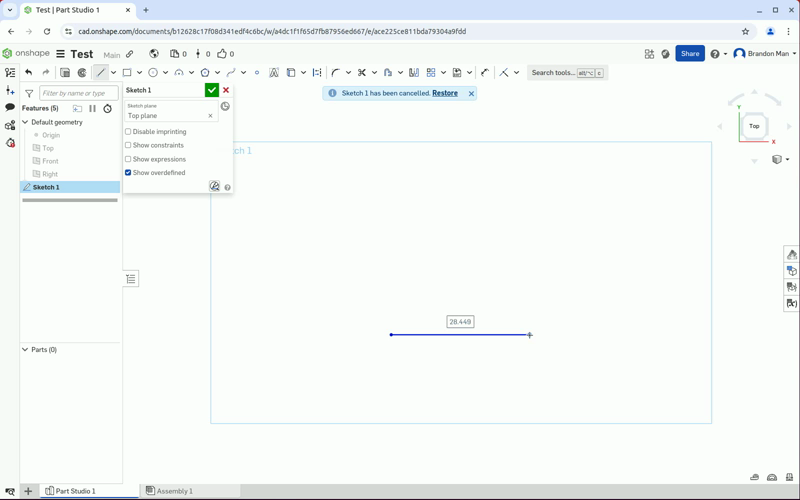
key_down(shift)
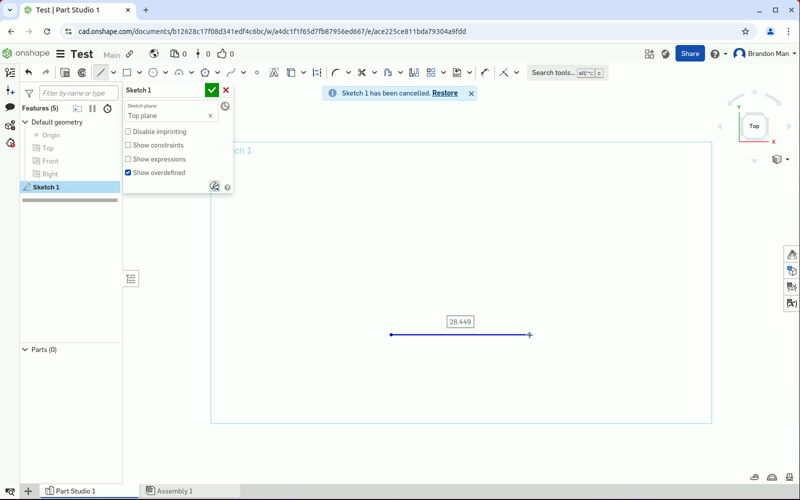
mouse_move(529, 231)
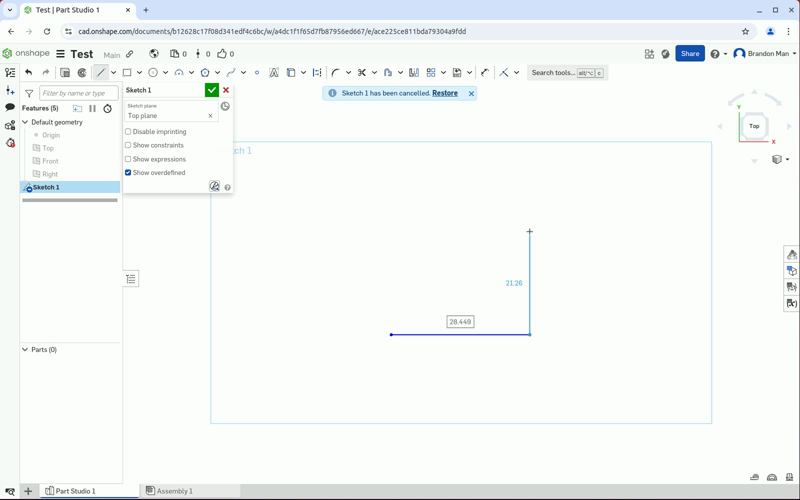
click(529, 231)
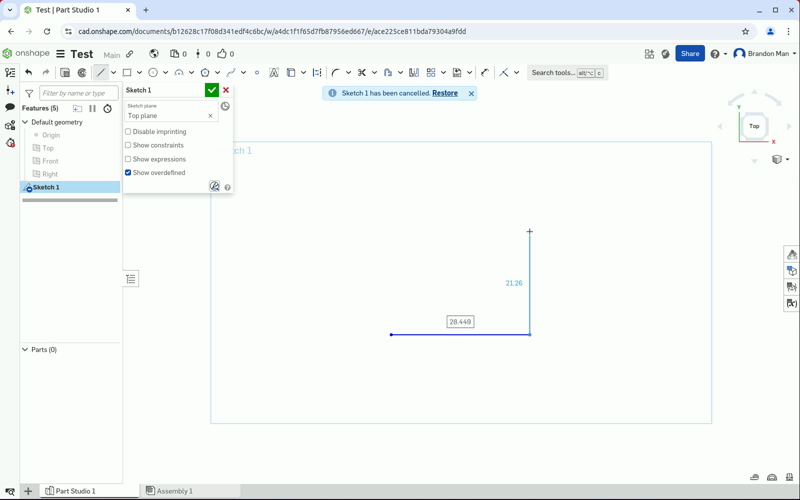
key_up(shift)
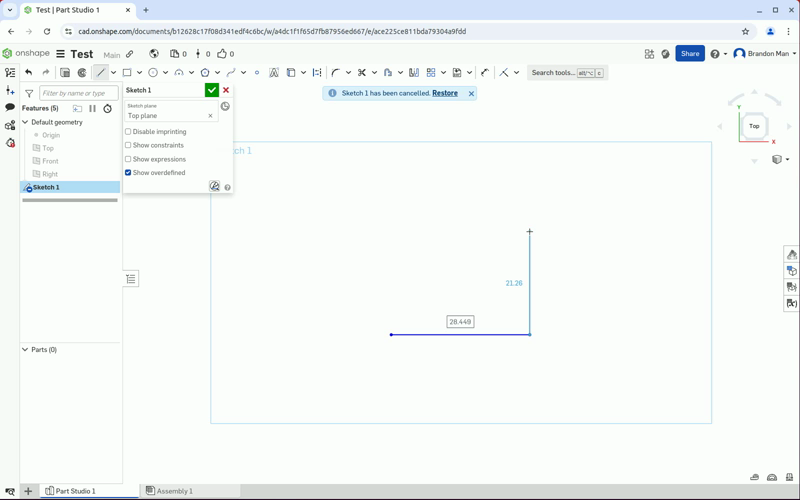
key_down(shift)
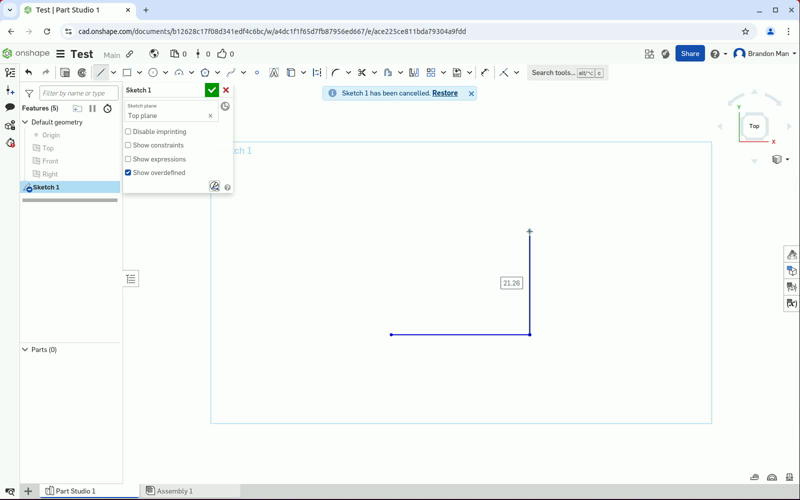
mouse_move(391, 231)
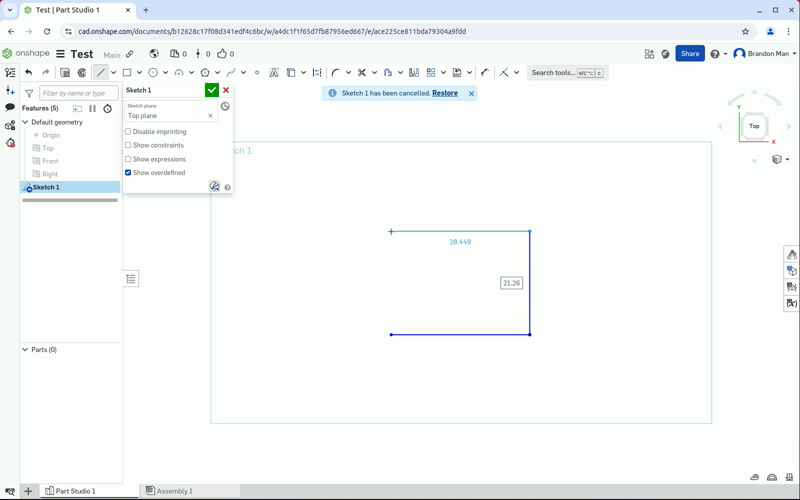
click(391, 231)
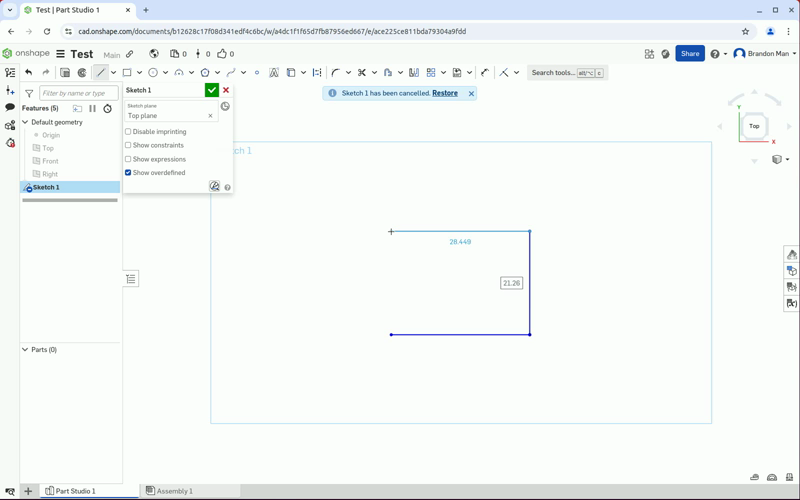
key_up(shift)
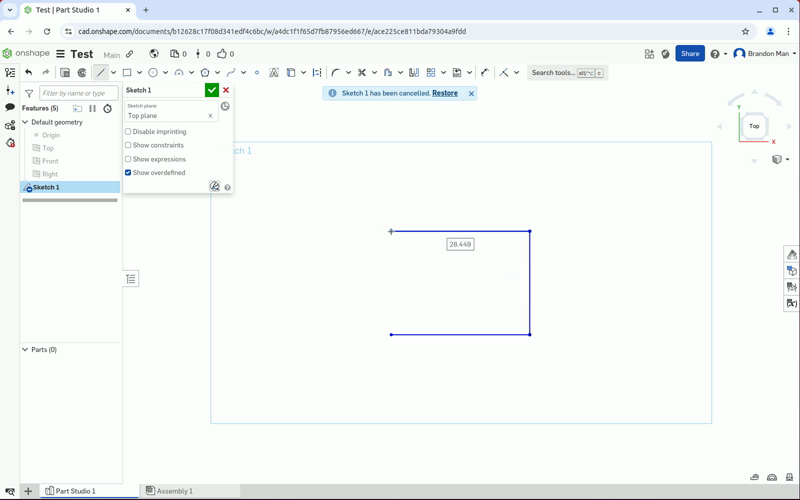
key_down(shift)
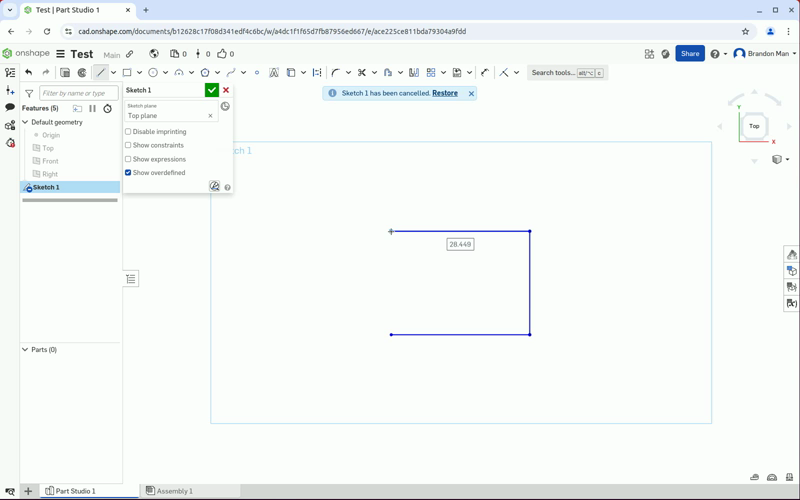
mouse_move(391, 334)
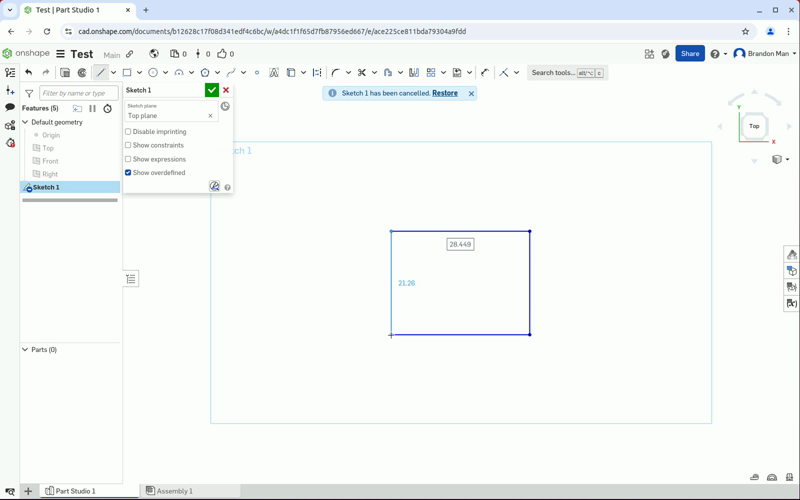
key_up(shift)
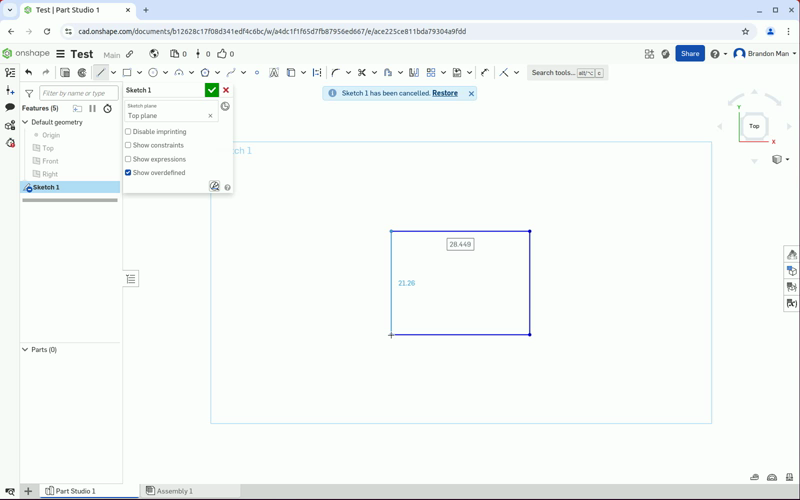
click(391, 334)
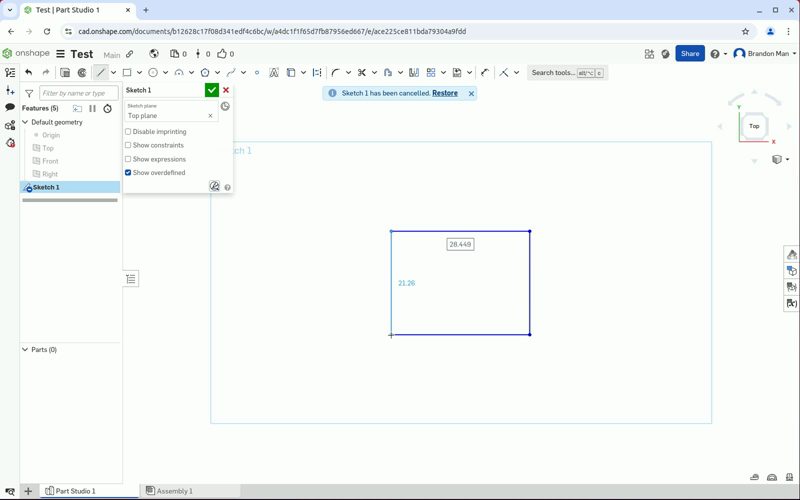
key(esc)
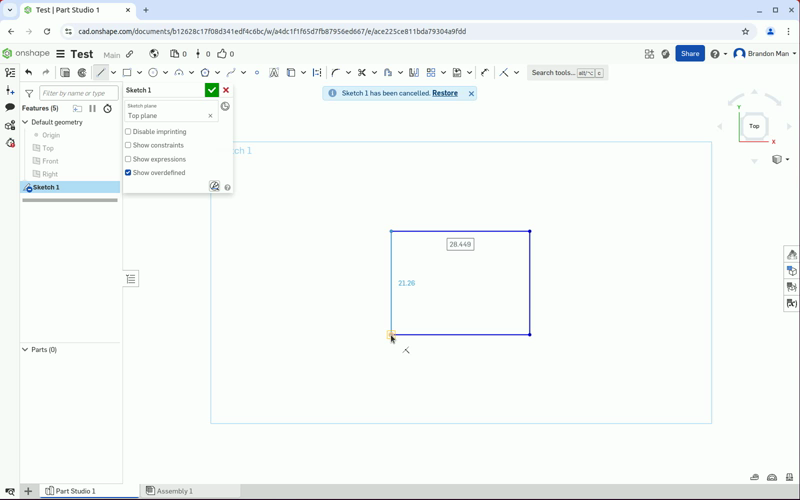
mouse_move(513, 284)
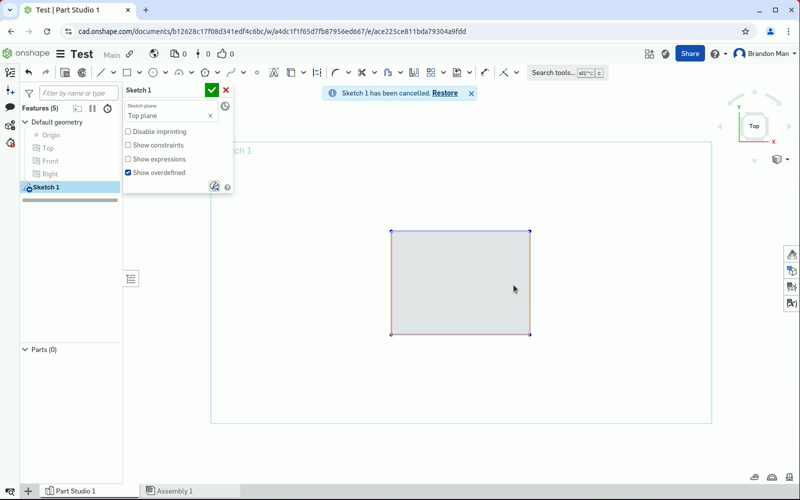
click(513, 284)
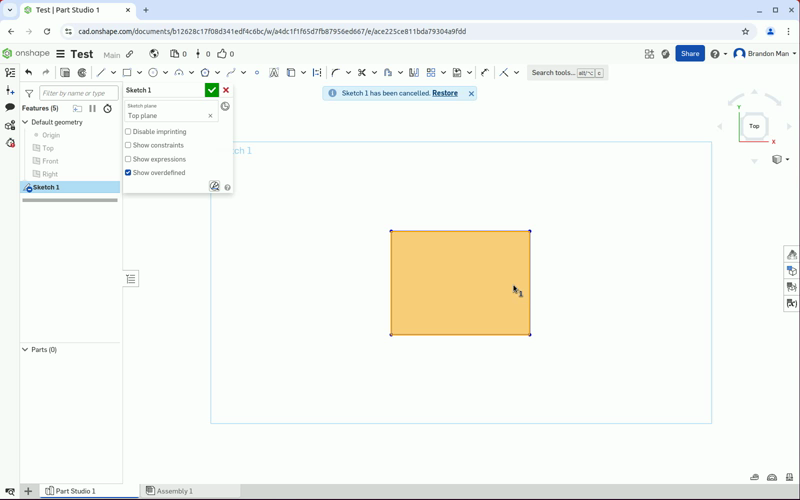
mouse_move(73, 352)
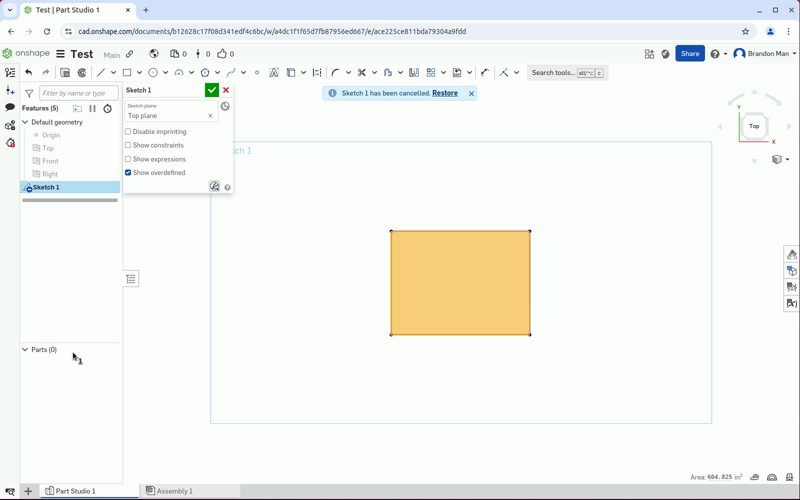
key(shift+y)
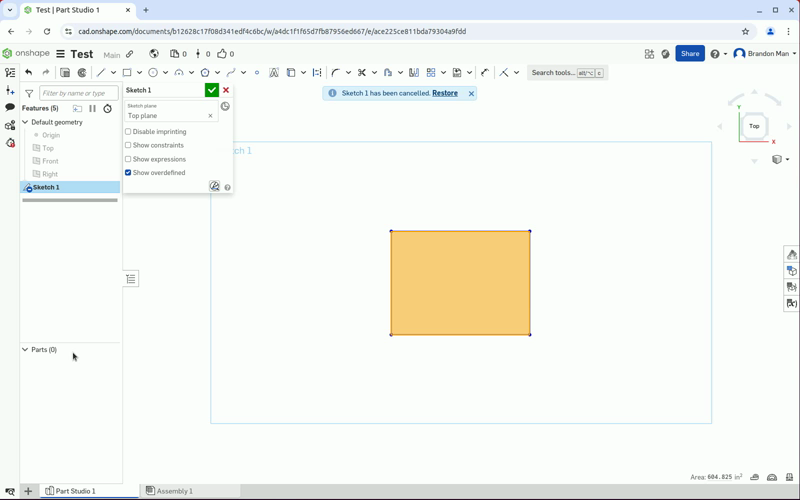
key(shift+e)
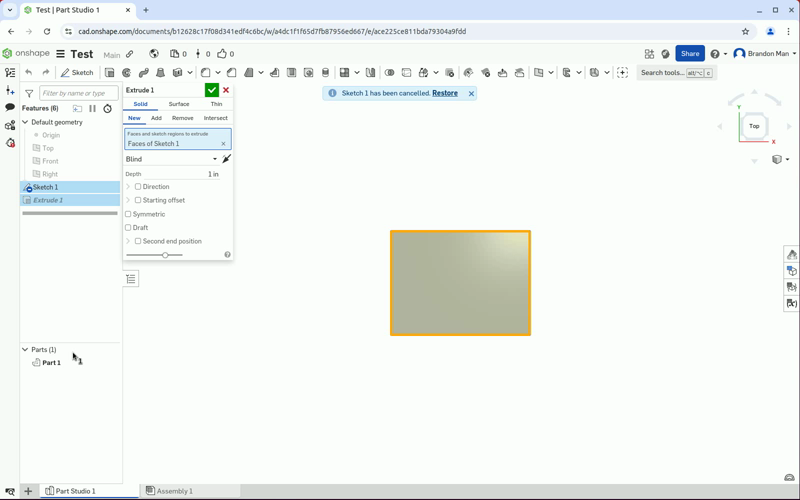
mouse_move(143, 106)
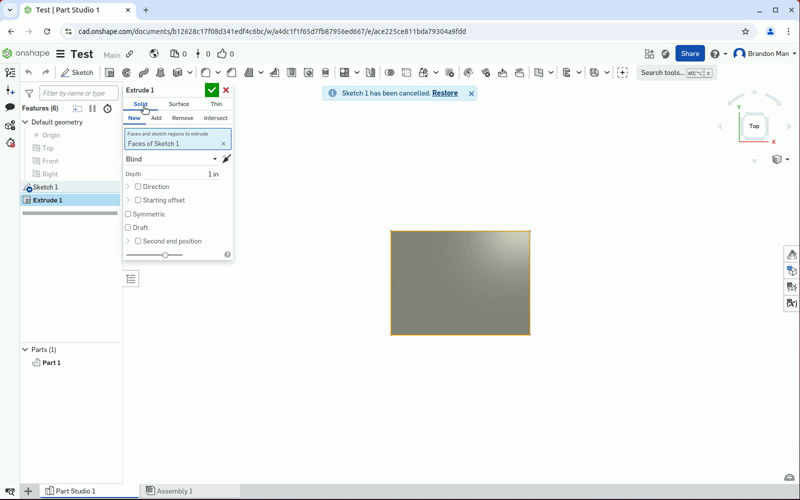
click(143, 106)
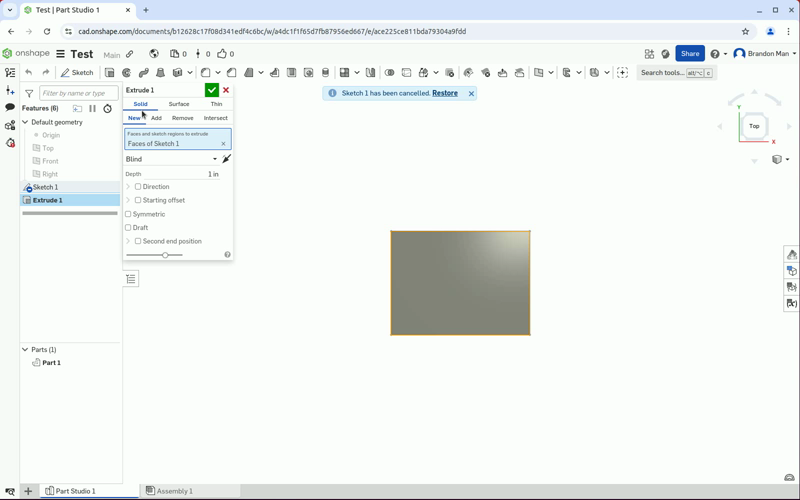
mouse_move(137, 120)
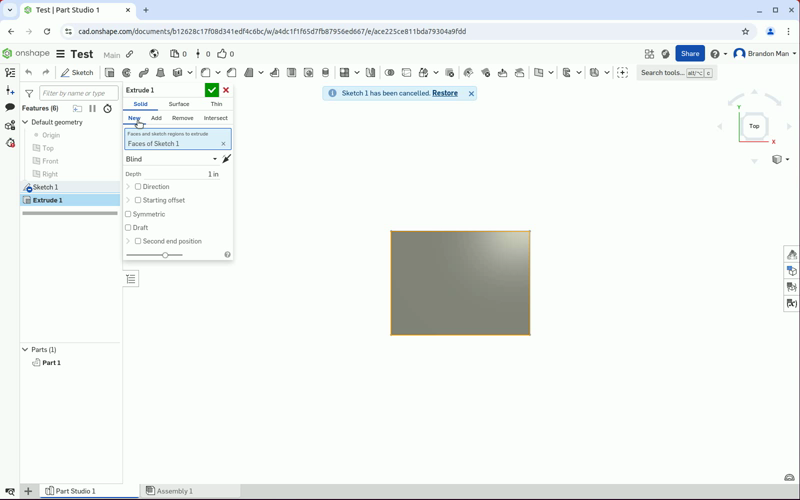
click(137, 120)
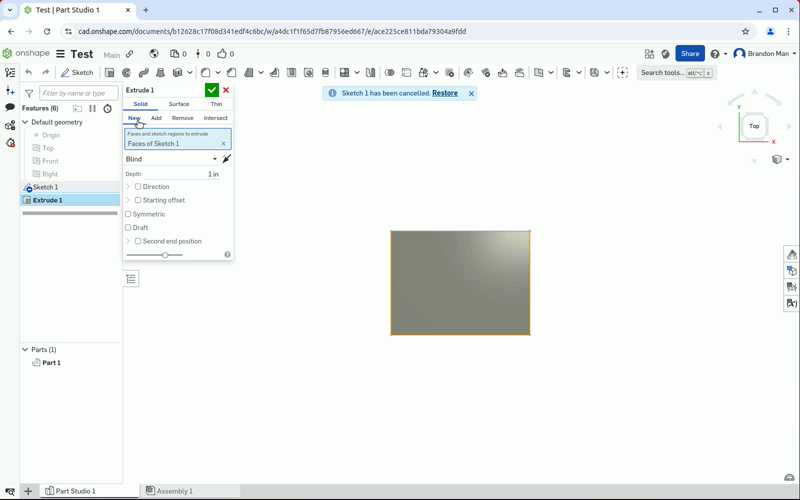
key(tab, 4)
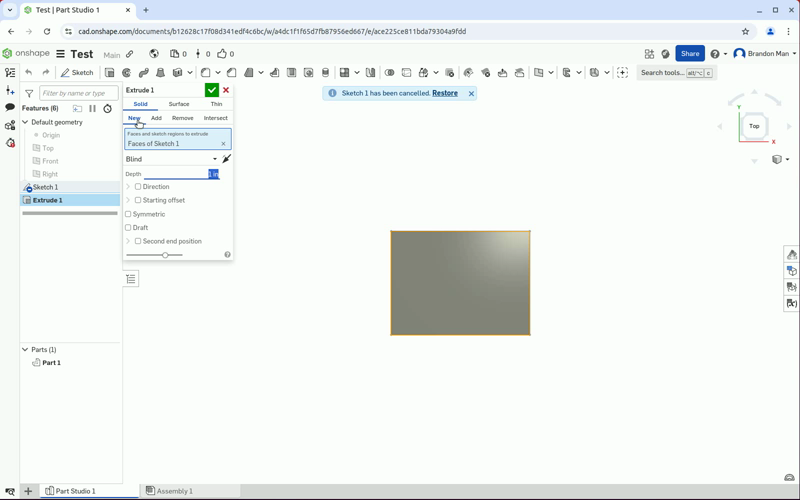
text(17.813)
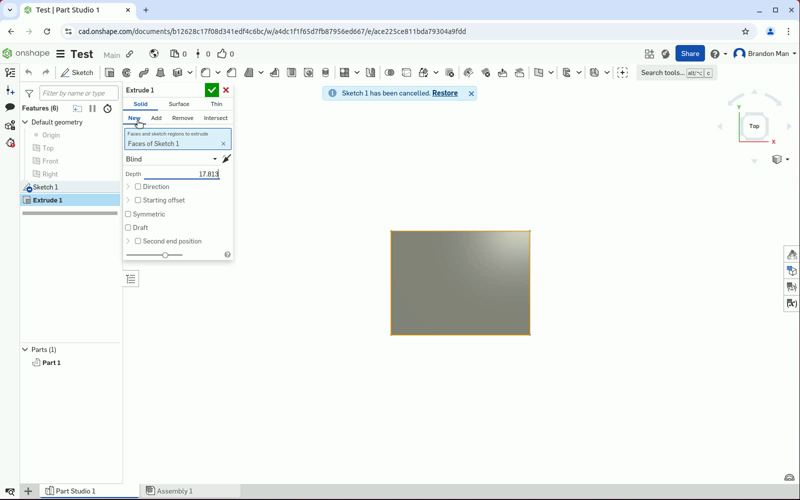
key(enter)
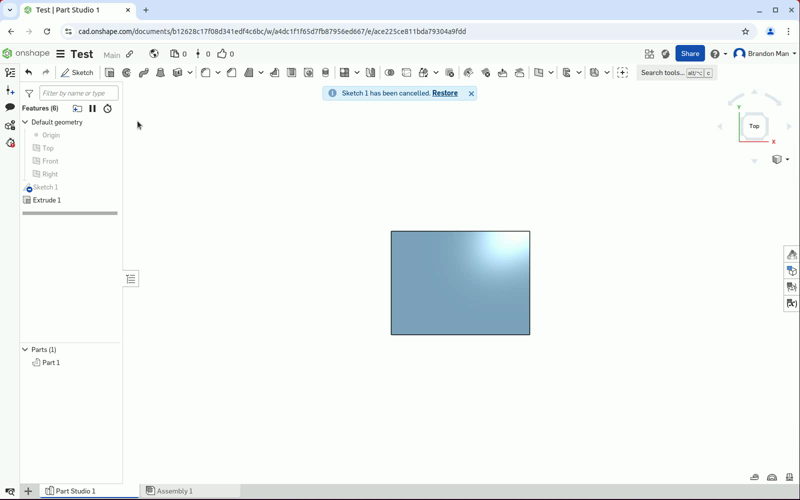
key(shift+h)
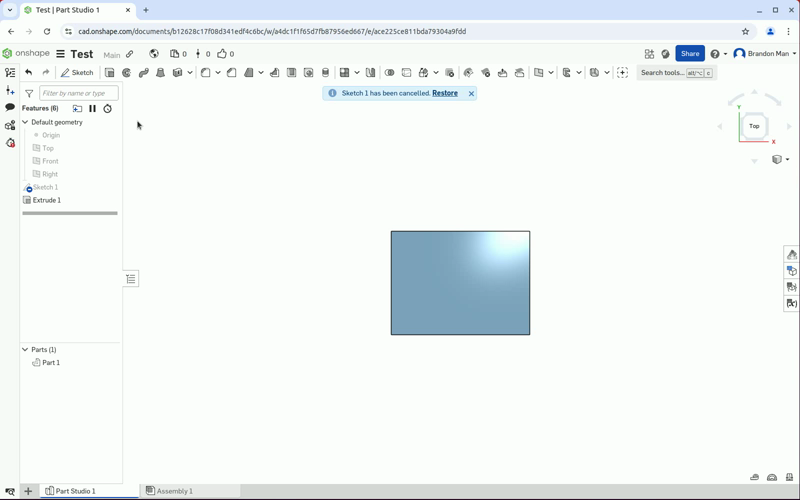
key(shift+h)
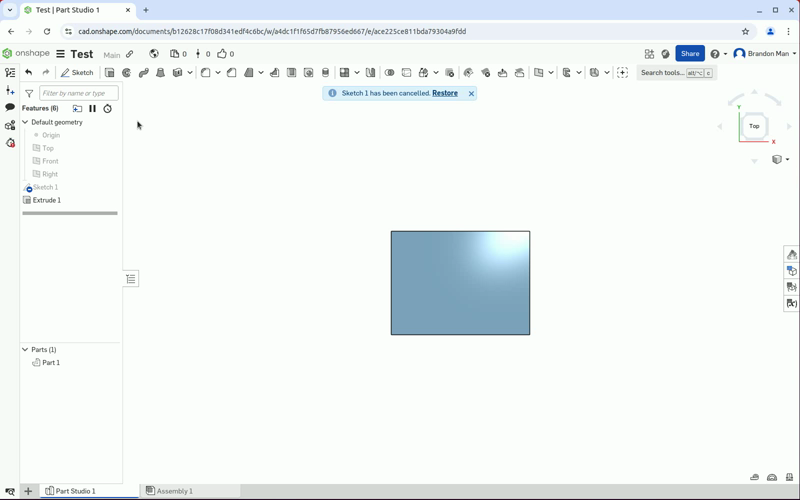
mouse_move(73, 189)
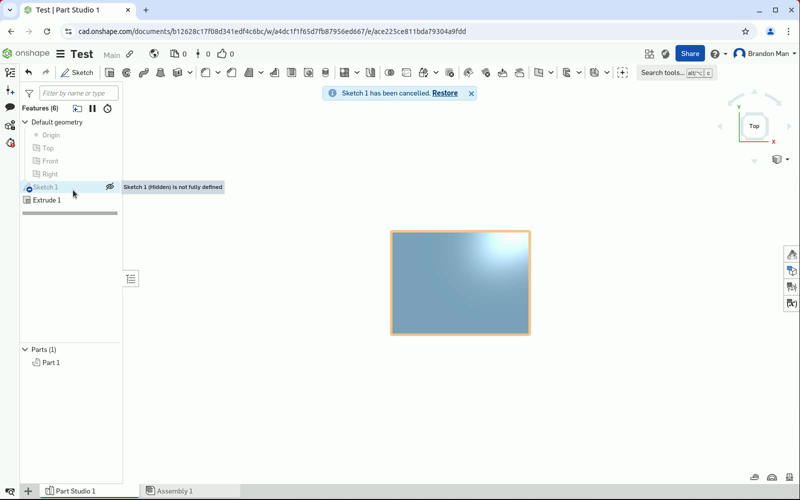
click(73, 189)
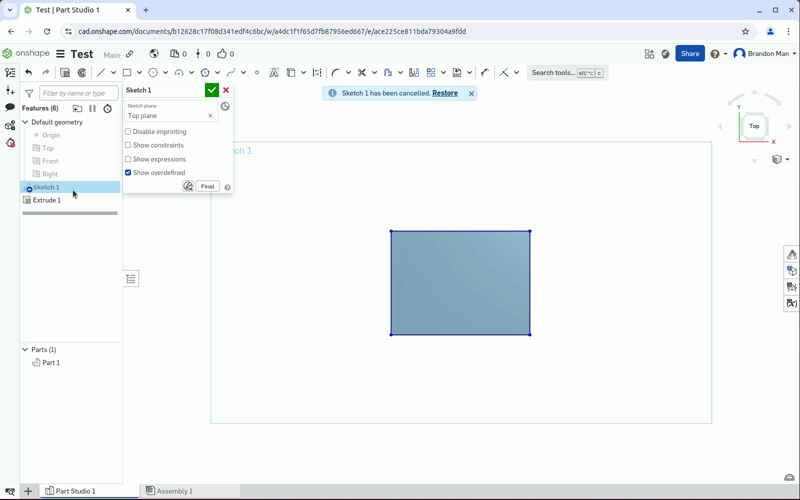
mouse_move(229, 92)
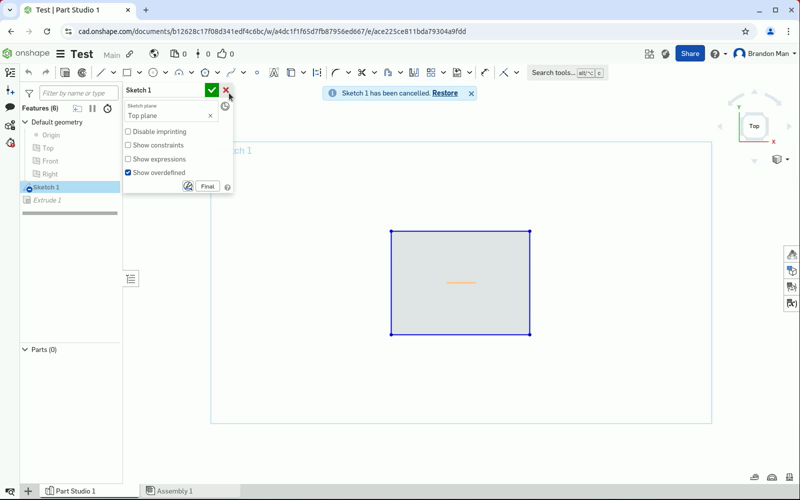
click(229, 92)
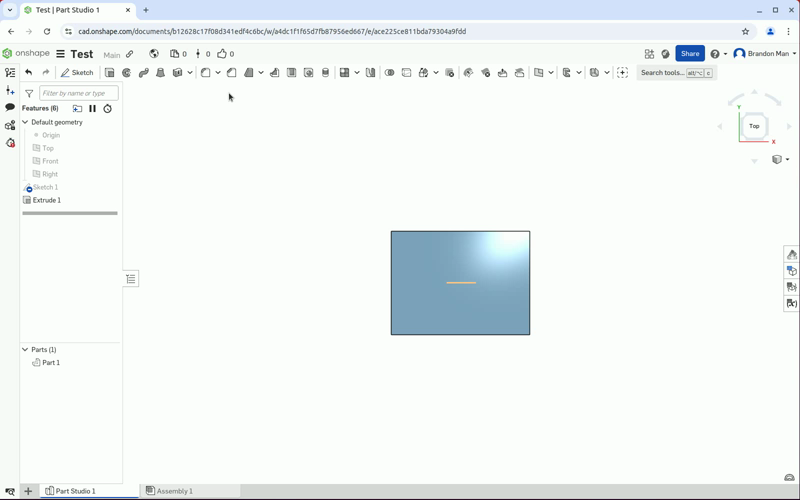
mouse_move(541, 75)
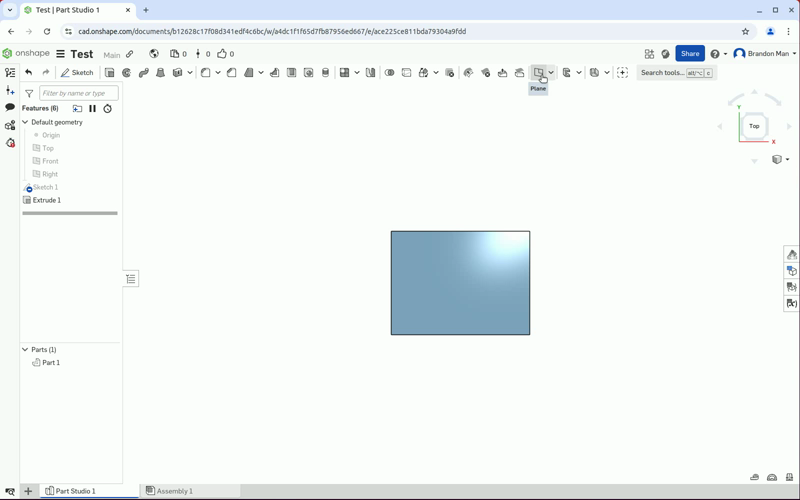
click(541, 75)
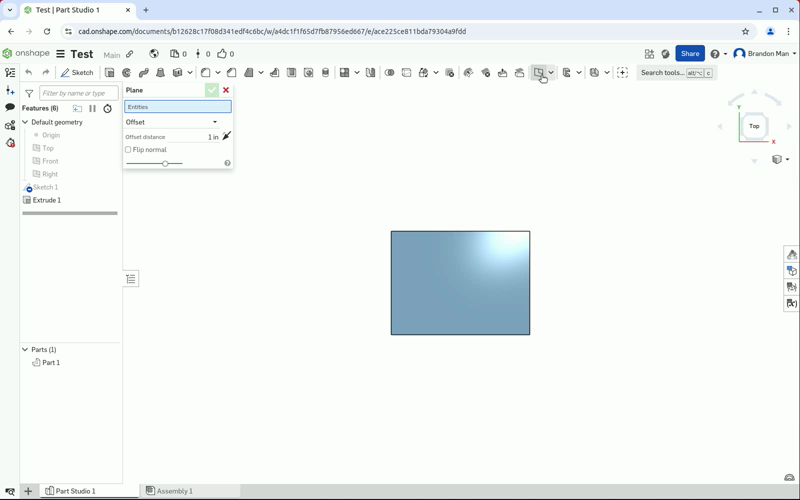
mouse_move(73, 150)
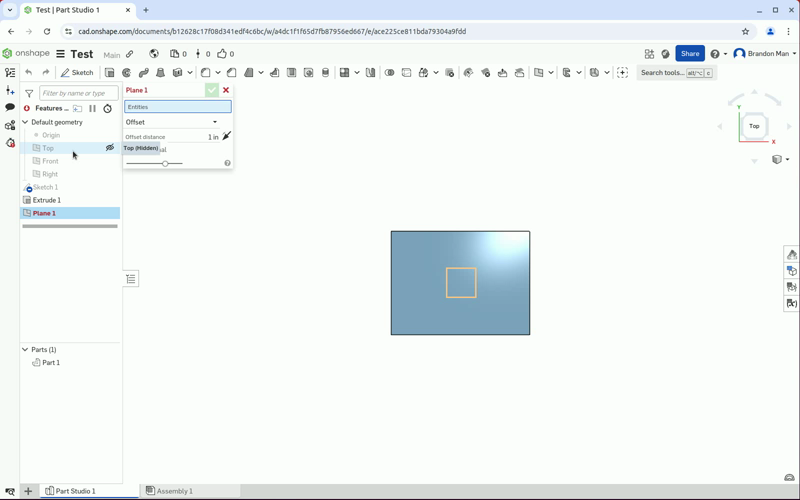
click(73, 150)
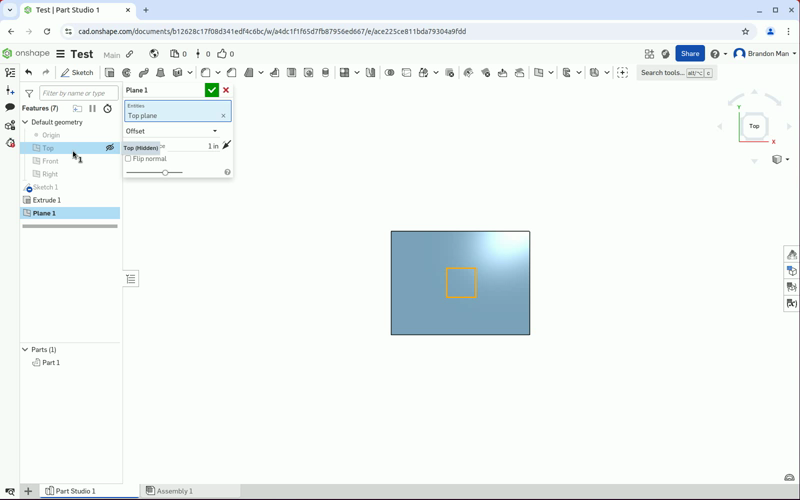
key(tab, 2)
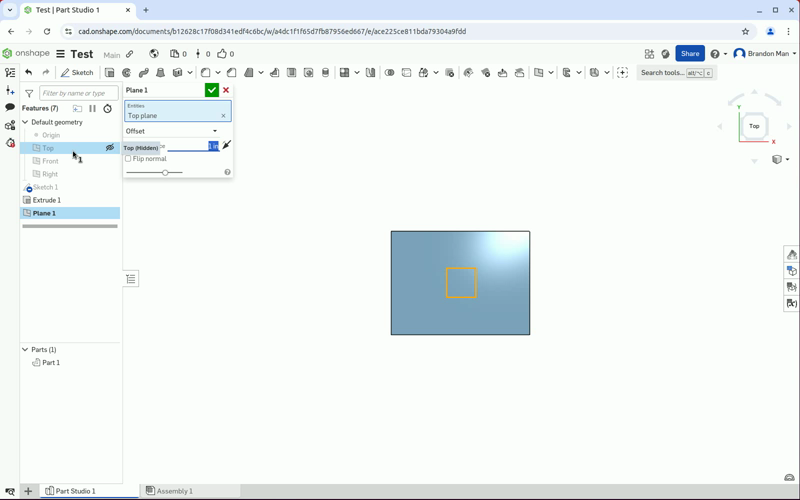
text(17.809)
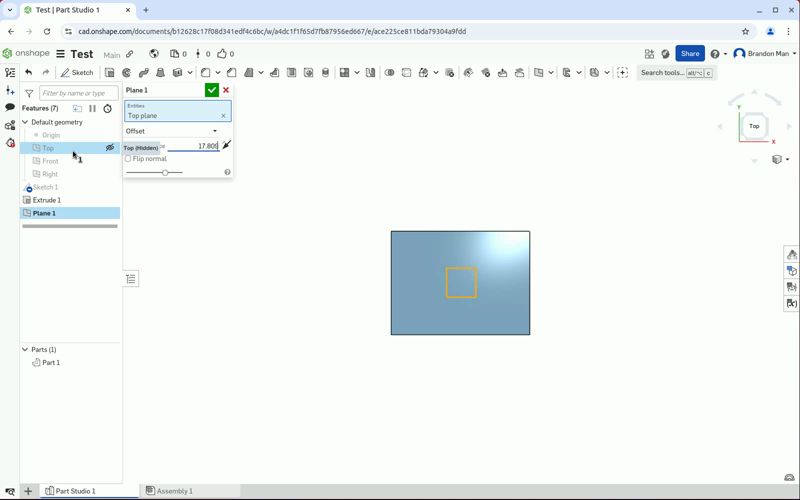
key(enter, 2)
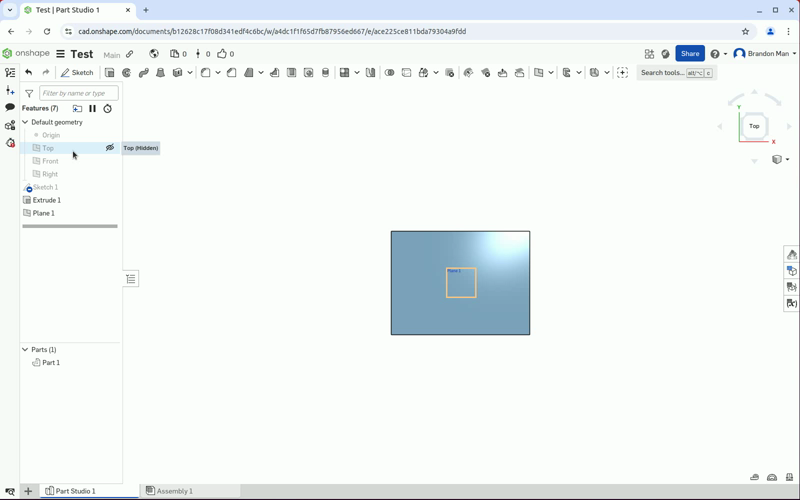
key(shift+s)
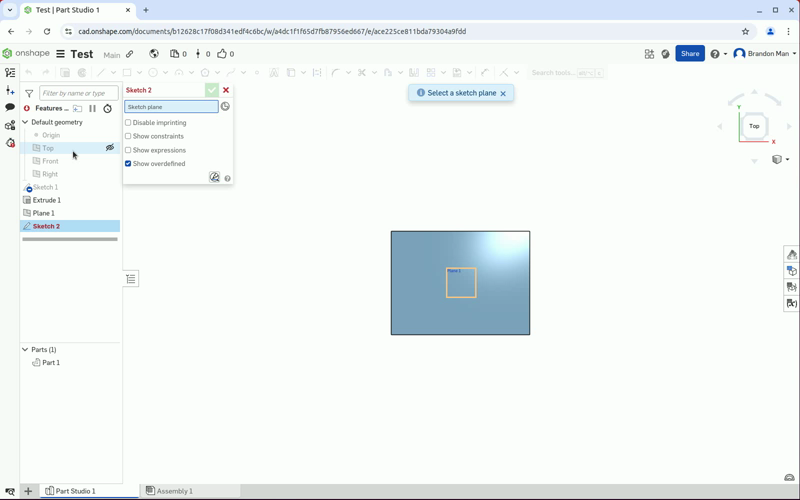
mouse_move(73, 215)
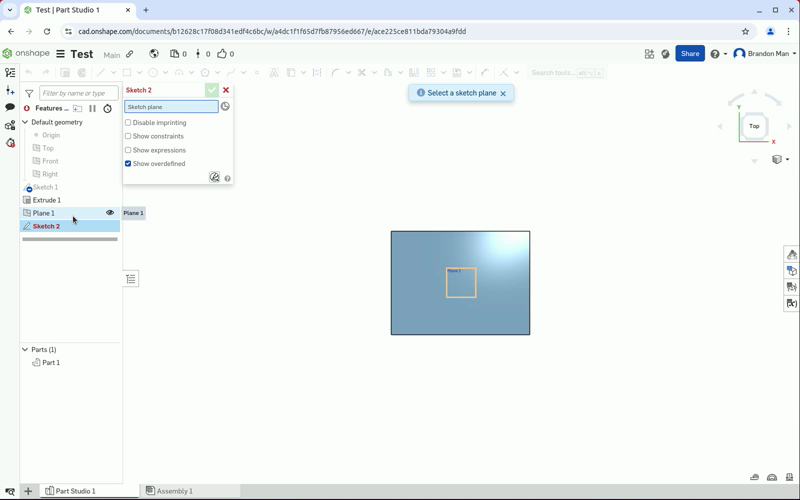
click(73, 215)
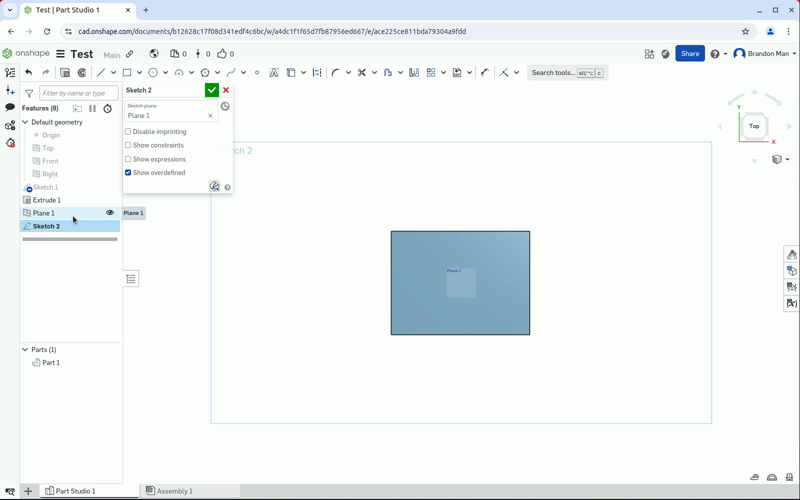
mouse_move(73, 352)
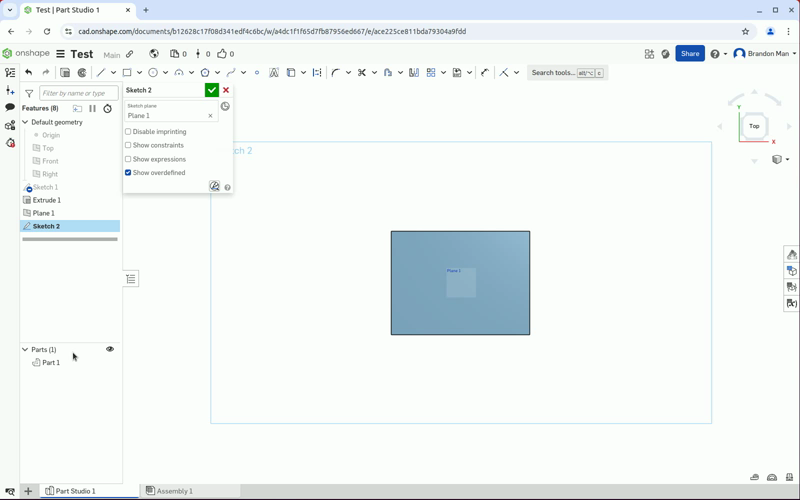
key(y)
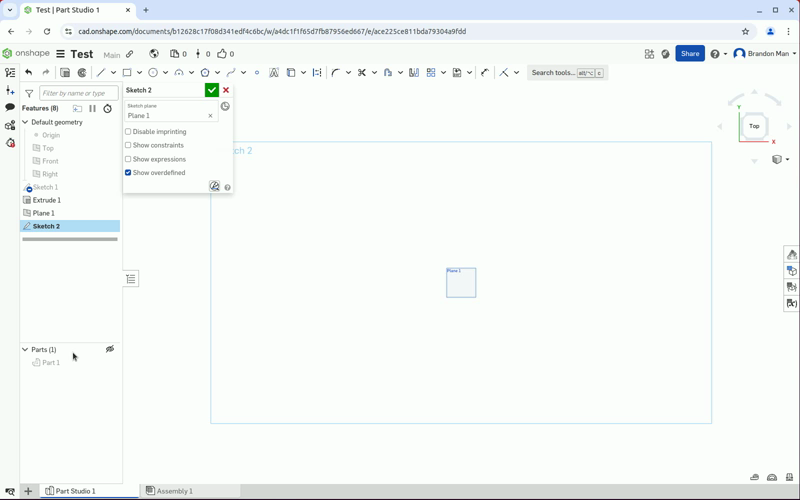
key(c)
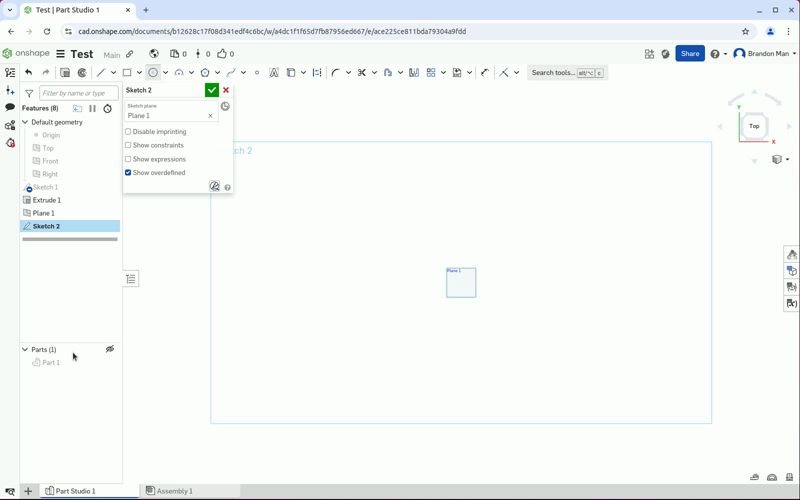
key_down(shift)
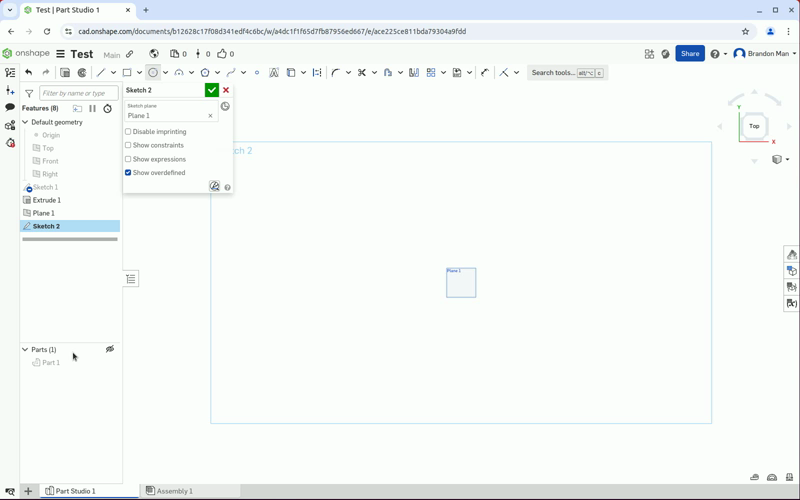
mouse_move(461, 282)
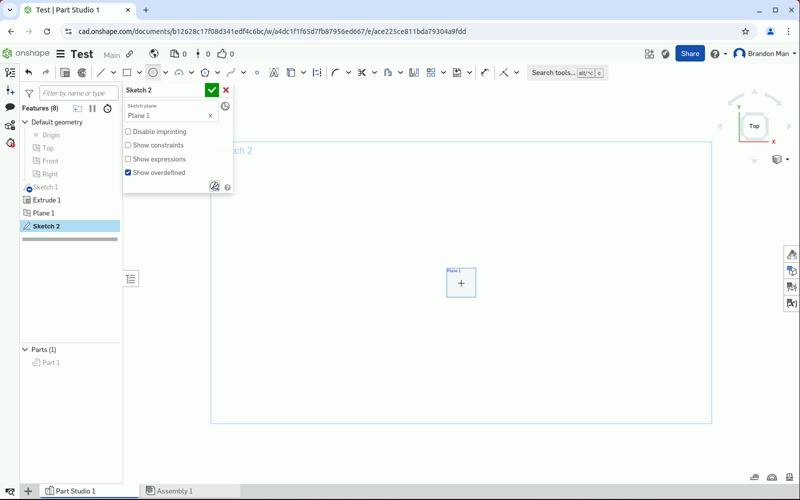
click(461, 282)
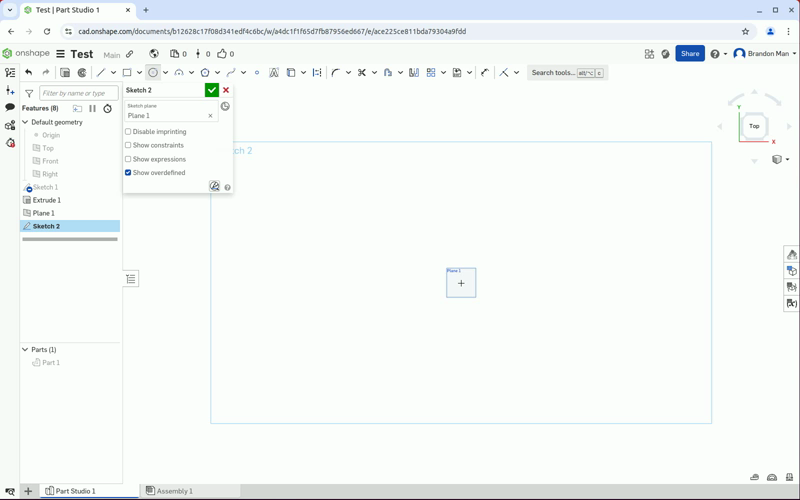
key_up(shift)
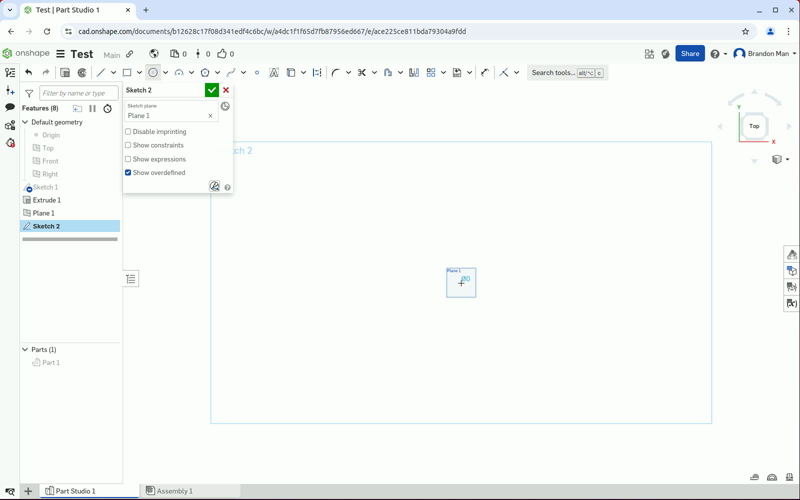
mouse_move(479, 282)
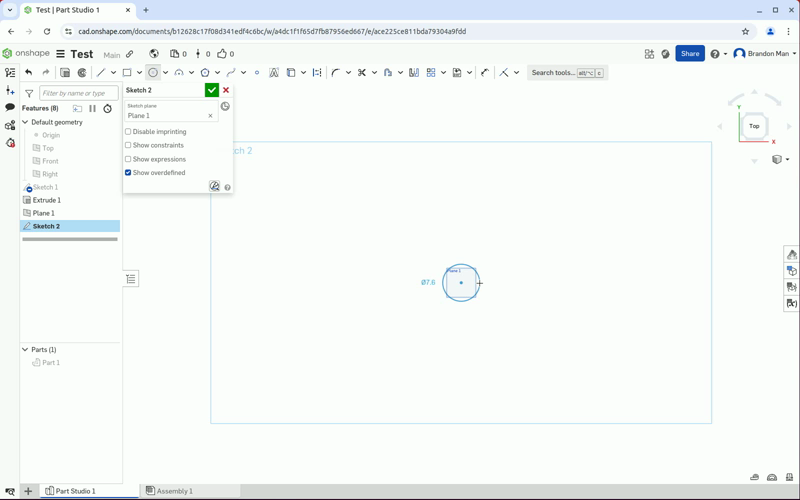
click(479, 282)
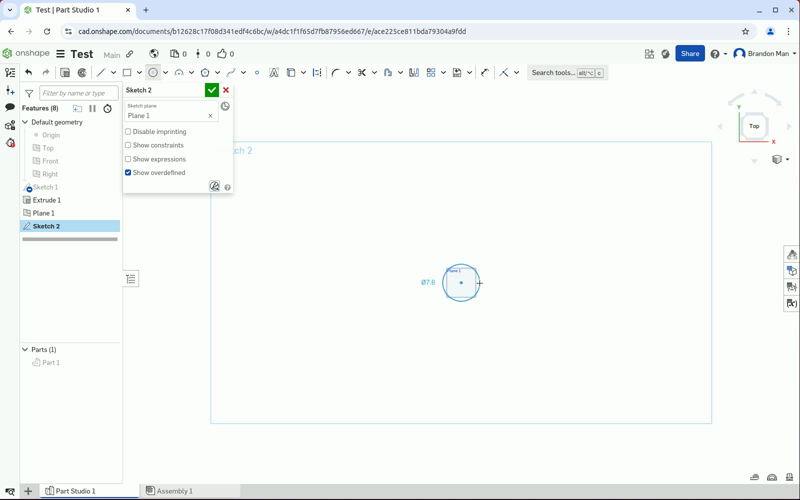
key(esc)
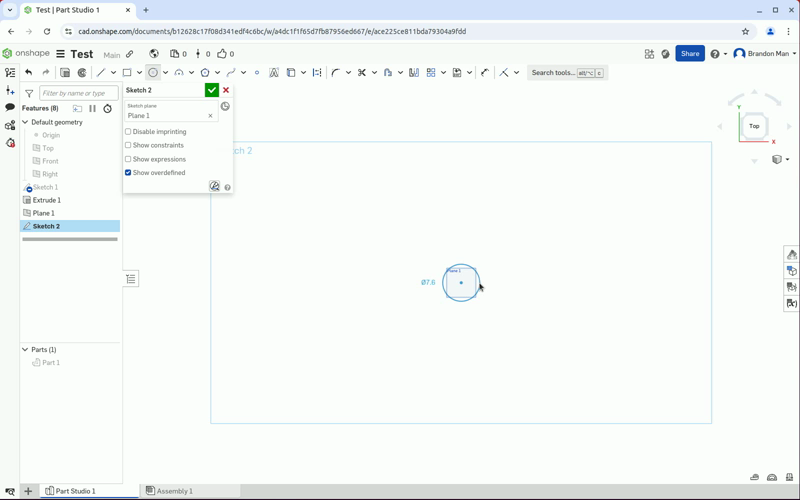
mouse_move(457, 285)
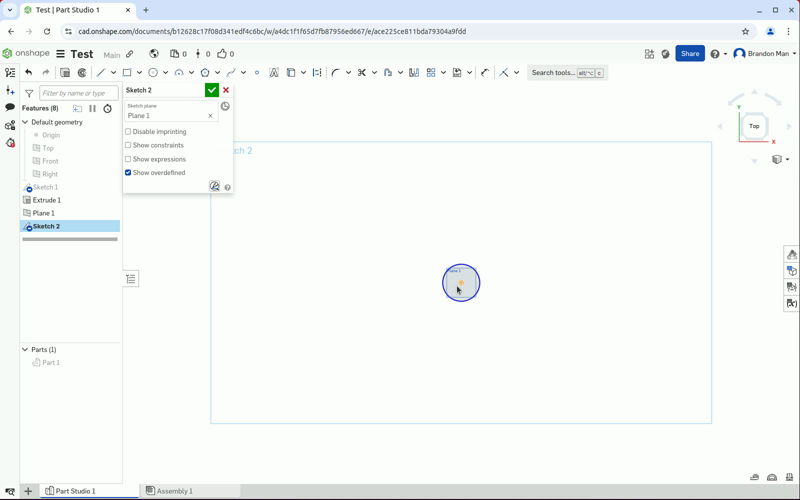
scroll(6)
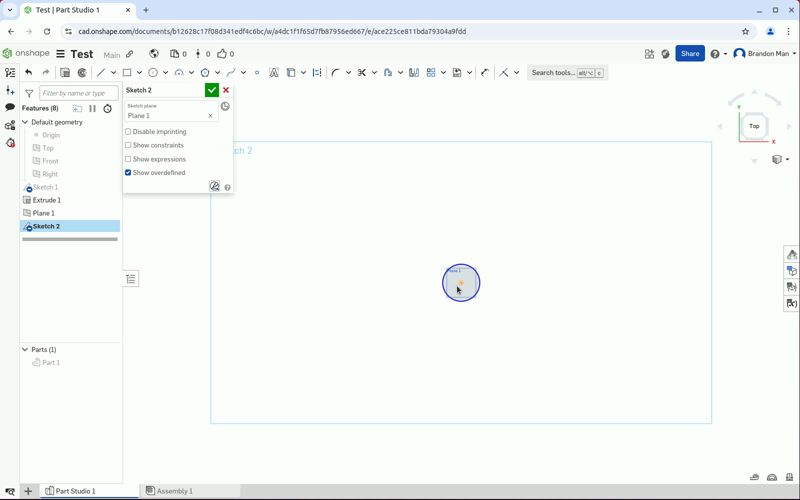
scroll(6)
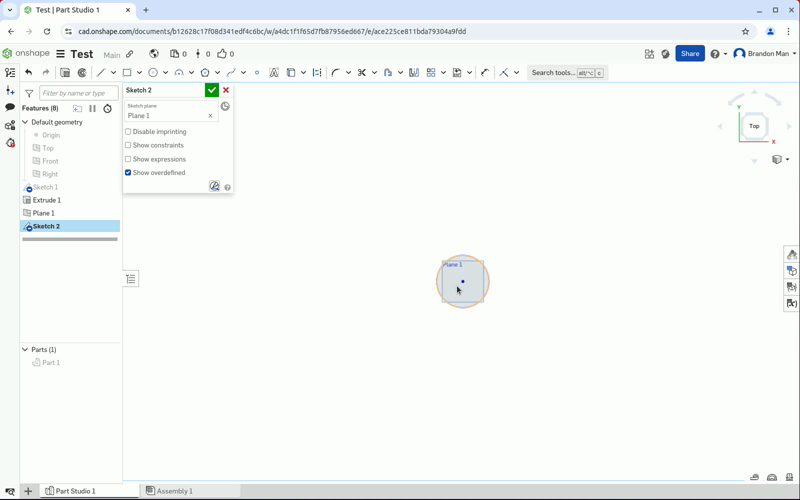
scroll(6)
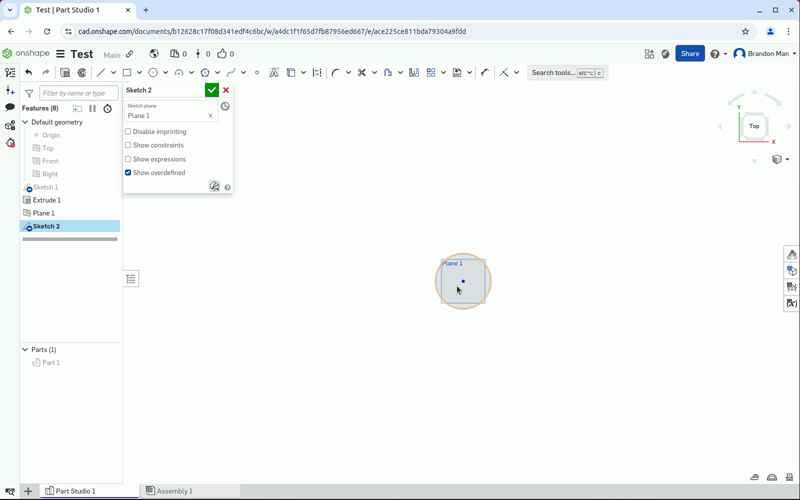
scroll(6)
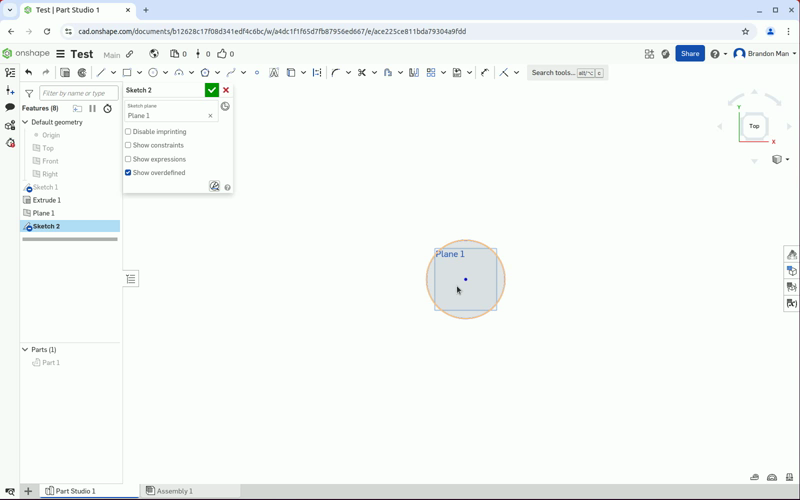
scroll(6)
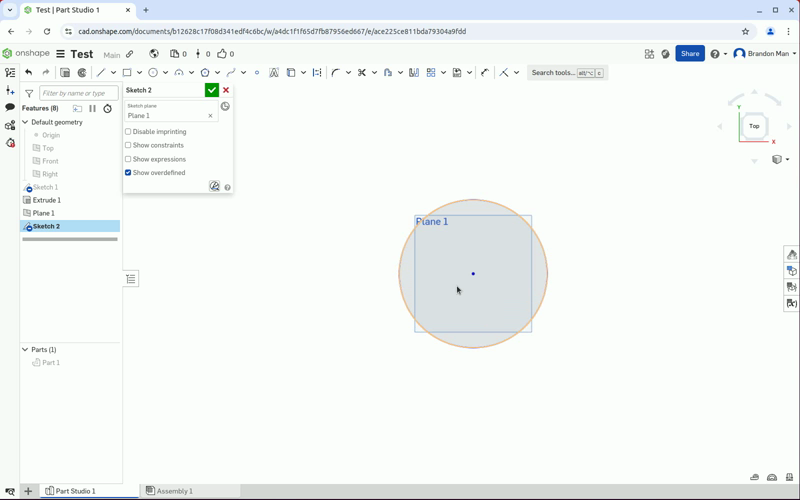
scroll(6)
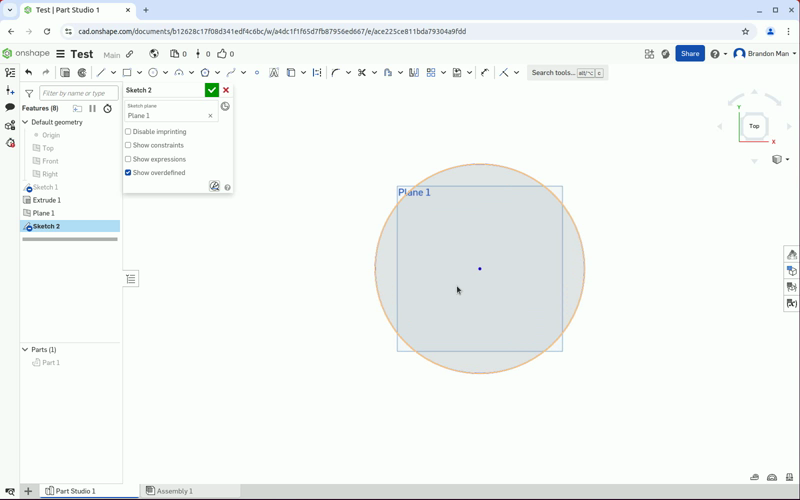
scroll(6)
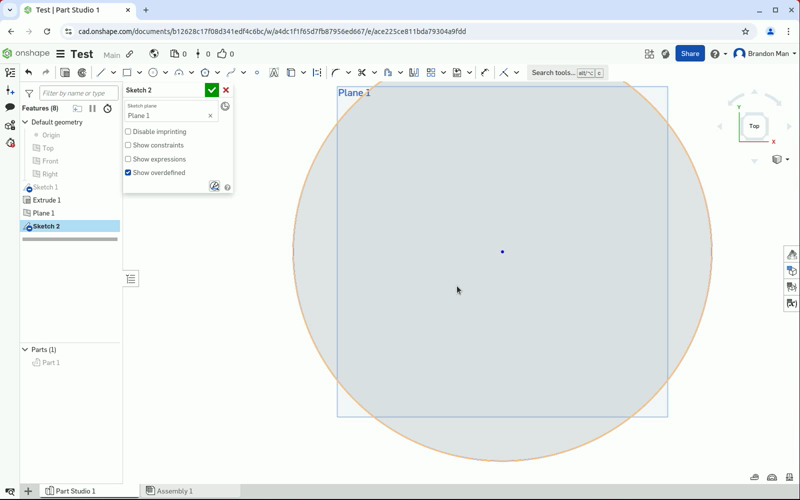
click(457, 285)
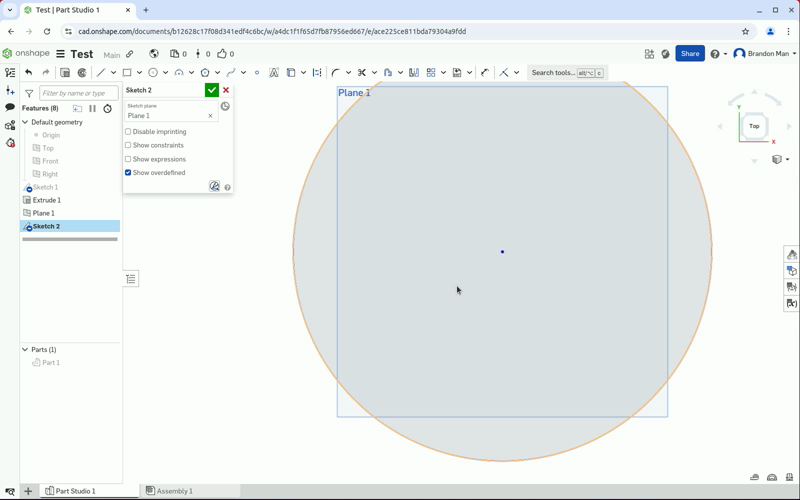
scroll(-6)
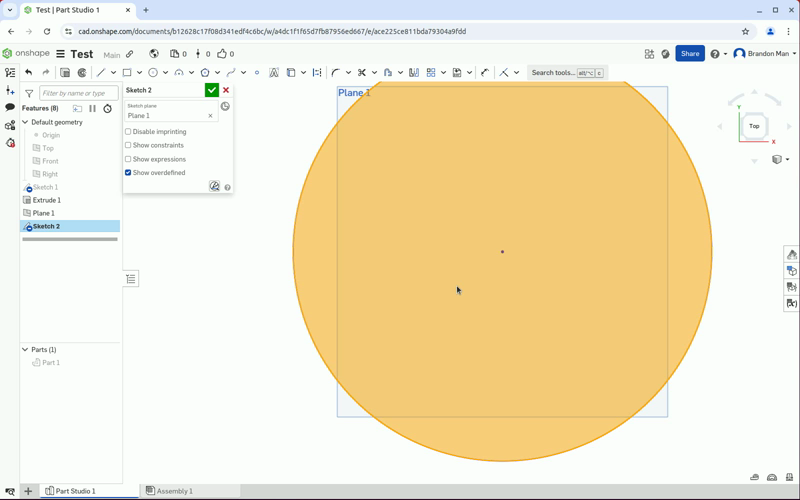
scroll(-6)
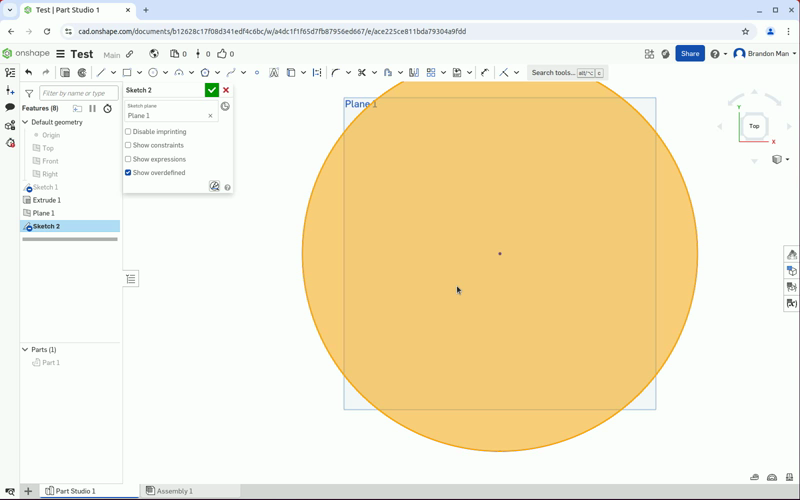
scroll(-6)
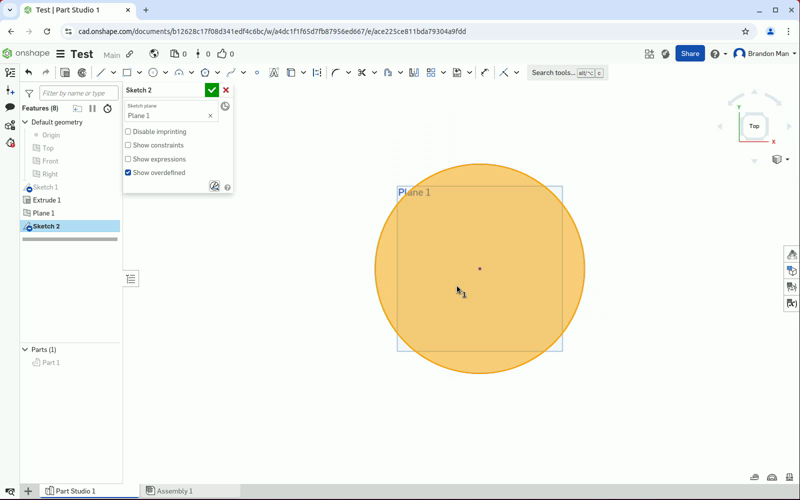
scroll(-6)
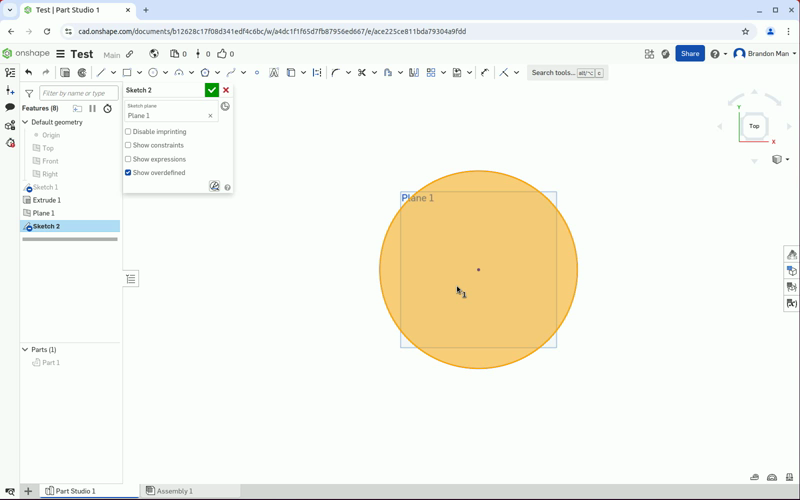
scroll(-6)
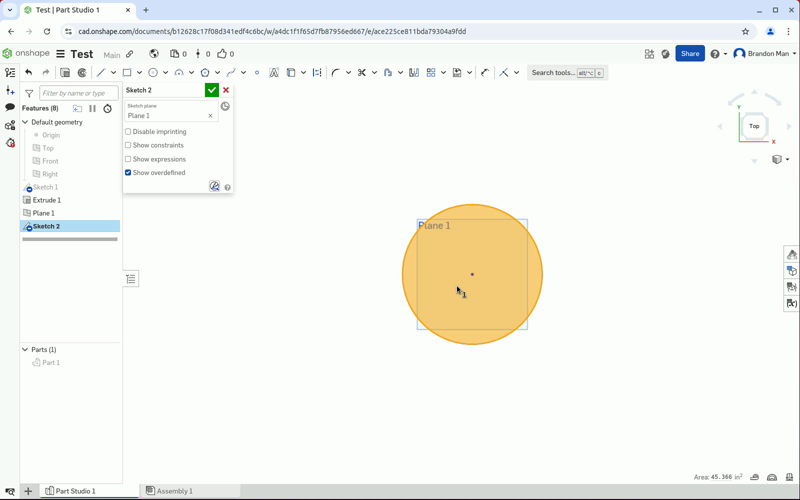
scroll(-6)
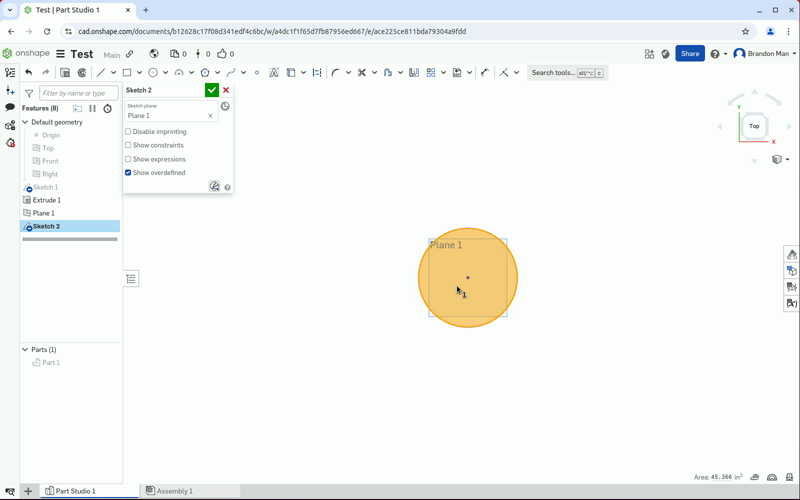
scroll(-6)
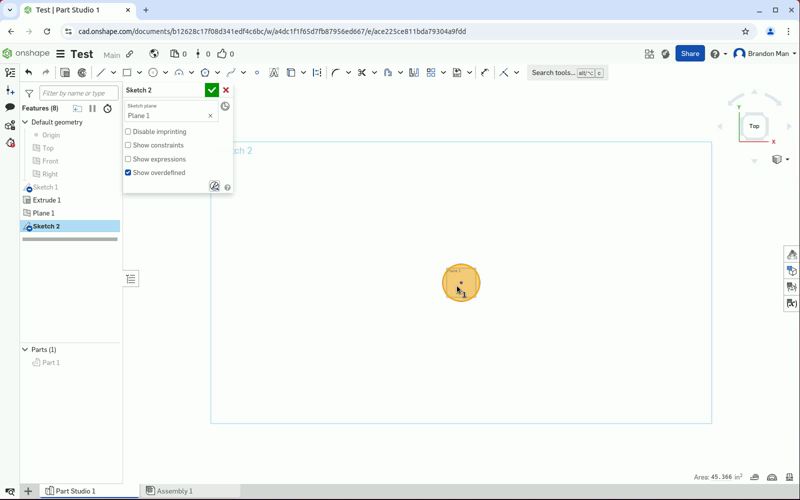
mouse_move(73, 352)
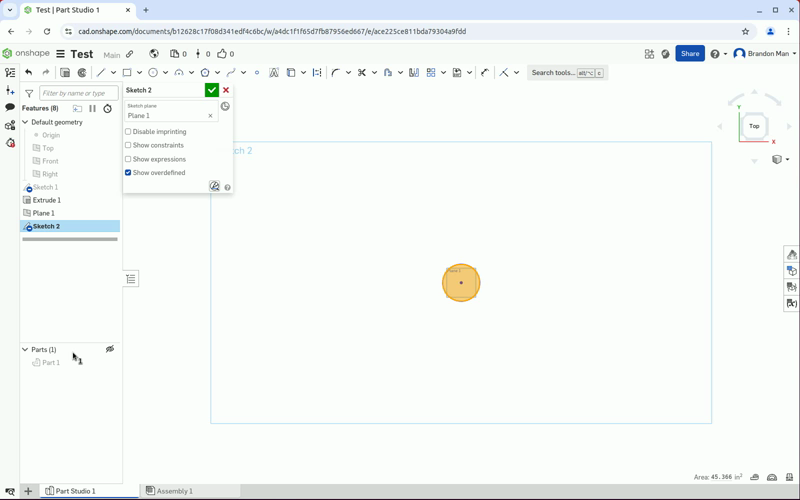
key(shift+y)
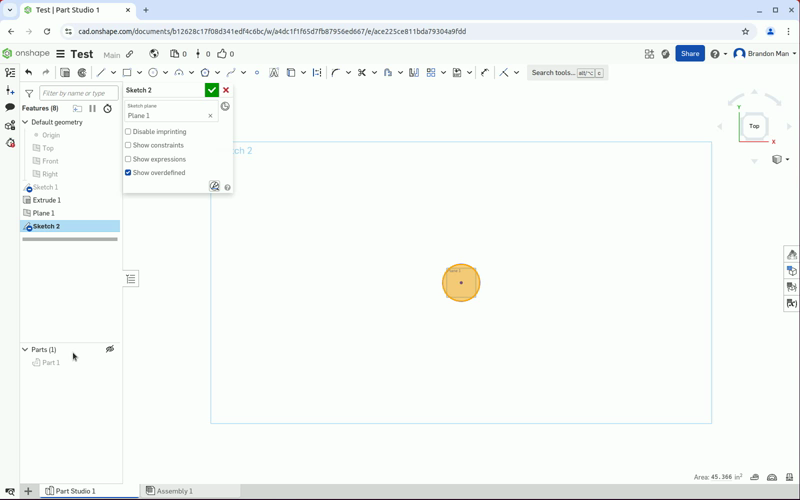
key(shift+e)
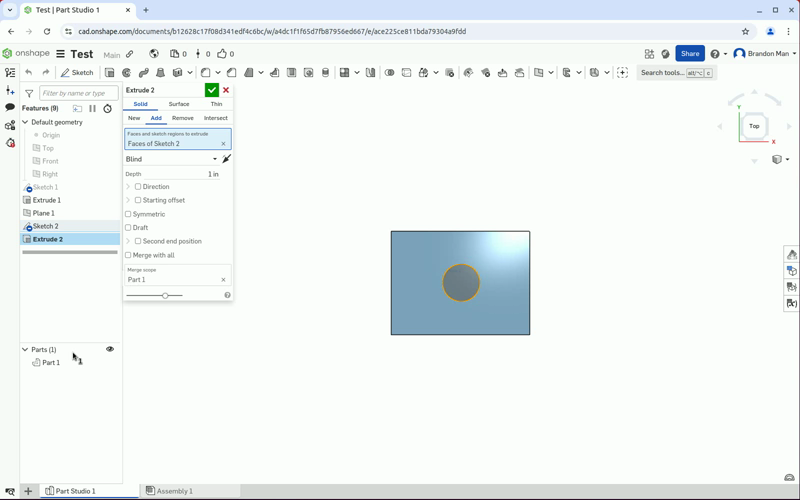
mouse_move(143, 106)
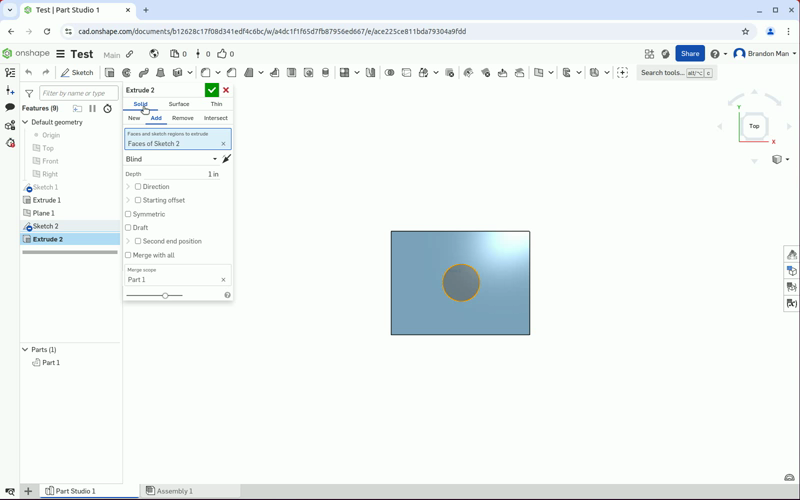
click(143, 106)
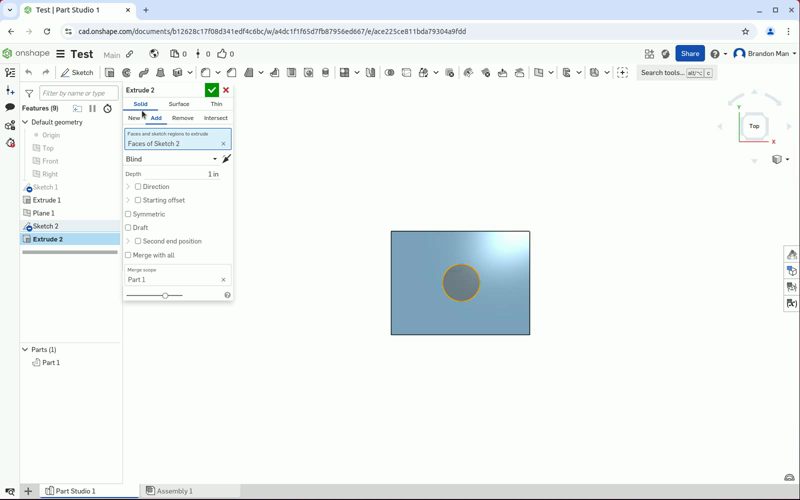
mouse_move(137, 120)
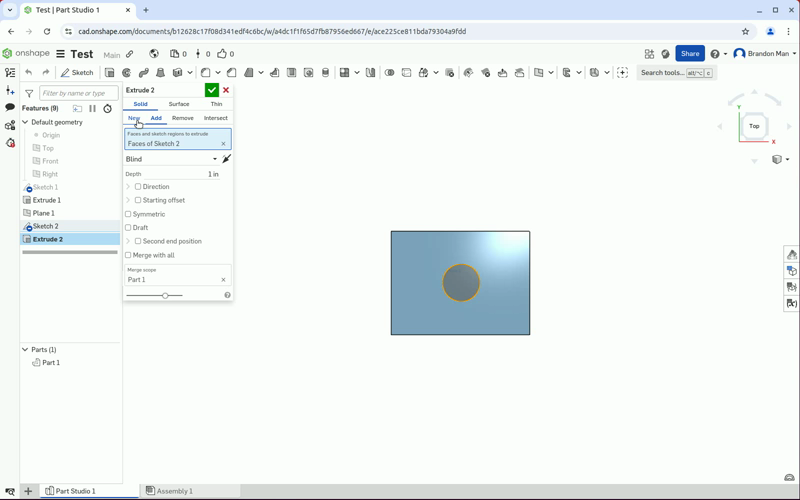
click(137, 120)
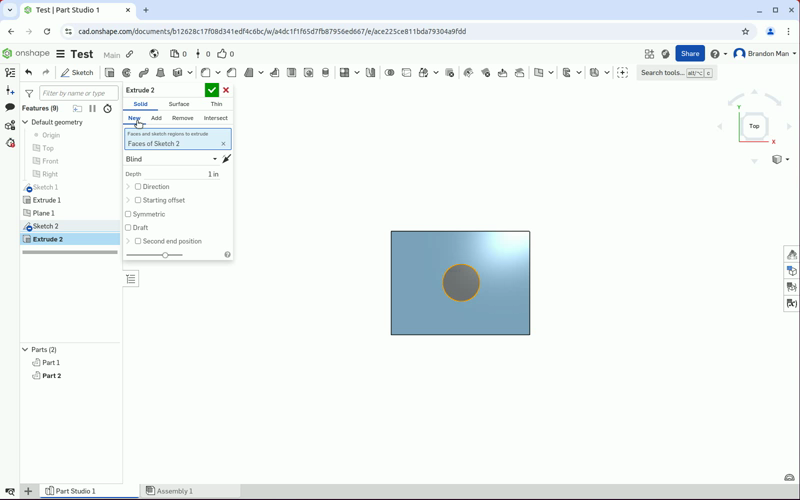
key(tab, 4)
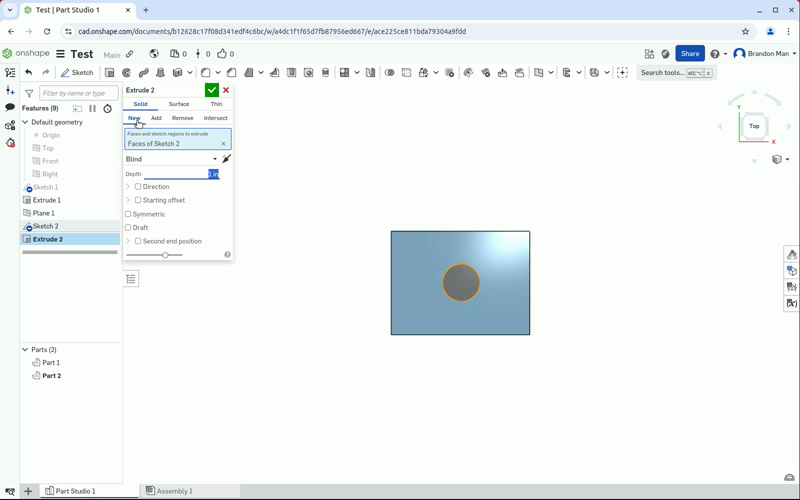
text(5.296)
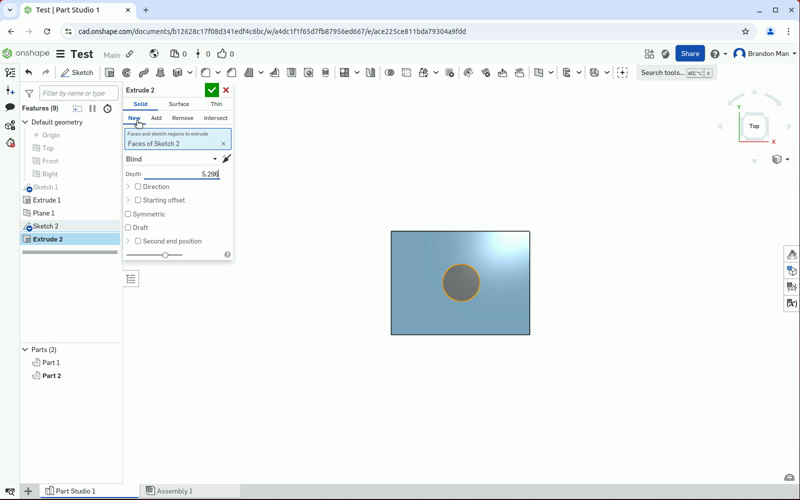
key(enter)
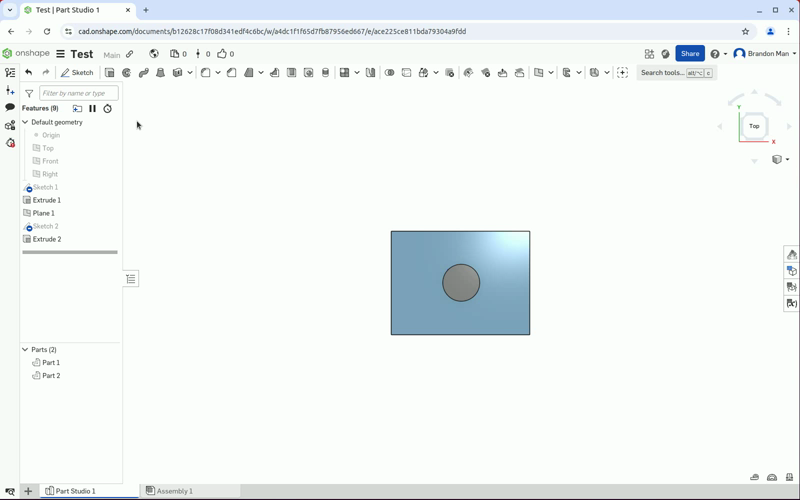
key(shift+h)
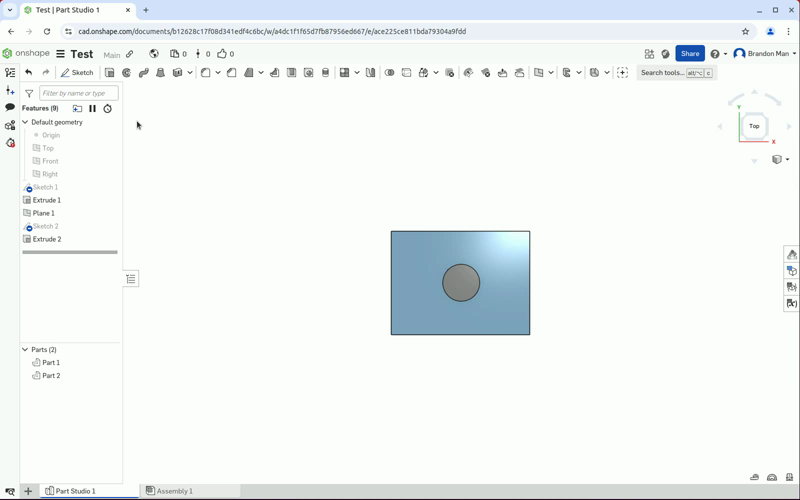
key(shift+h)
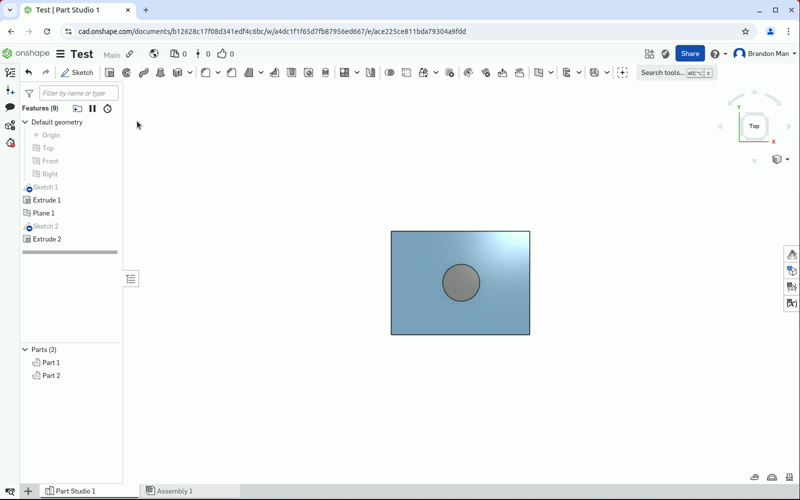
mouse_move(73, 189)
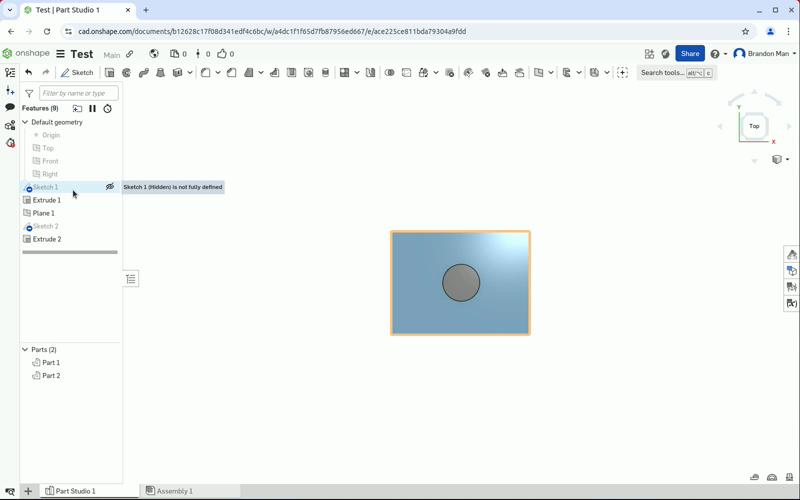
click(73, 189)
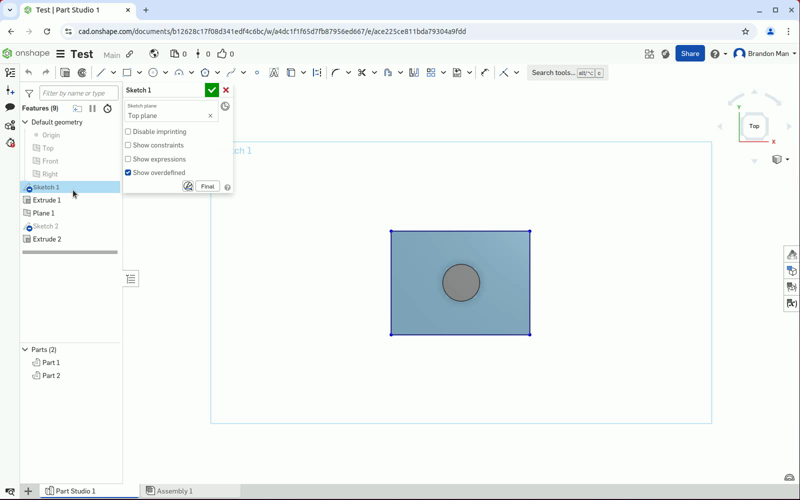
mouse_move(229, 92)
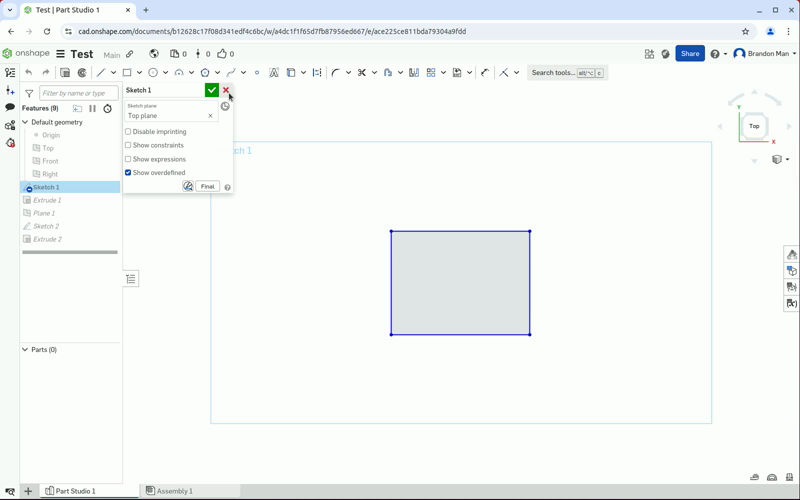
click(229, 92)
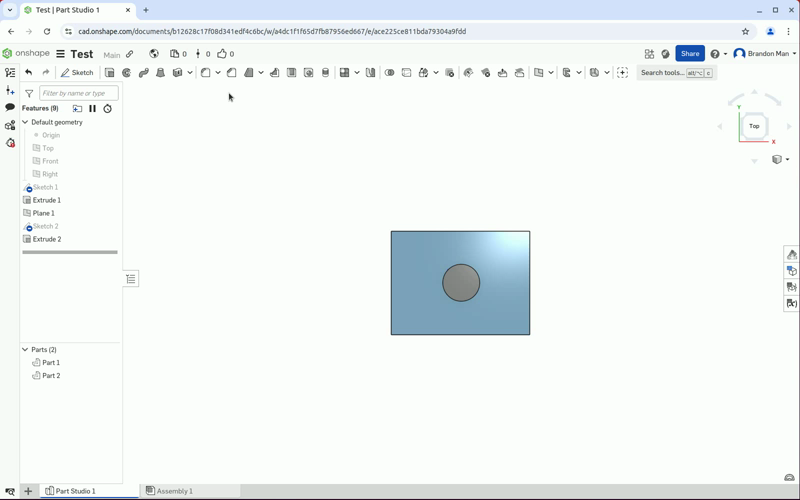
mouse_move(73, 352)
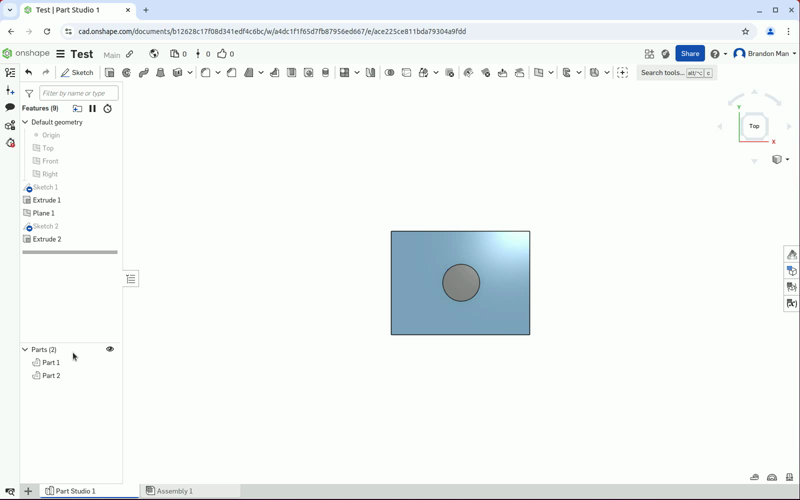
key(y)
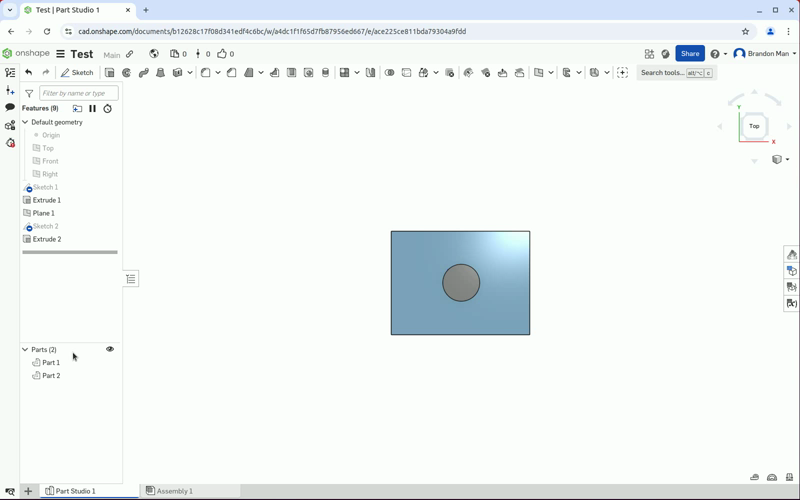
key(shift+p)
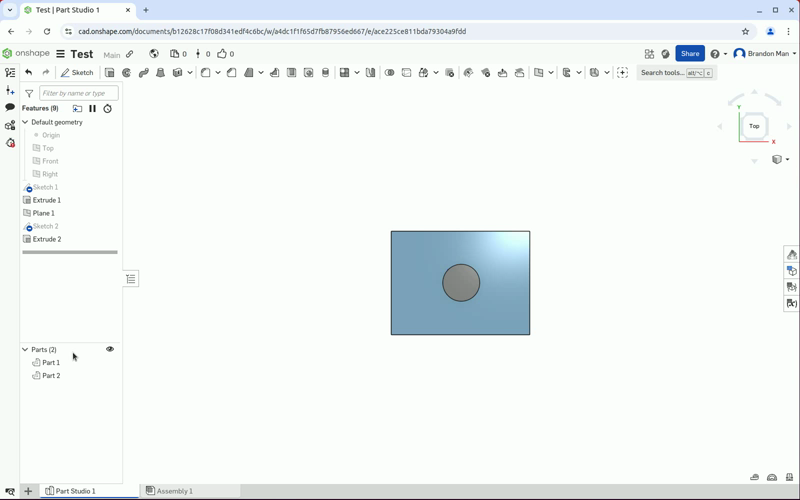
key(space)
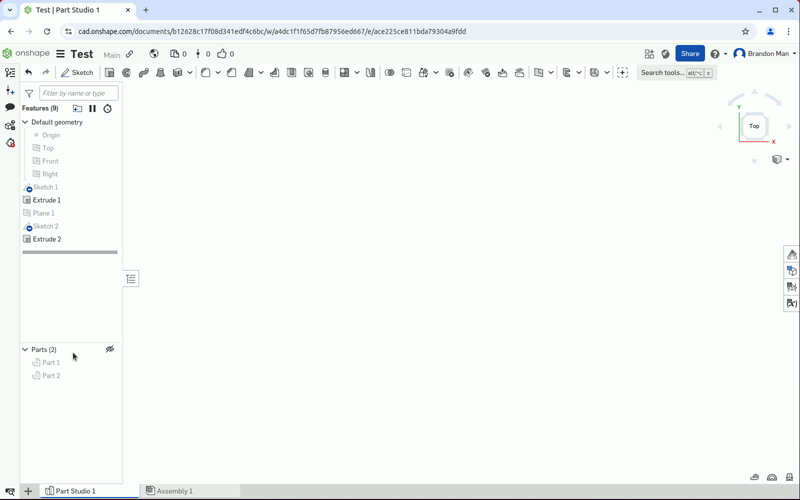
key_down(shift)
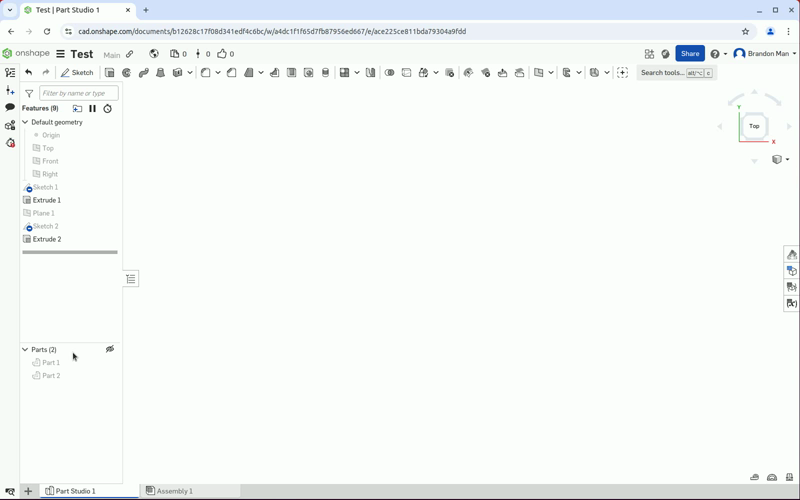
key(up)
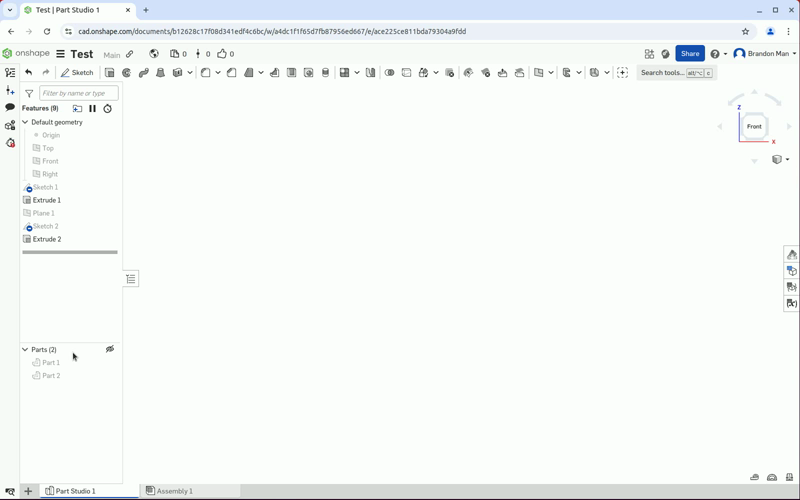
key_up(shift)
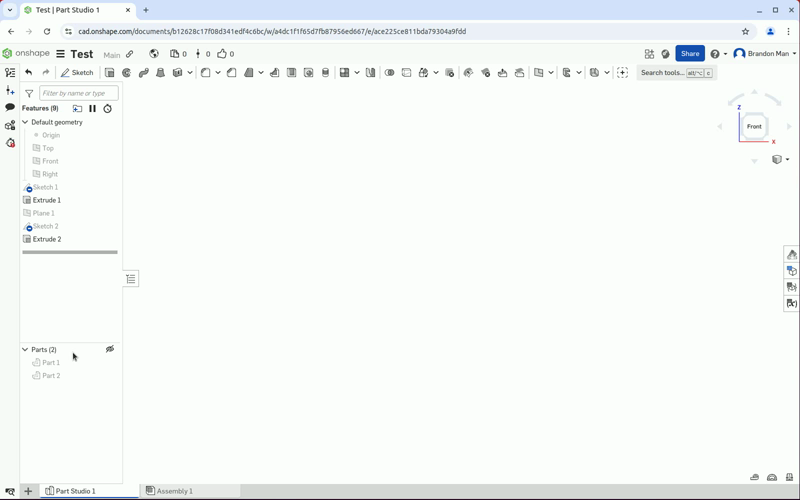
mouse_move(73, 352)
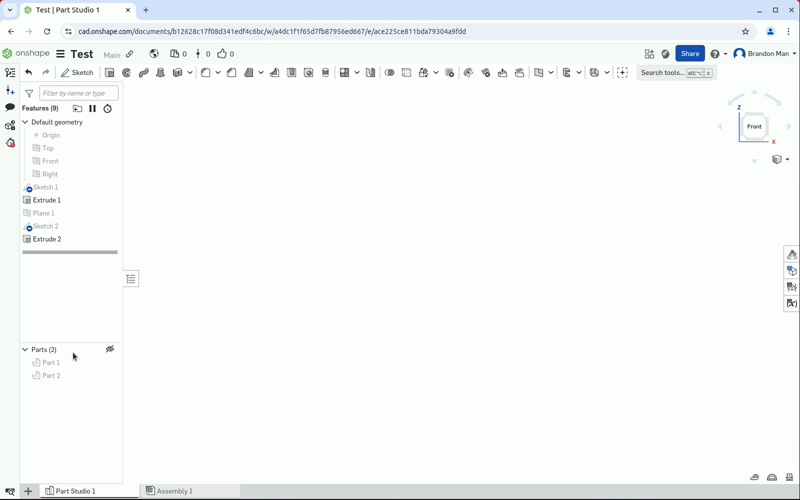
key(shift+y)
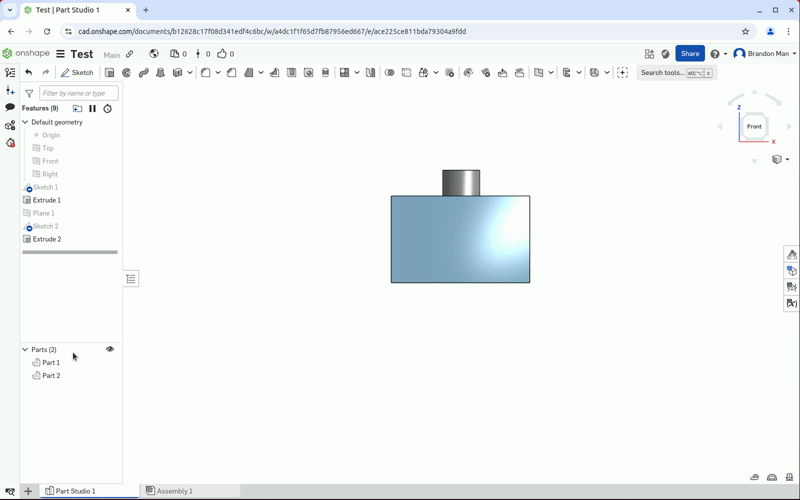
mouse_move(541, 75)
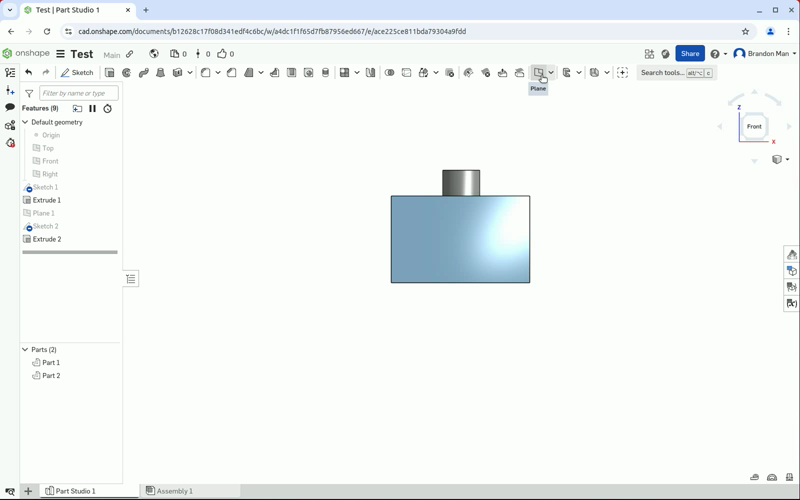
click(541, 75)
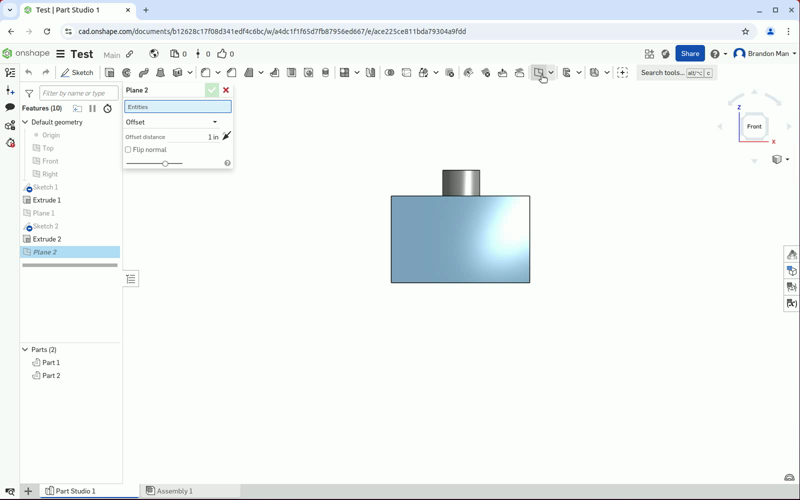
mouse_move(73, 163)
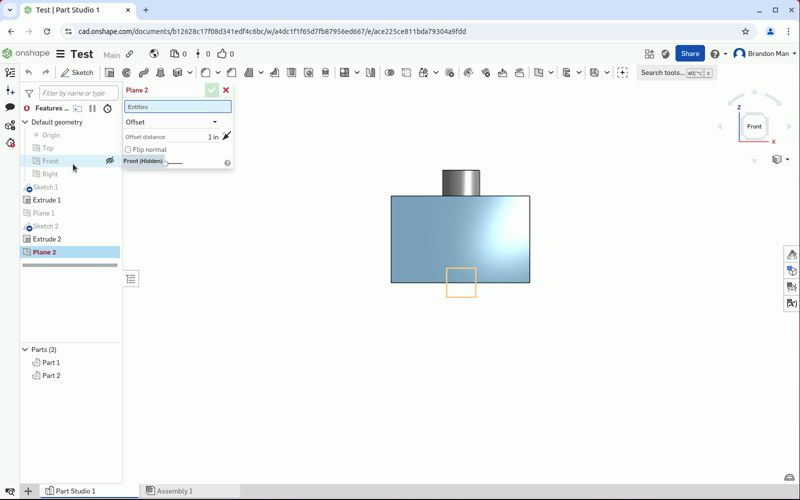
click(73, 163)
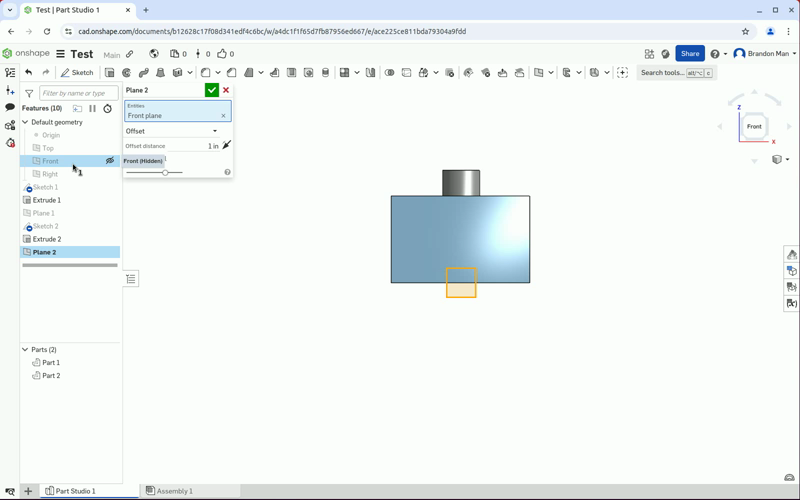
key(tab, 2)
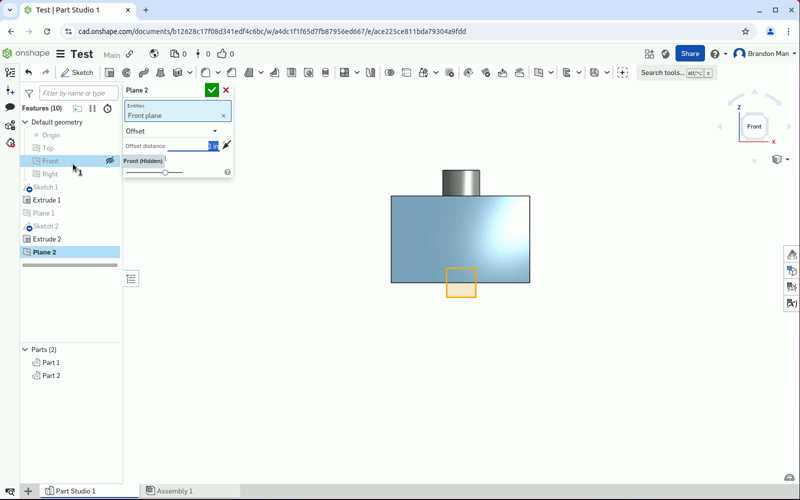
text(10.599)
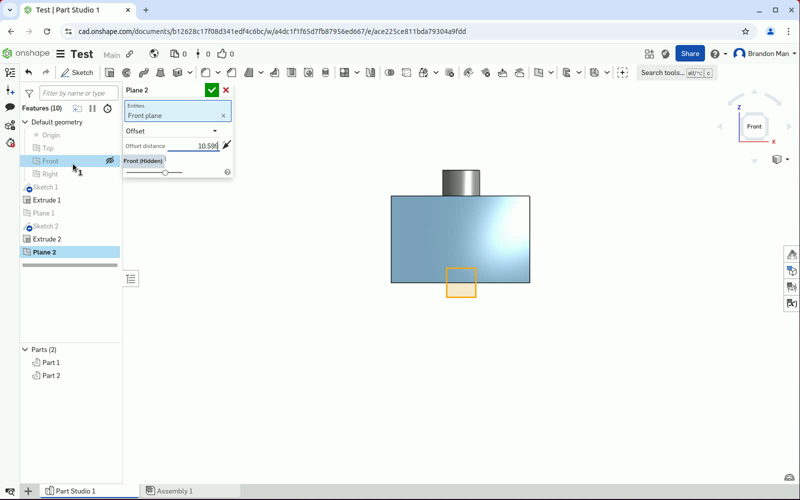
key(enter, 2)
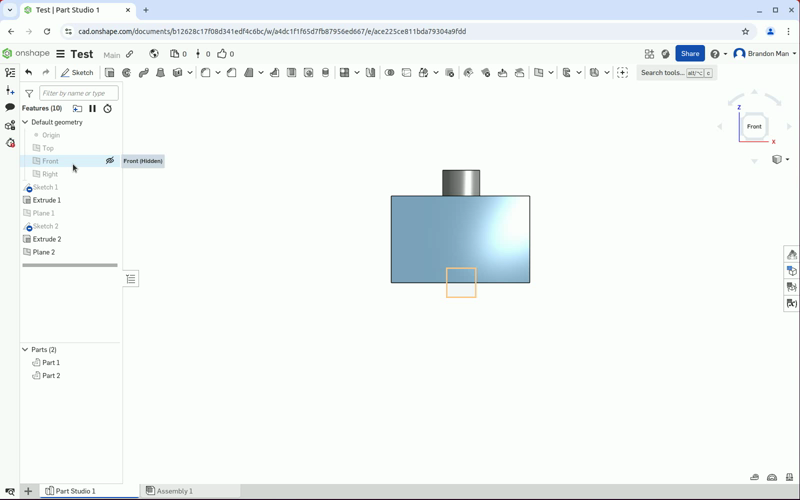
key(shift+s)
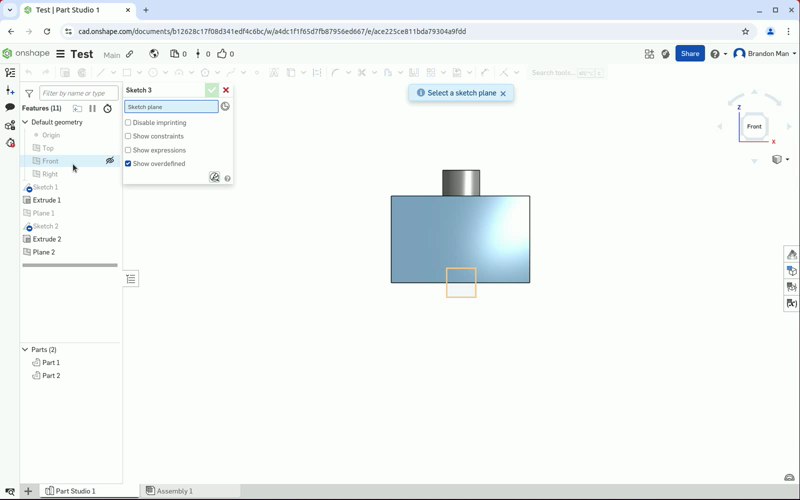
mouse_move(73, 254)
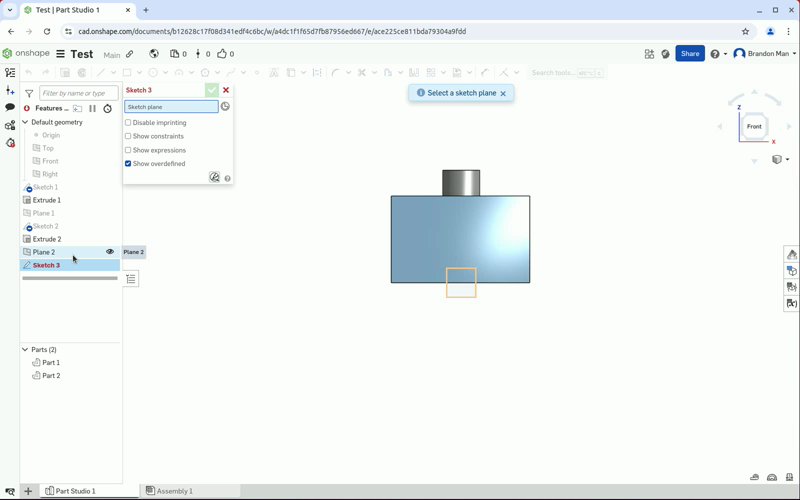
click(73, 254)
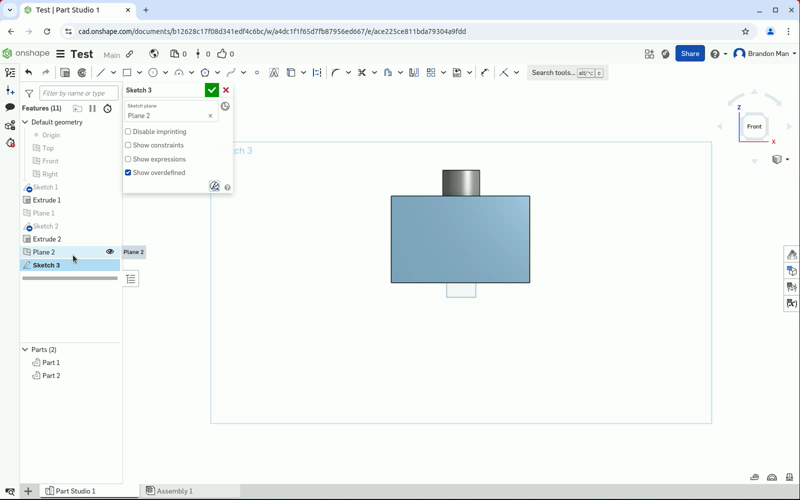
mouse_move(73, 352)
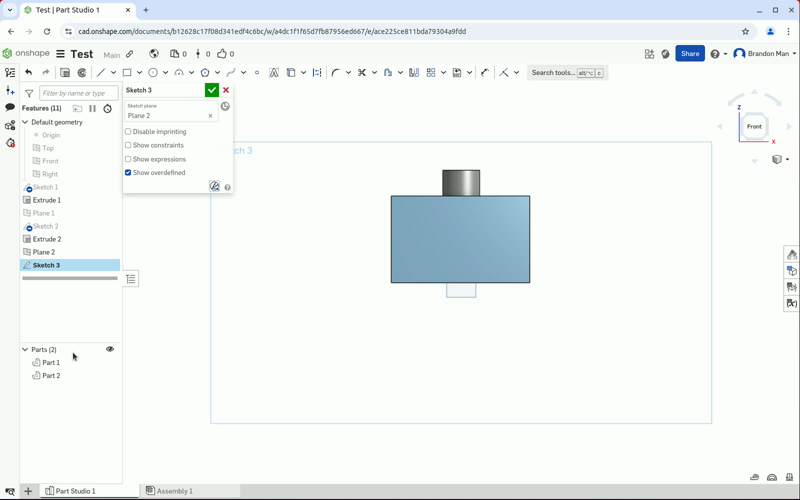
key(y)
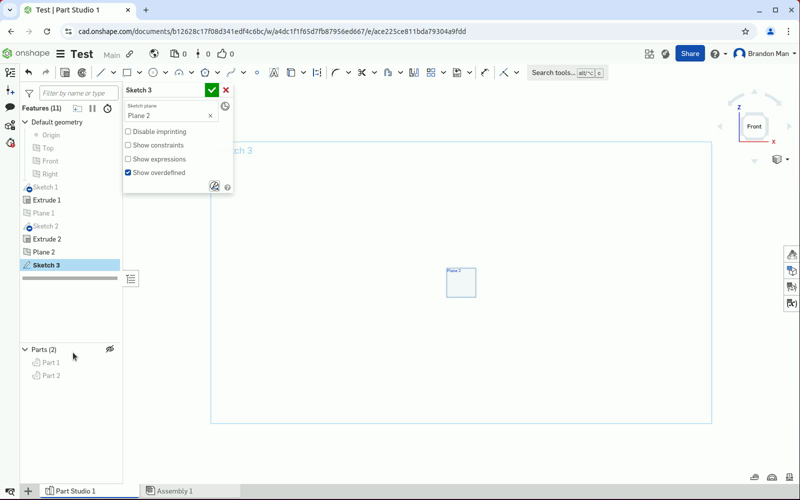
key(l)
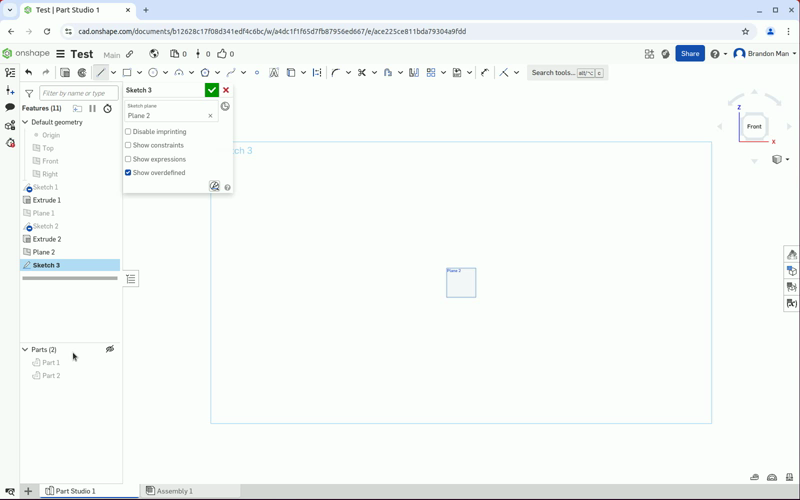
key_down(shift)
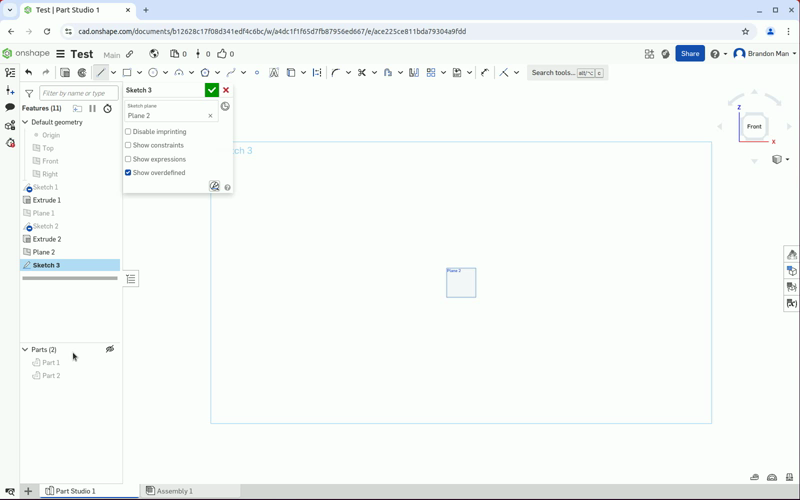
mouse_move(443, 250)
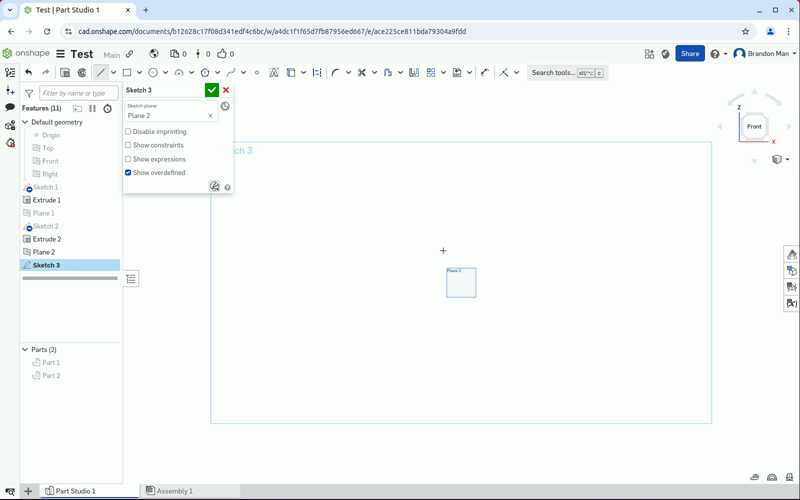
click(443, 250)
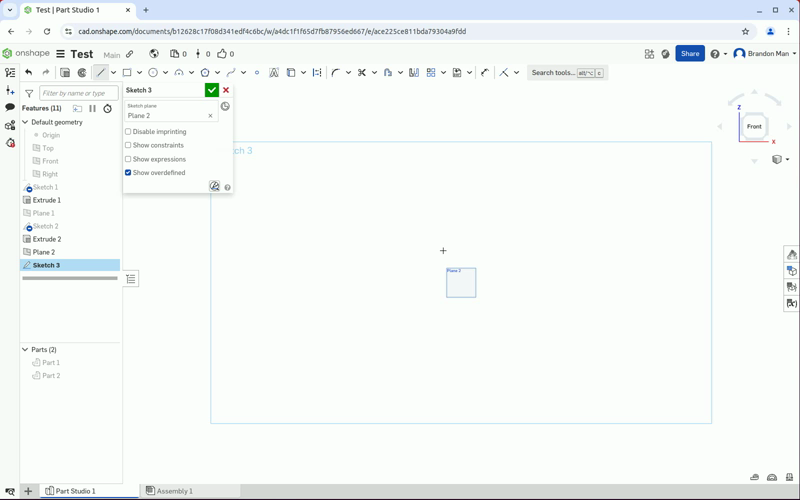
key_up(shift)
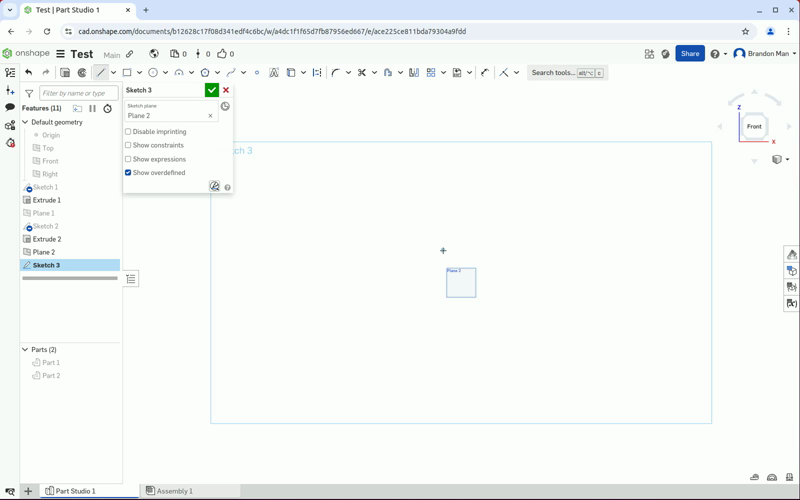
key_down(shift)
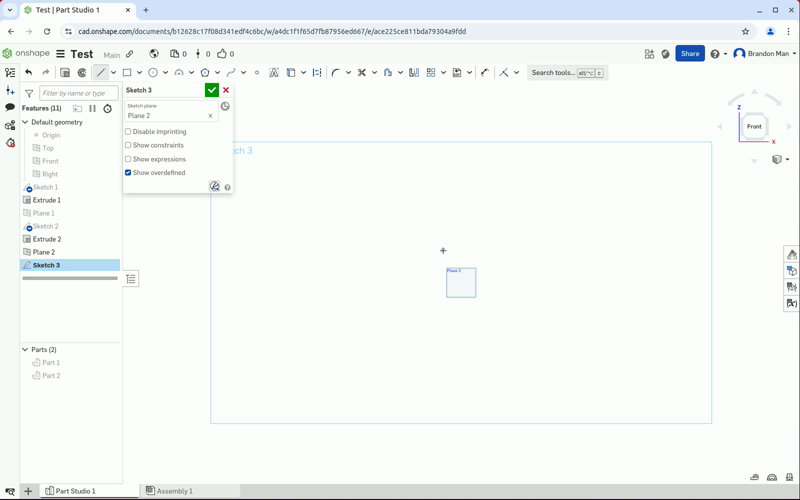
mouse_move(473, 250)
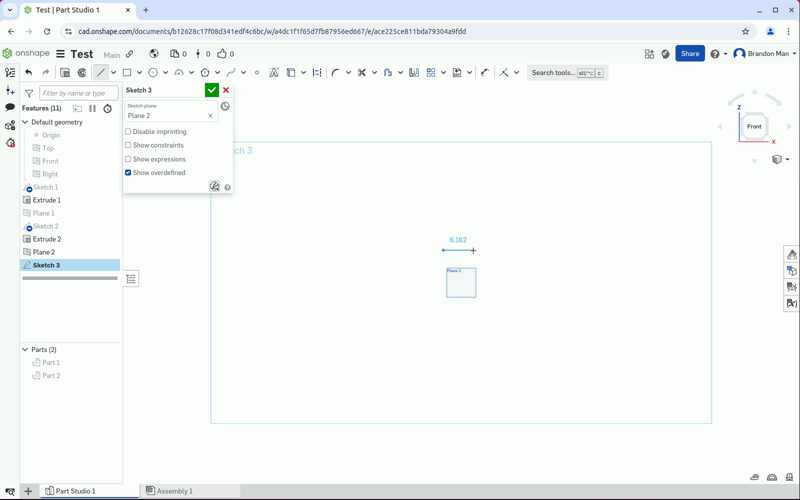
mouse_move(461, 260)
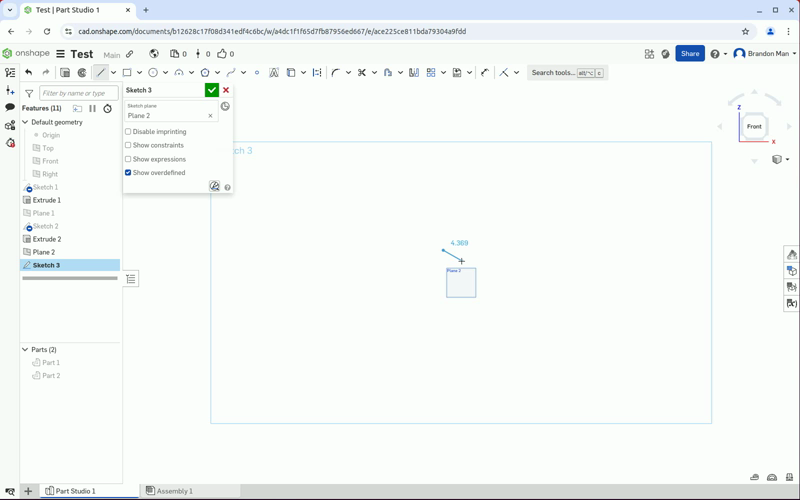
click(461, 260)
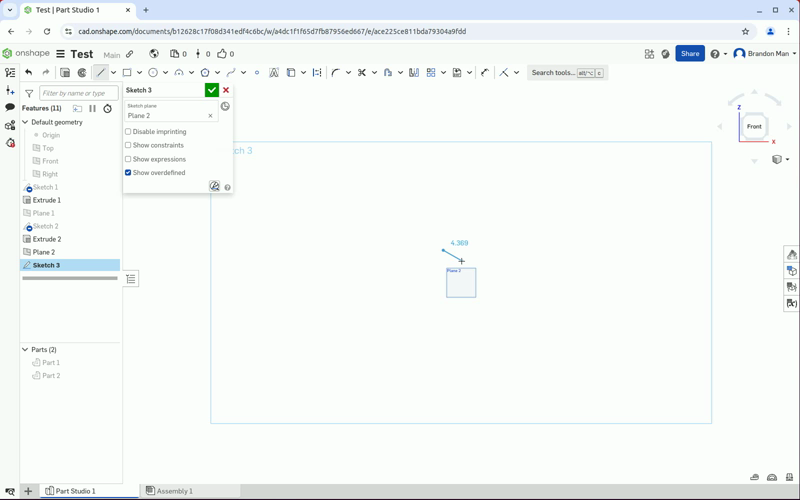
key_up(shift)
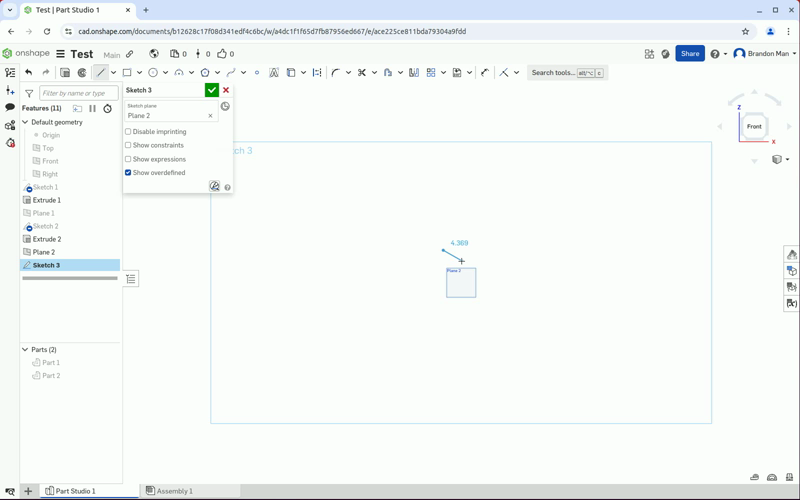
key_down(shift)
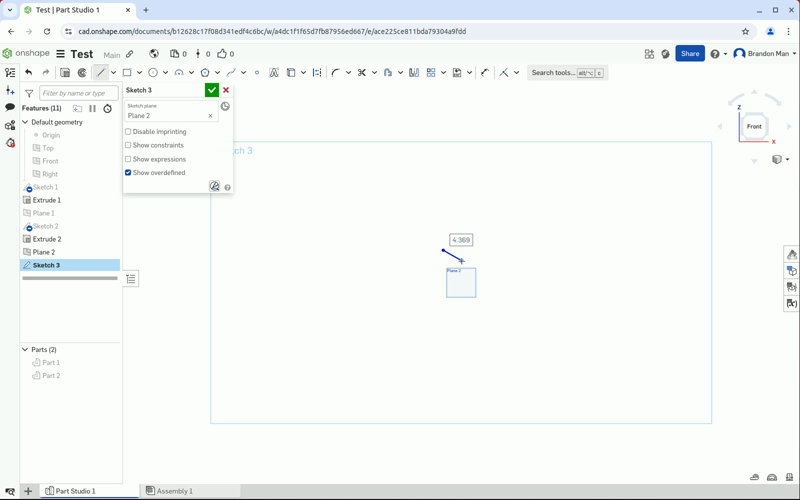
mouse_move(492, 260)
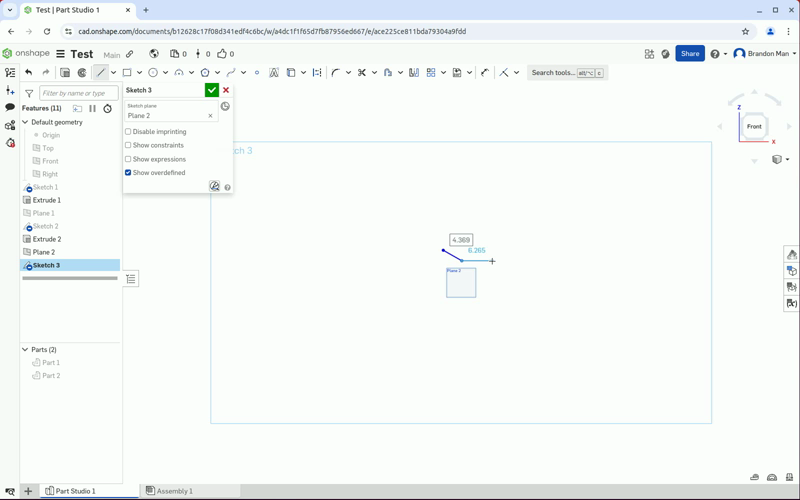
mouse_move(480, 250)
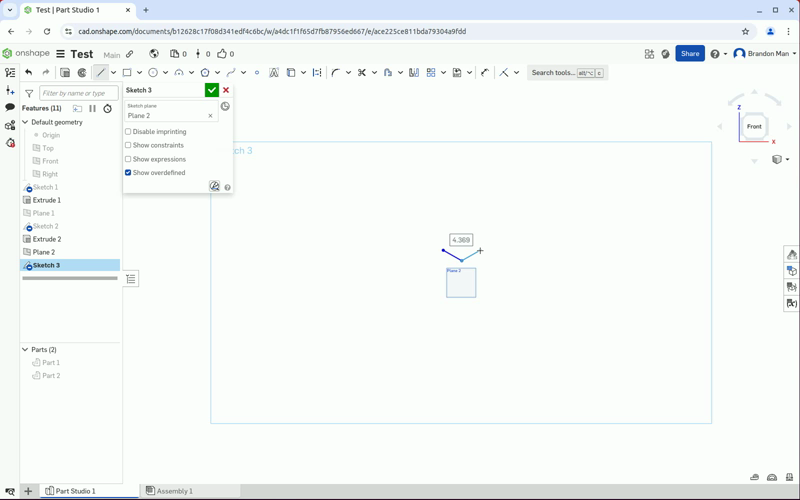
click(480, 250)
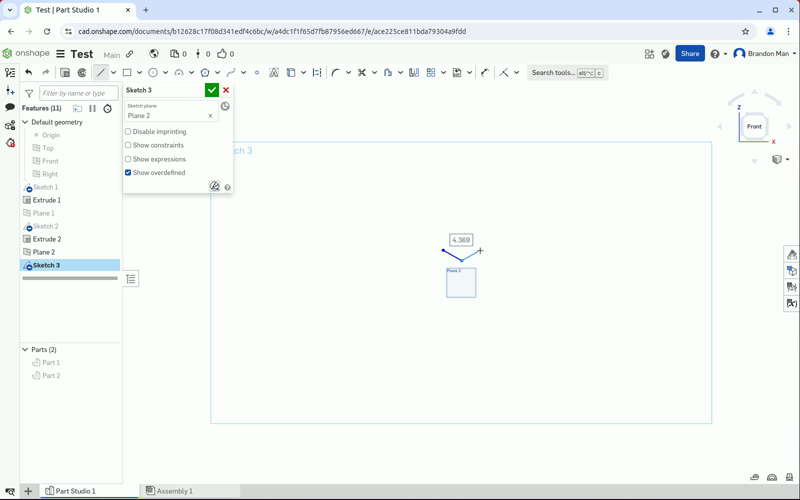
key_up(shift)
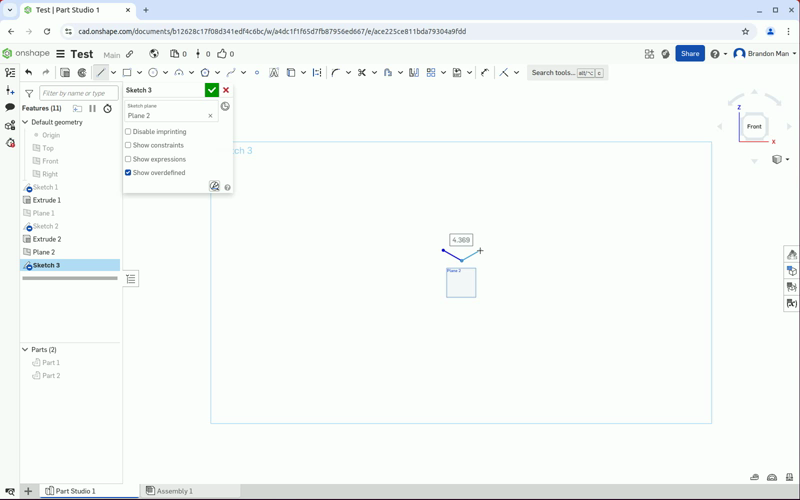
key_down(shift)
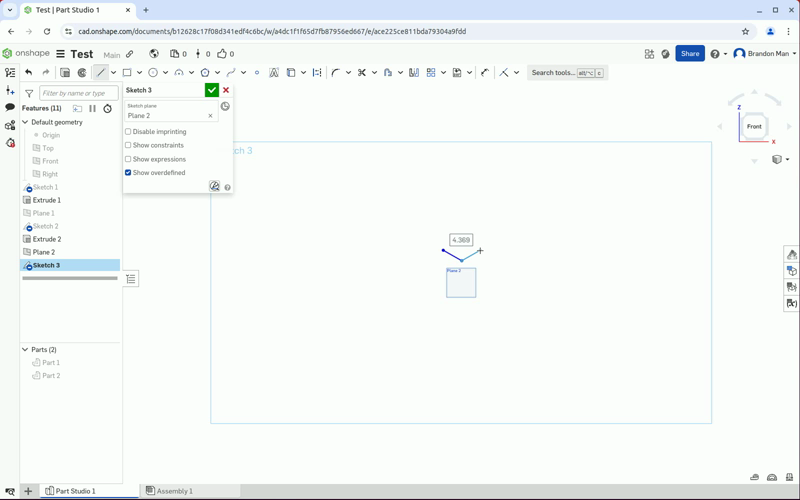
mouse_move(510, 250)
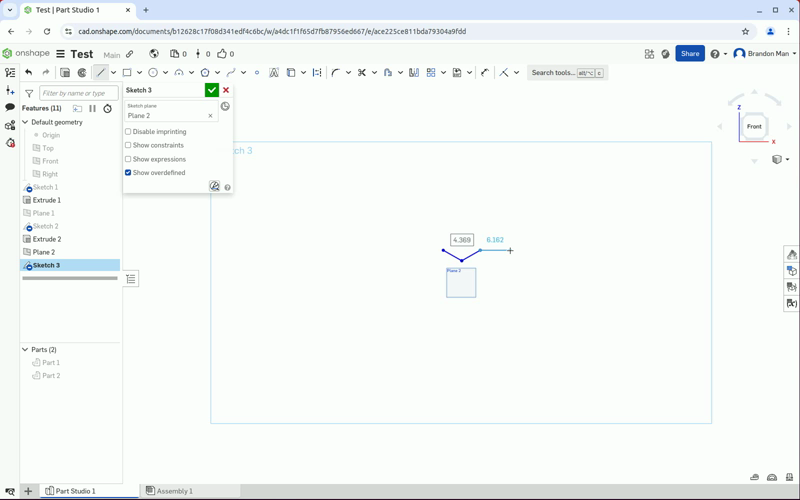
mouse_move(480, 228)
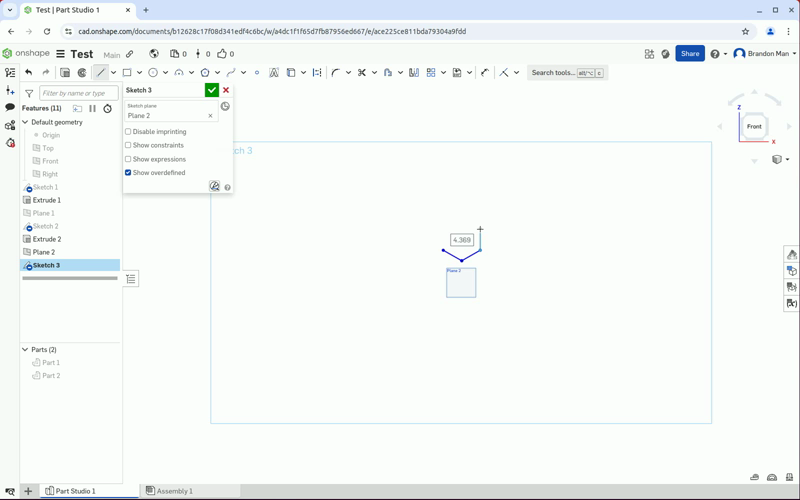
click(480, 228)
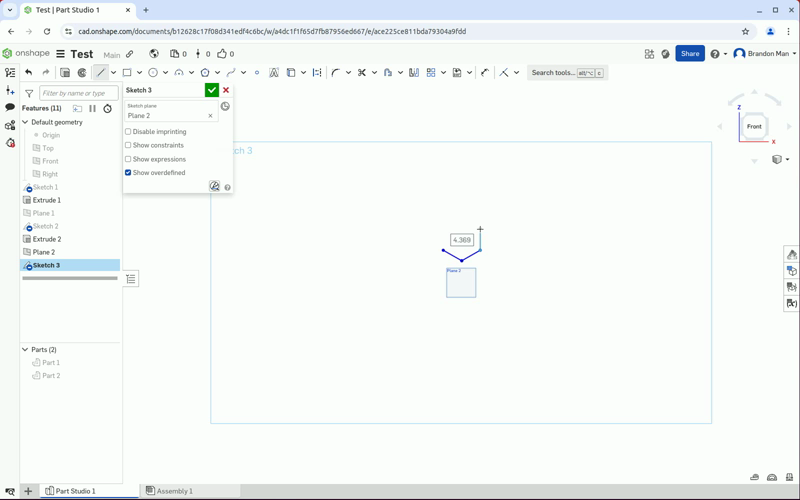
key_up(shift)
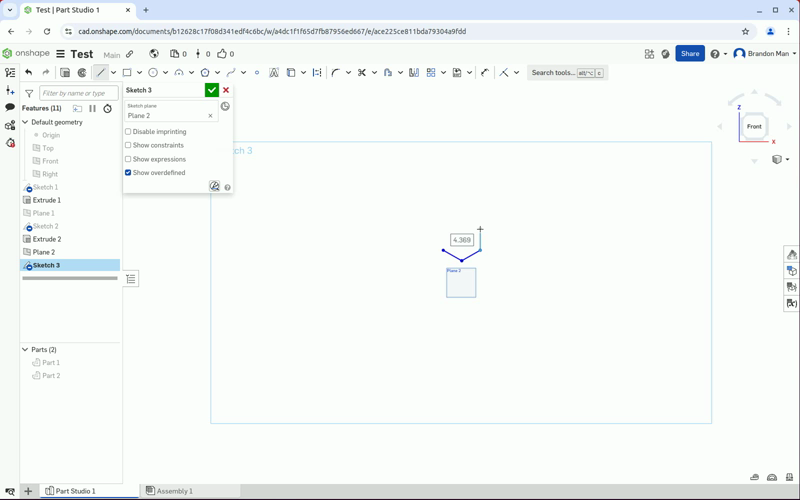
key_down(shift)
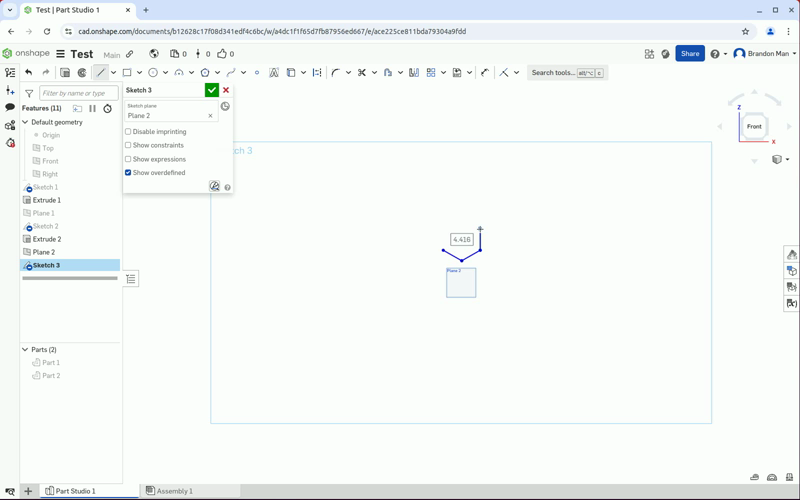
mouse_move(510, 228)
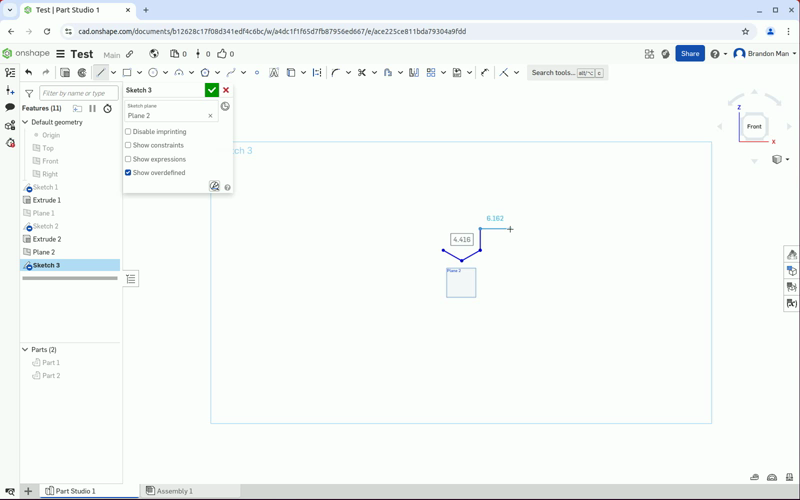
mouse_move(461, 218)
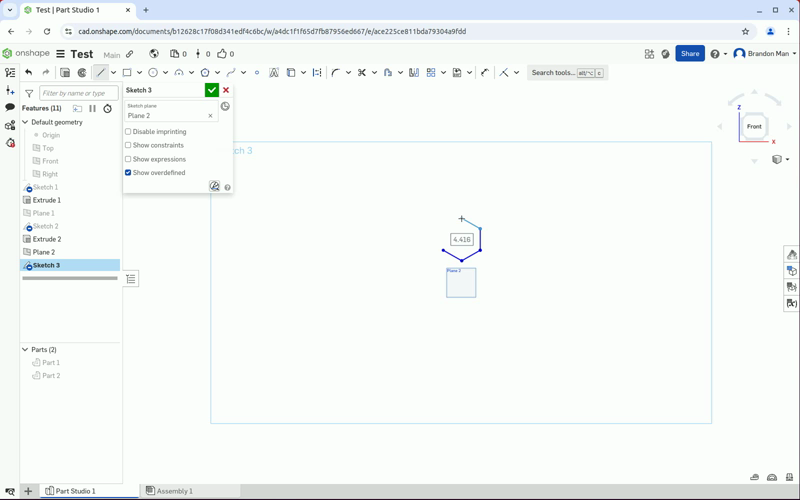
click(461, 218)
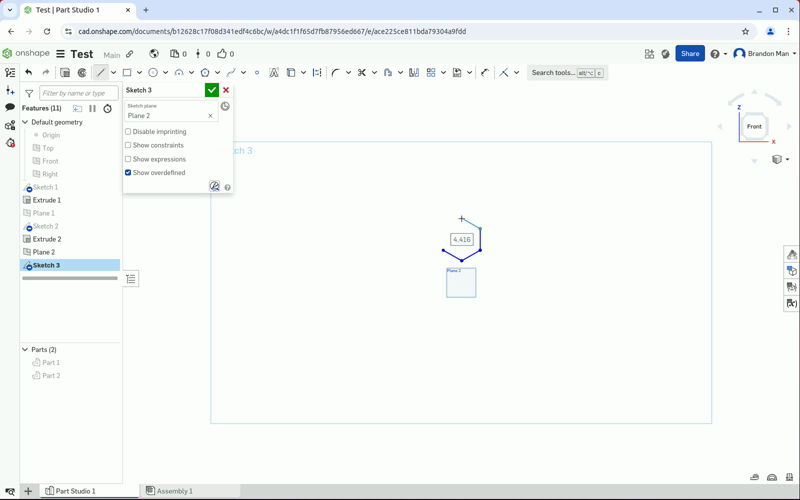
key_up(shift)
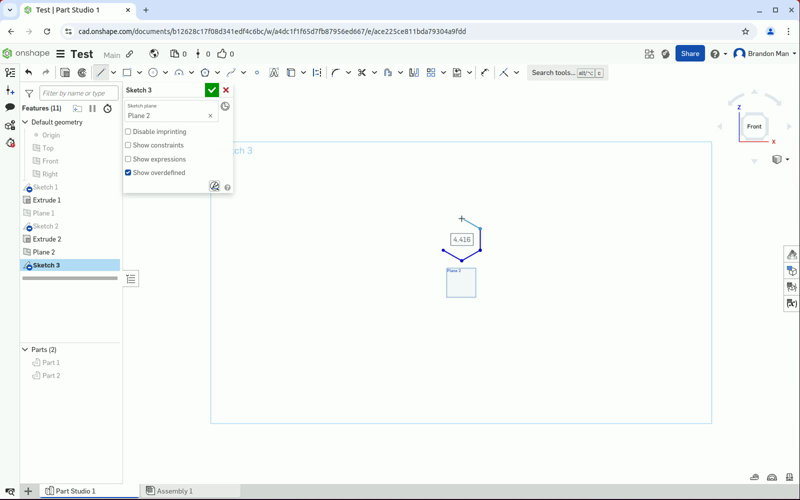
key_down(shift)
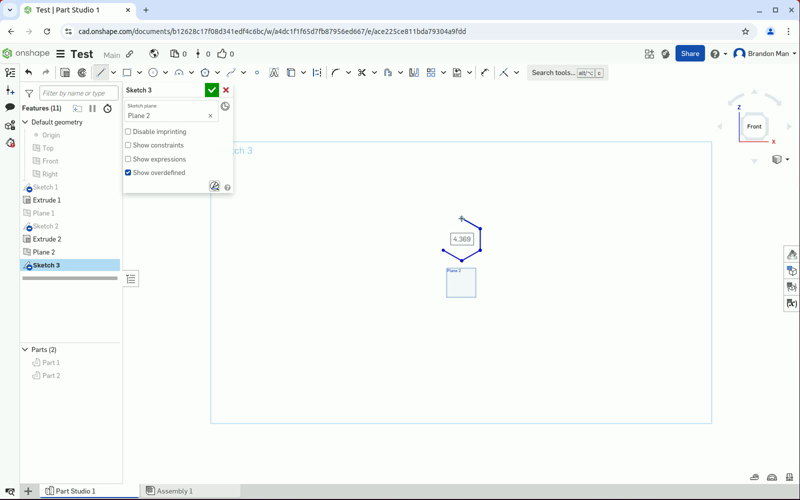
mouse_move(492, 218)
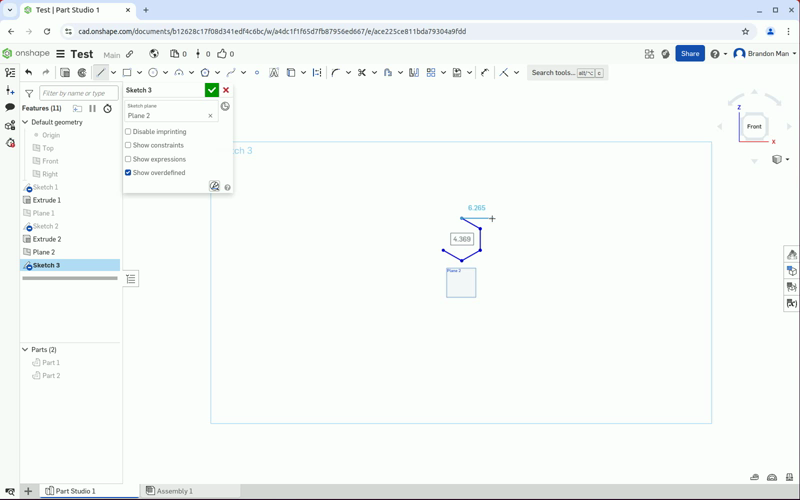
mouse_move(443, 228)
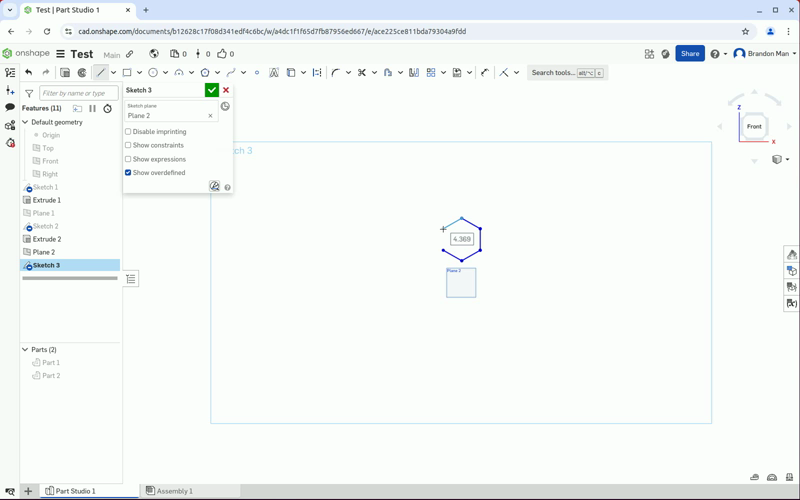
click(443, 228)
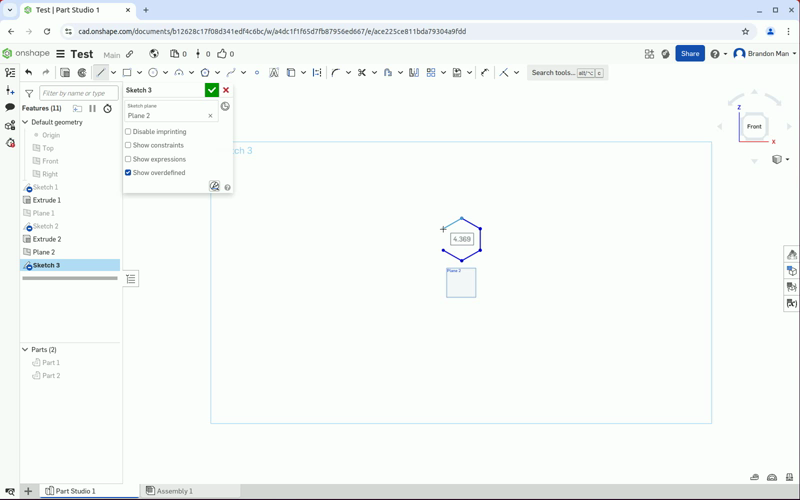
key_up(shift)
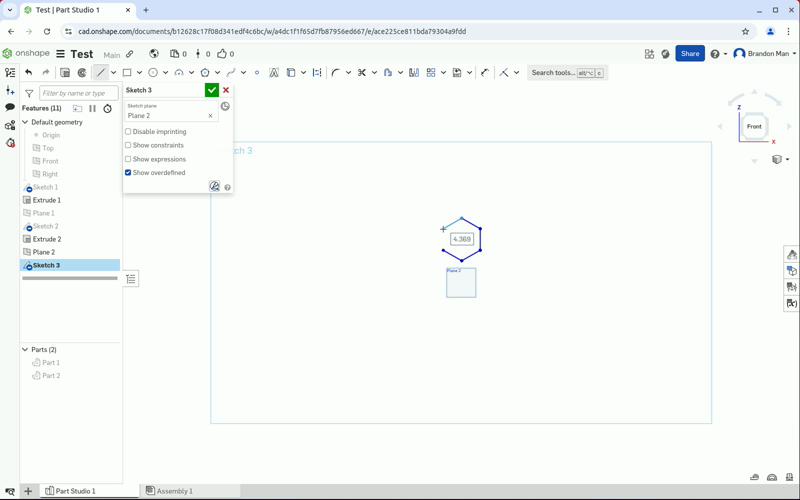
mouse_move(473, 228)
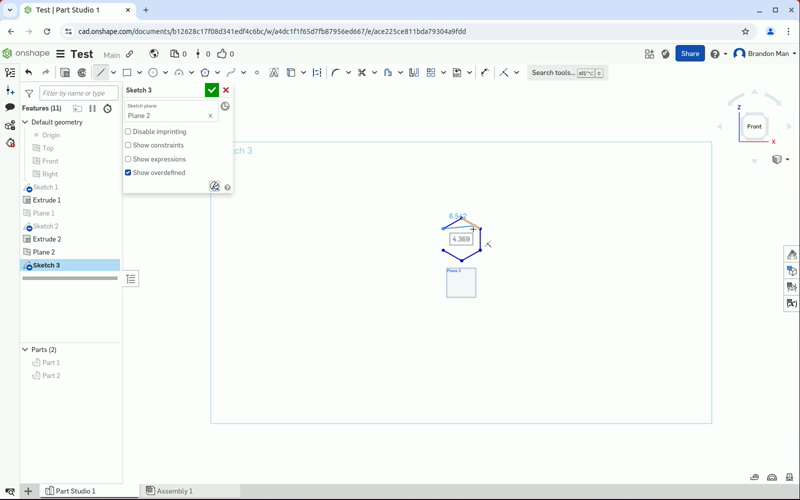
key_down(shift)
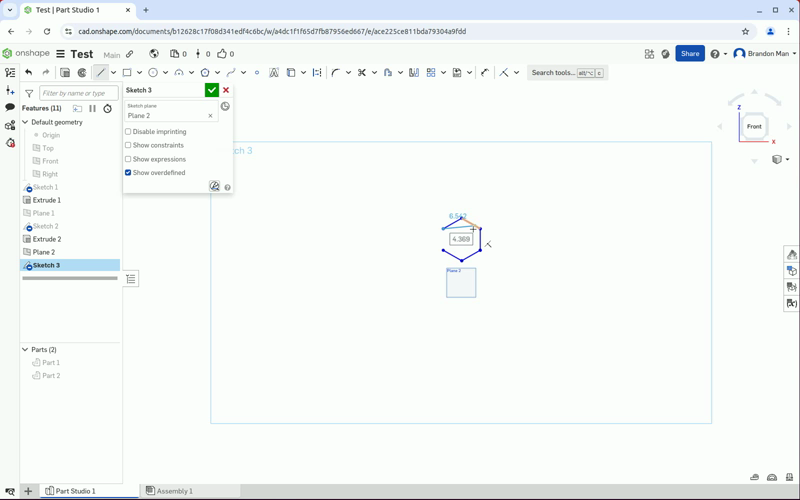
mouse_move(443, 250)
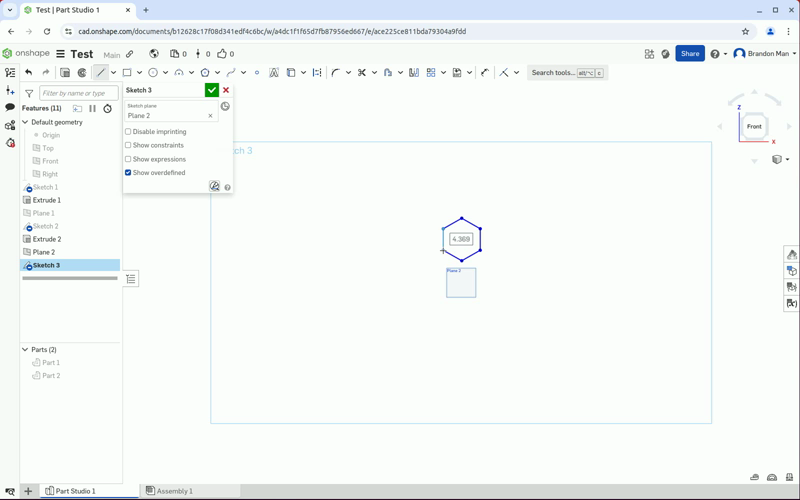
key_up(shift)
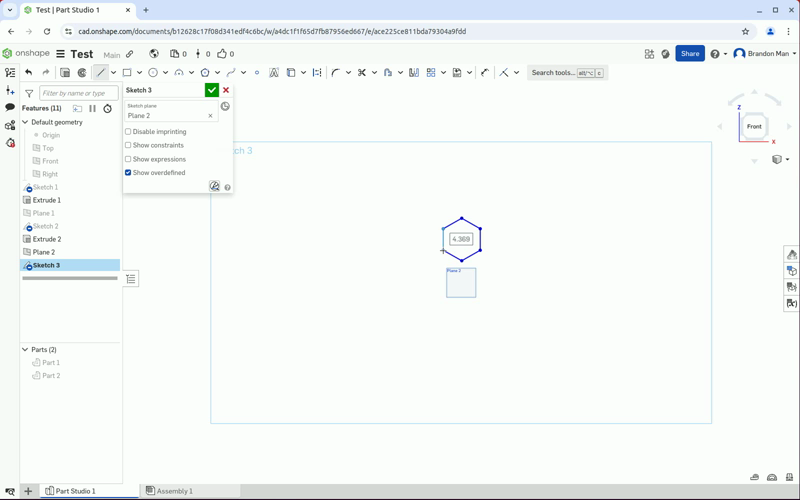
click(443, 250)
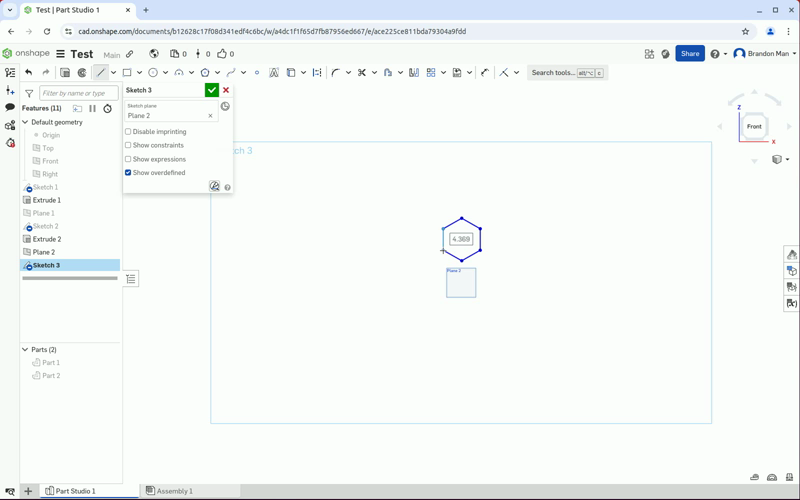
key(esc)
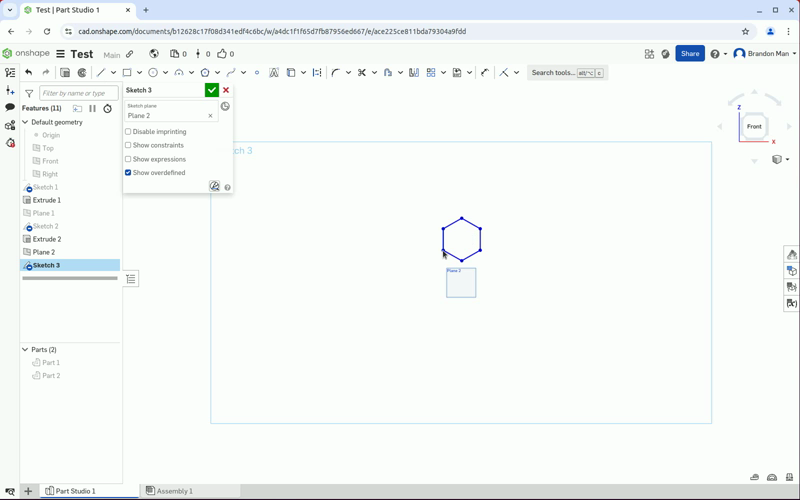
mouse_move(448, 226)
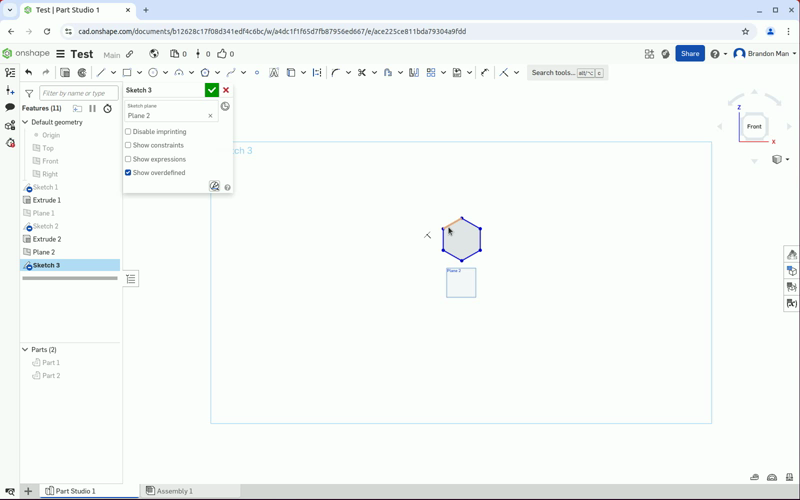
scroll(6)
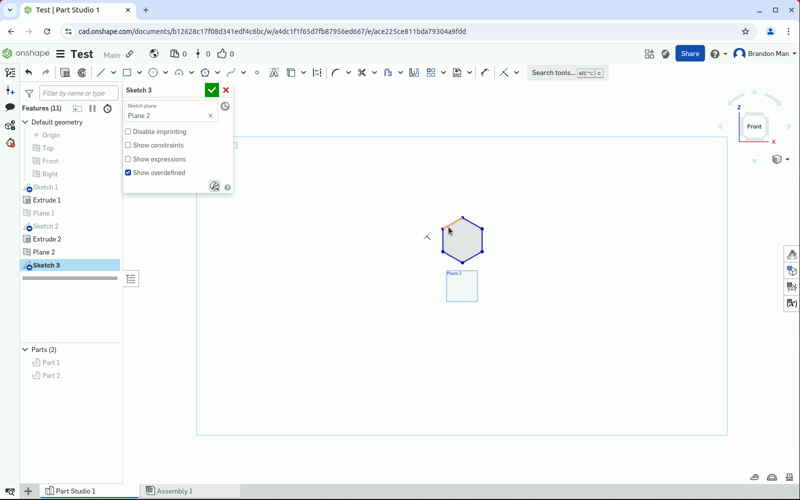
scroll(6)
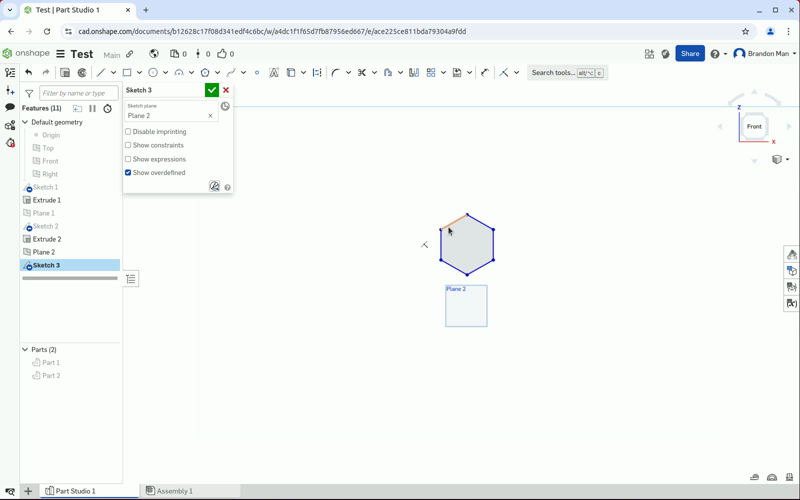
scroll(6)
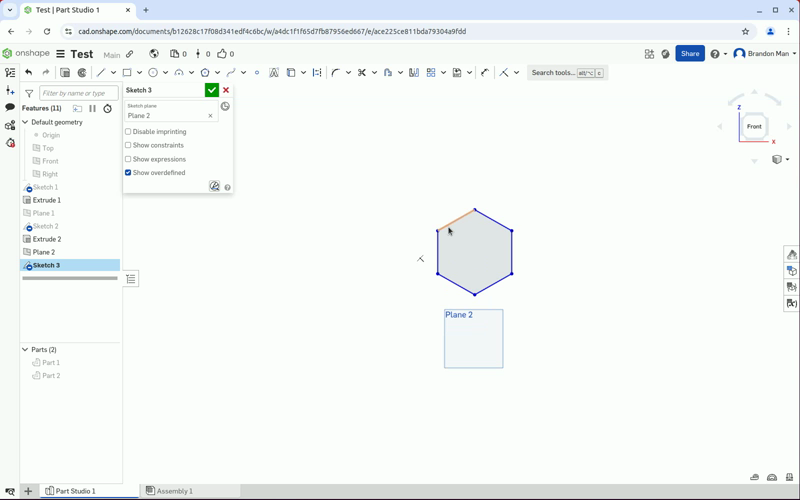
scroll(6)
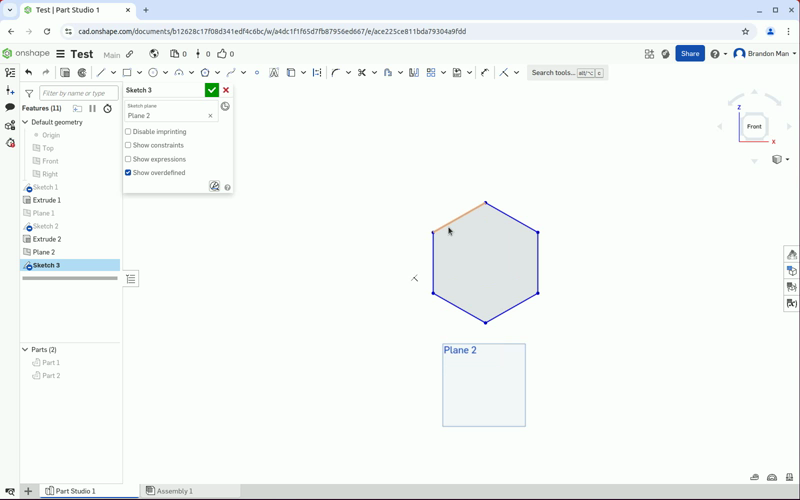
scroll(6)
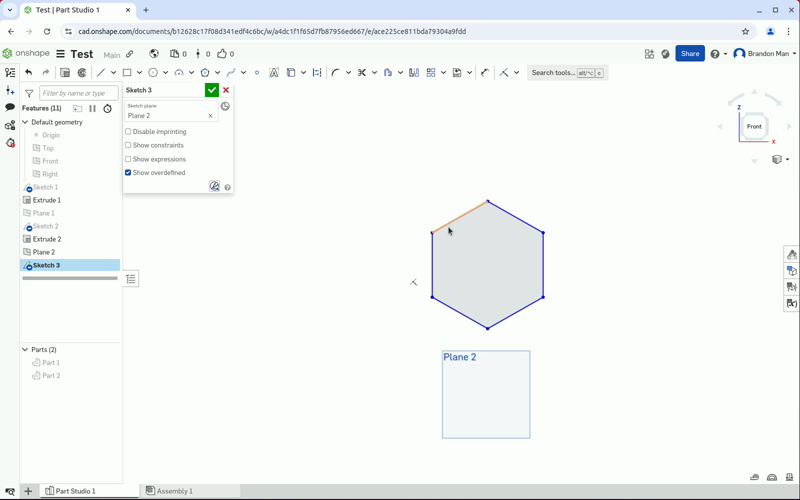
scroll(6)
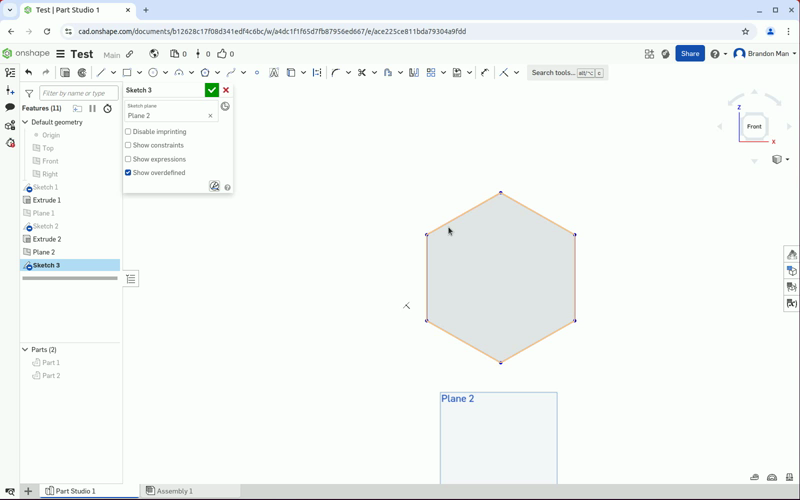
scroll(6)
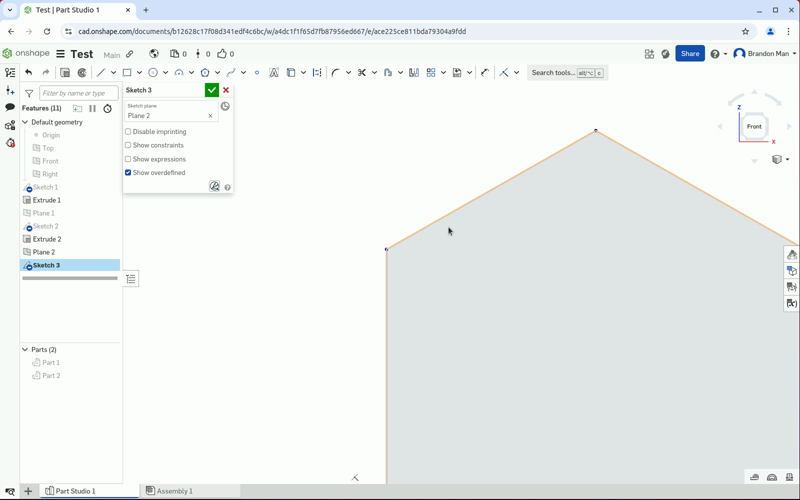
click(448, 226)
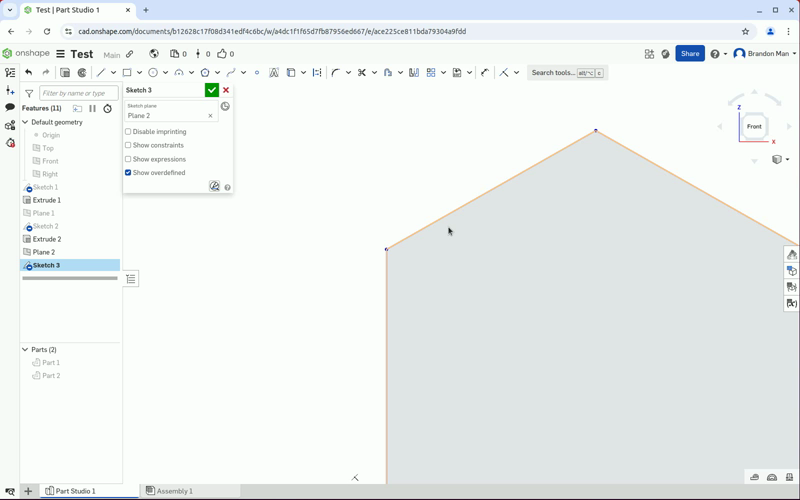
scroll(-6)
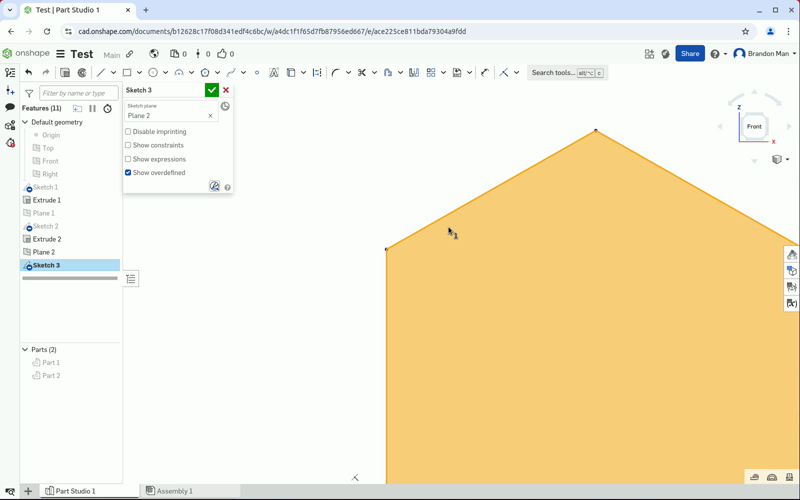
scroll(-6)
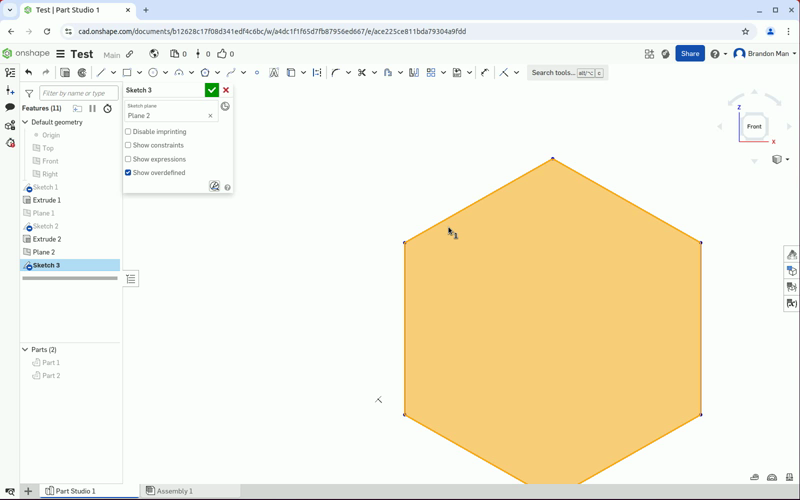
scroll(-6)
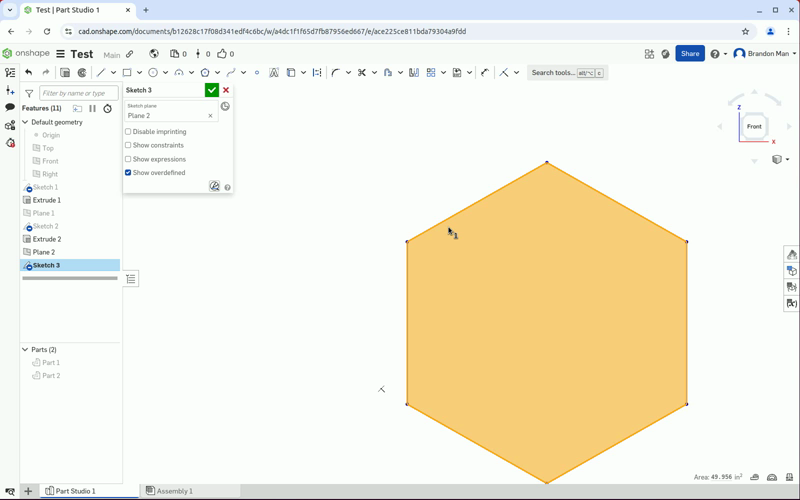
scroll(-6)
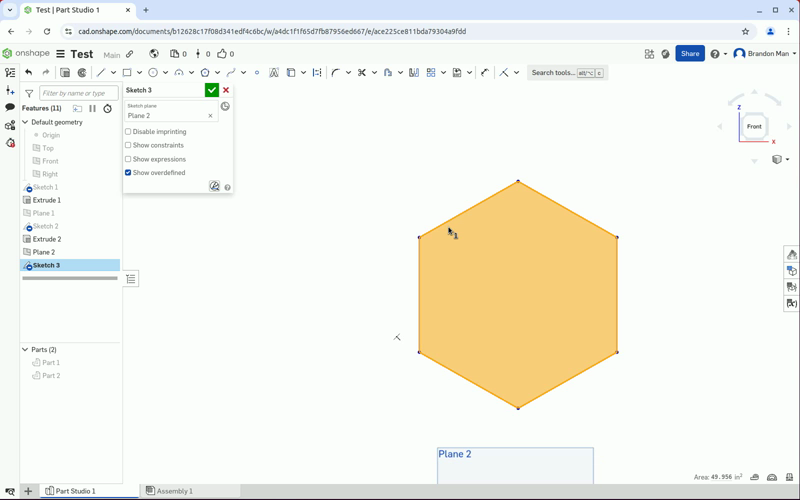
scroll(-6)
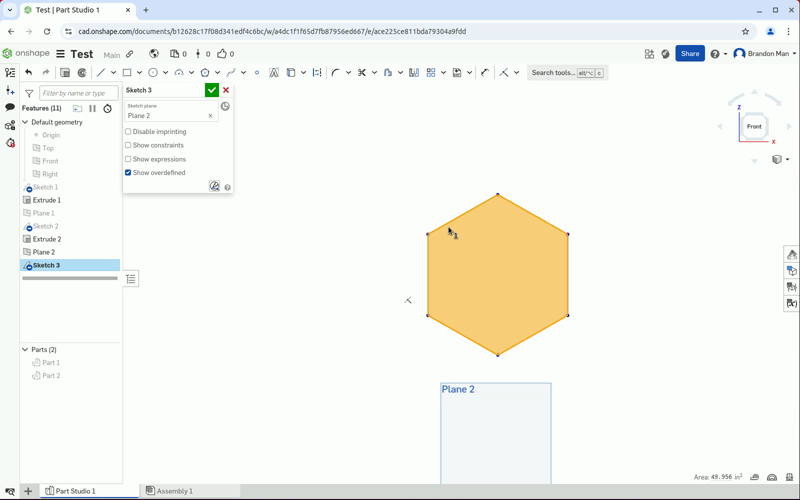
scroll(-6)
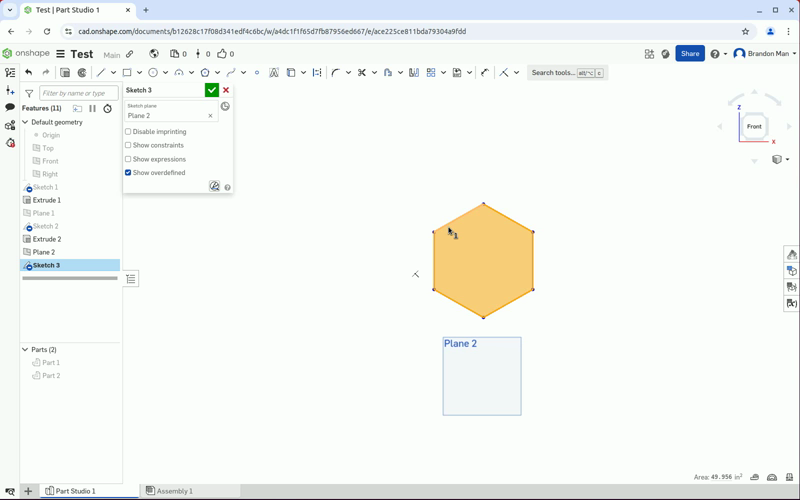
scroll(-6)
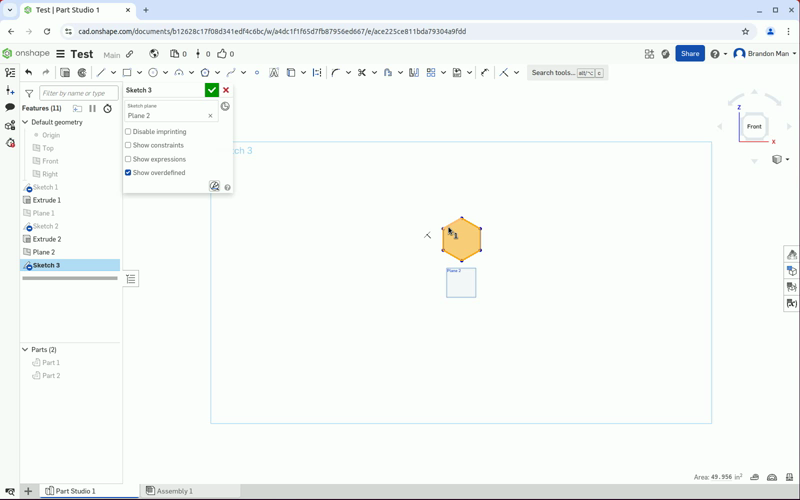
mouse_move(73, 352)
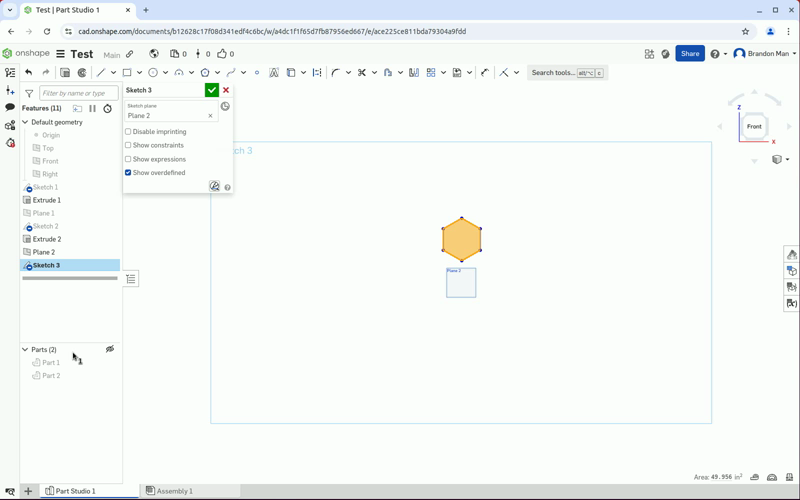
key(shift+y)
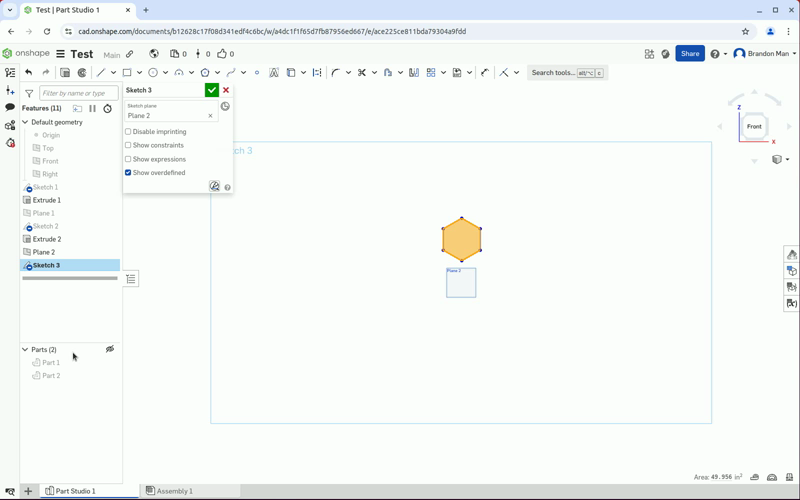
key(shift+e)
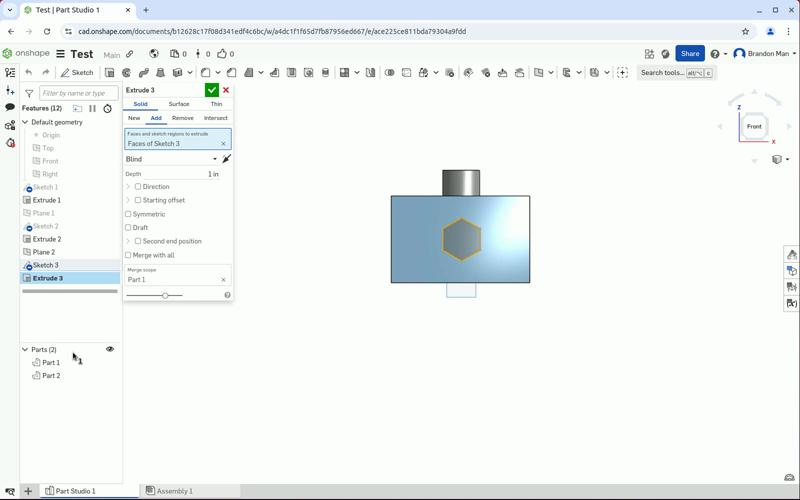
mouse_move(143, 106)
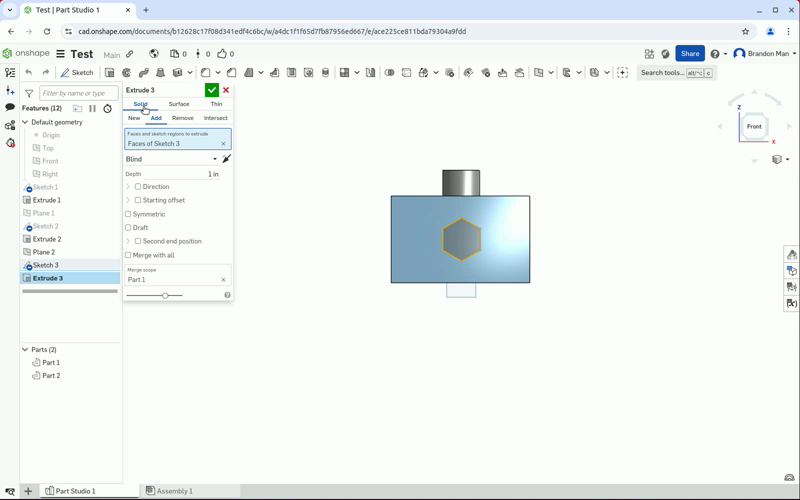
click(143, 106)
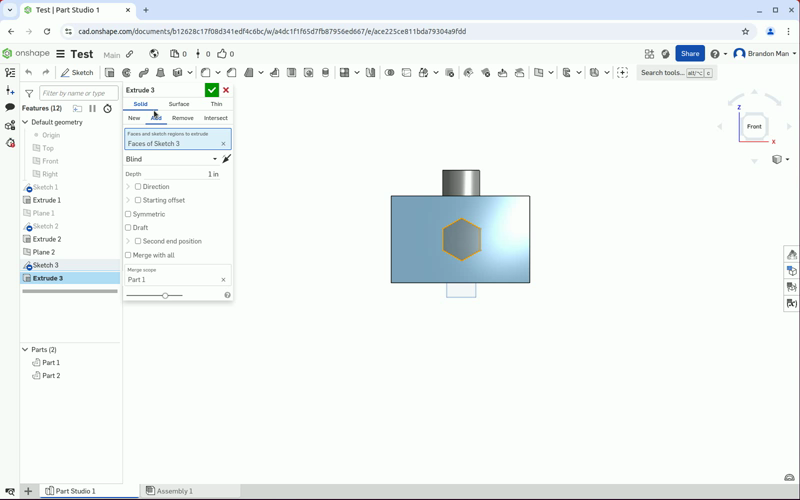
mouse_move(186, 120)
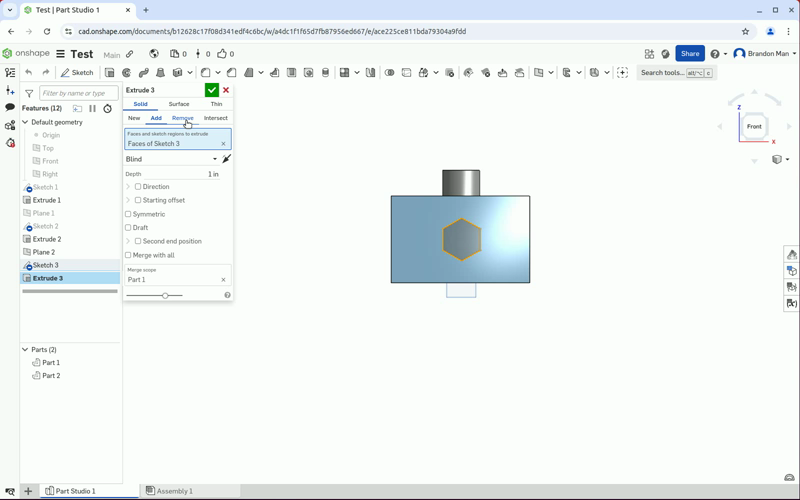
click(186, 120)
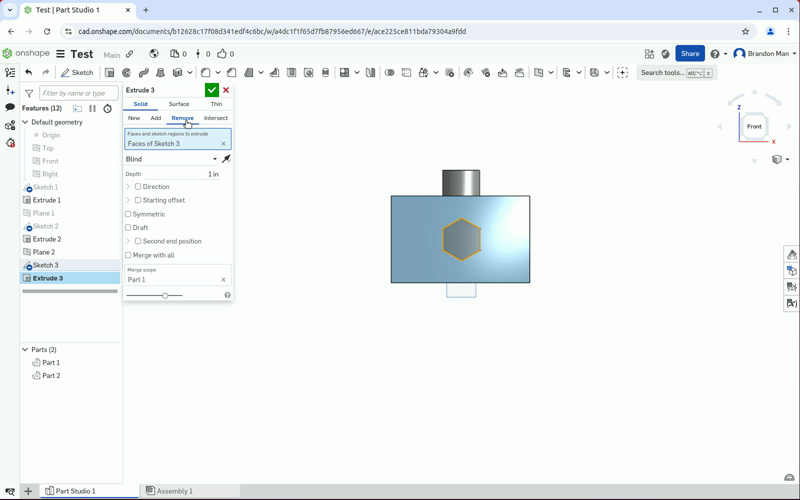
key(tab, 4)
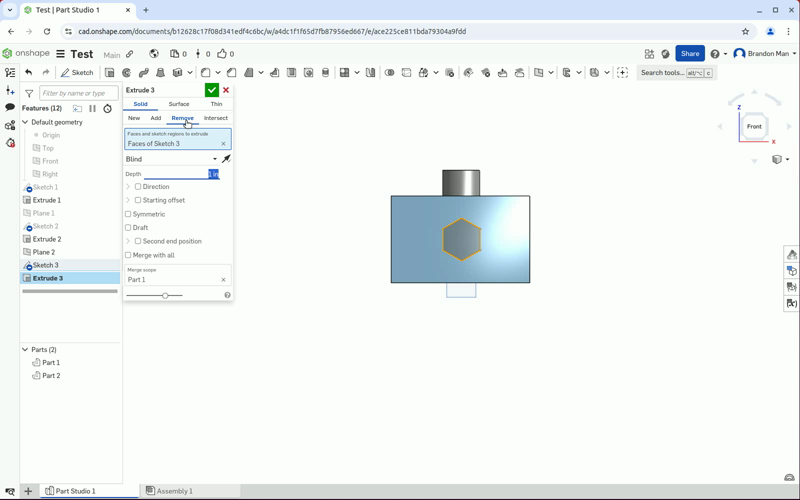
text(1.685)
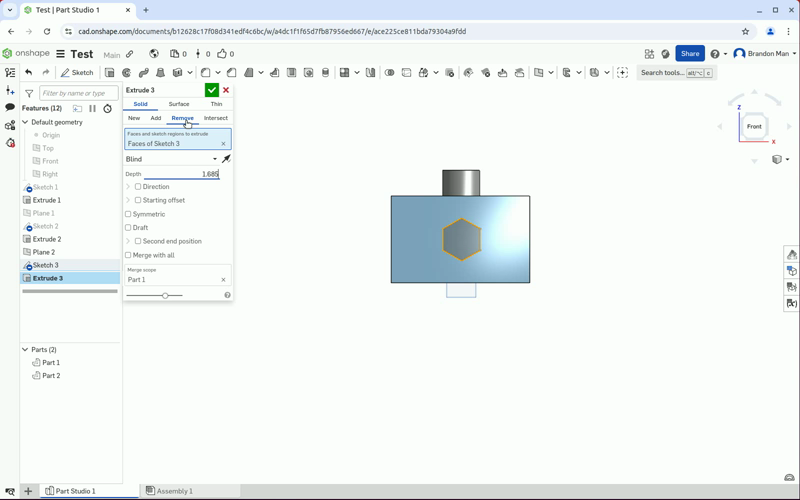
key(tab, 6)
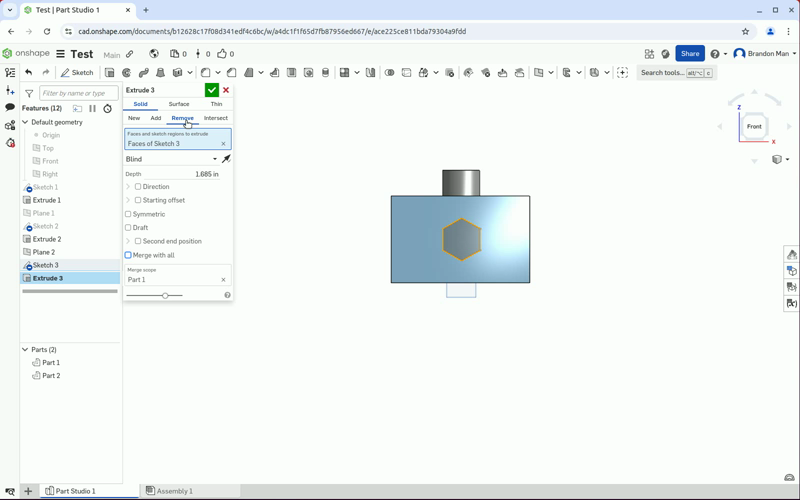
key(space)
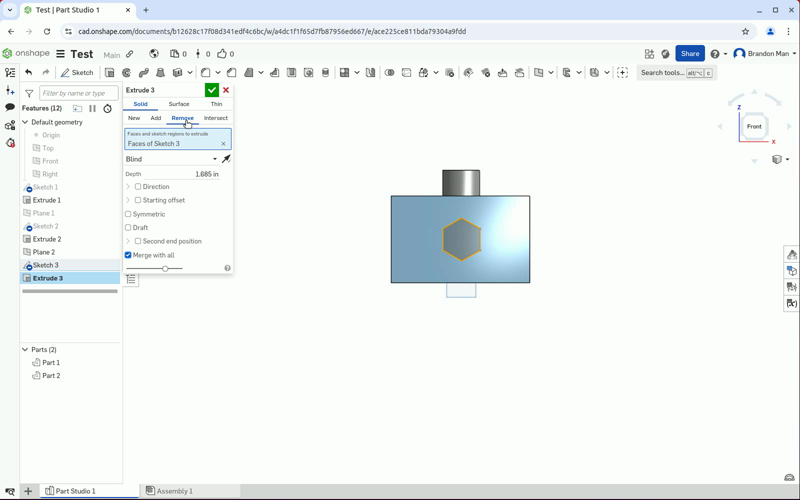
key(enter)
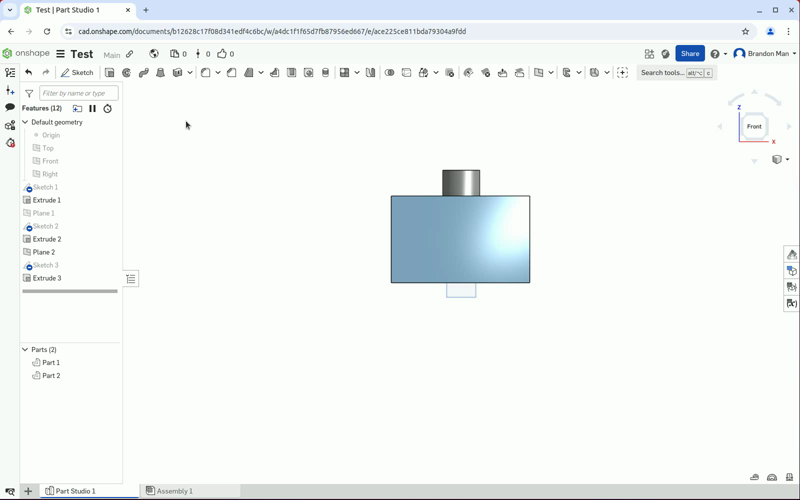
key(shift+h)
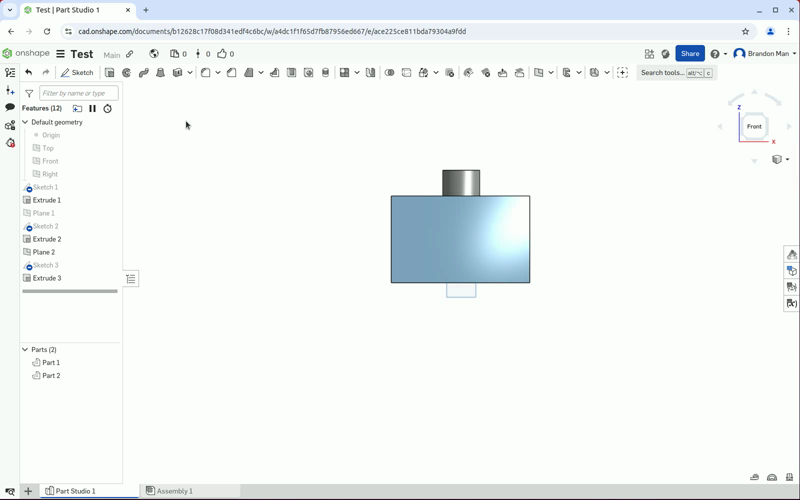
key(shift+h)
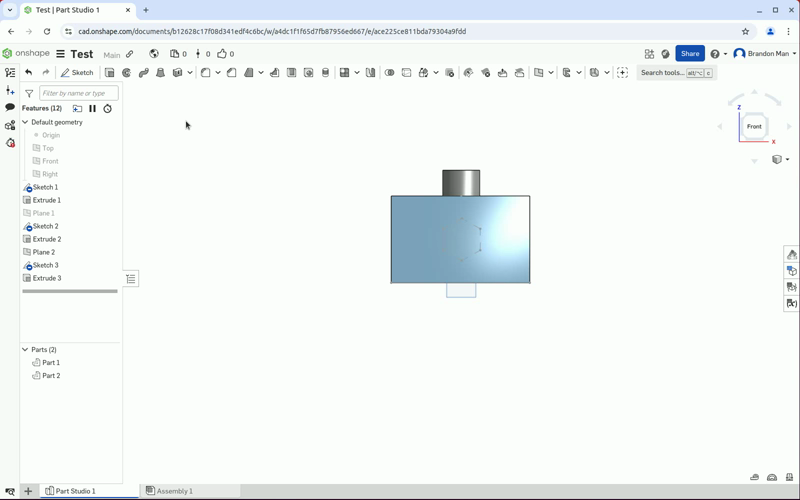
key(shift+7)
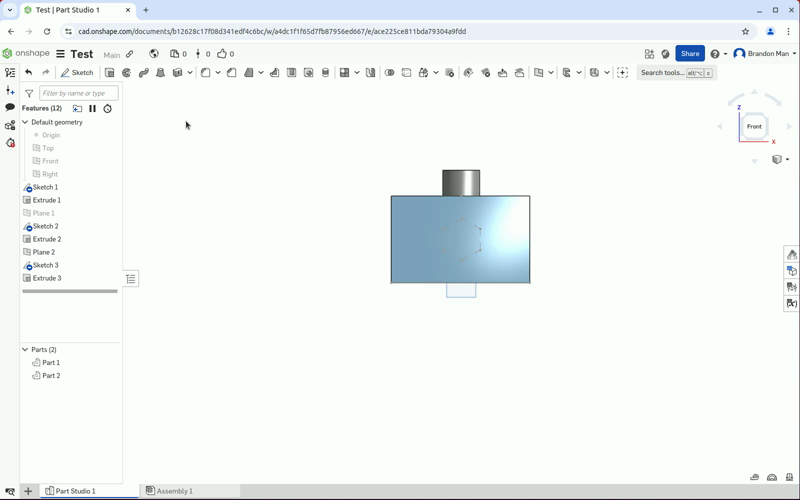
key(left, 2)
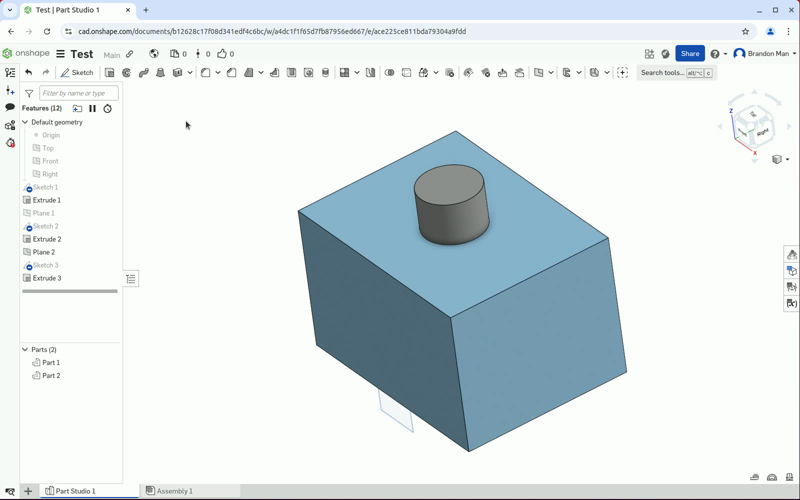
key(down, 2)
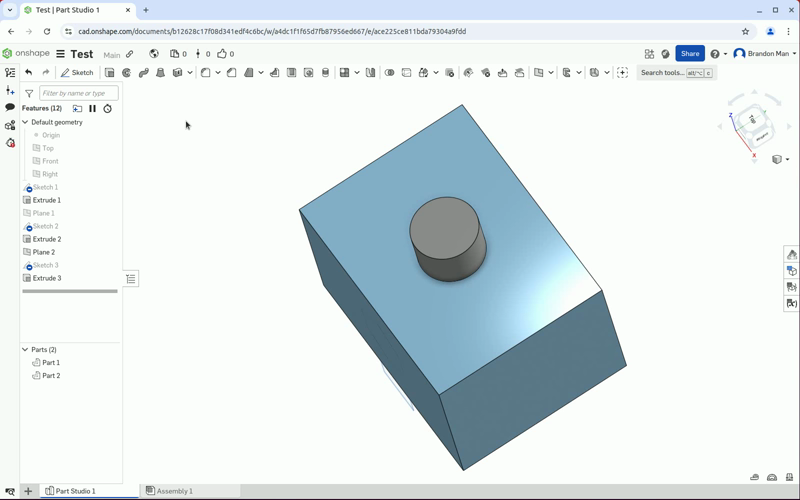
key(up, 2)
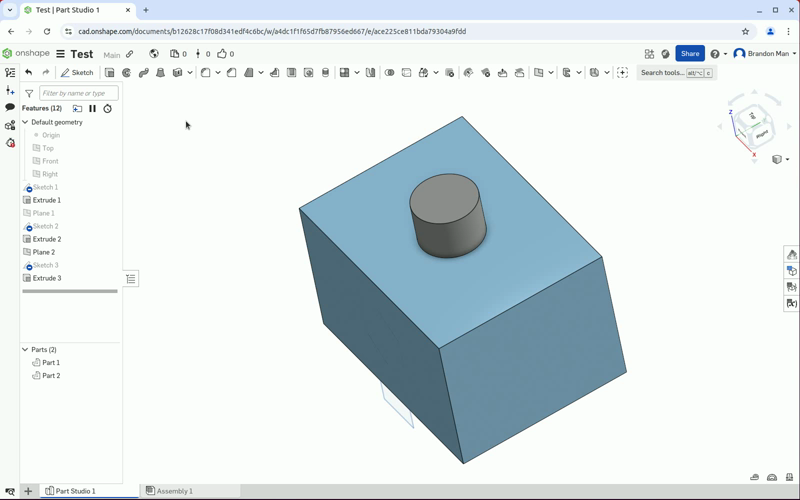
key(right, 2)
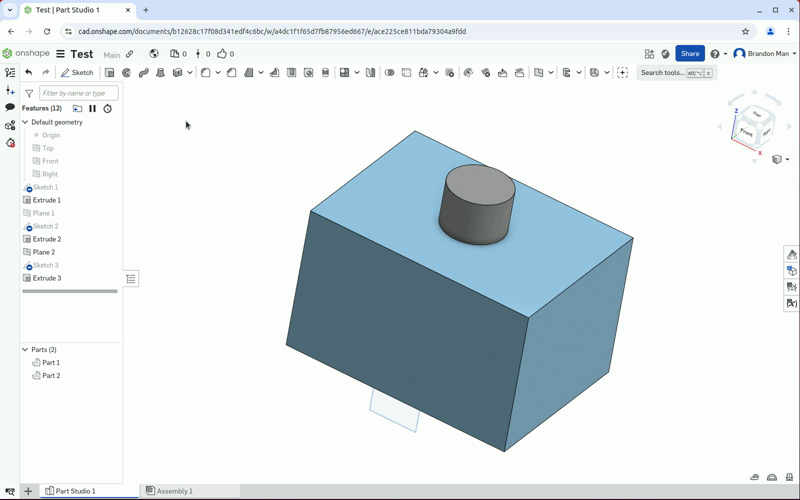
mouse_move(73, 189)
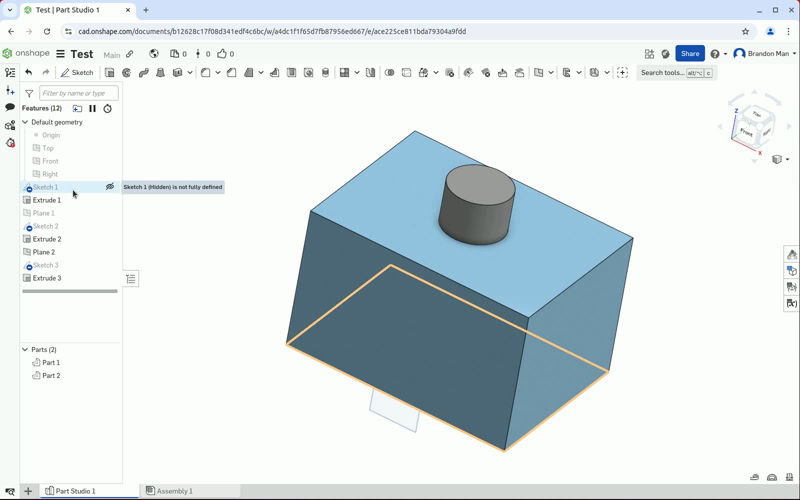
click(73, 189)